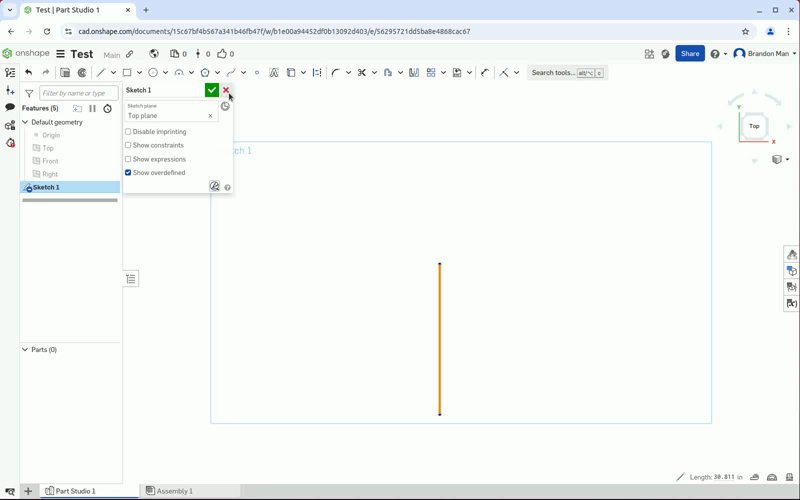
key(shift+h)
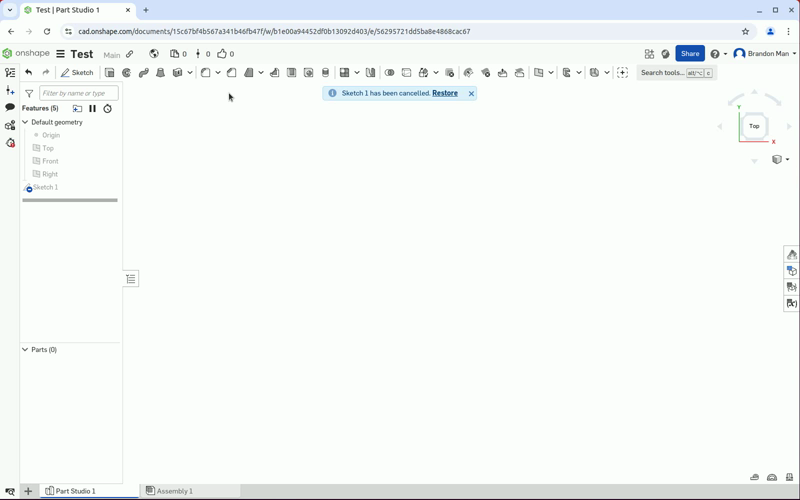
mouse_move(73, 352)
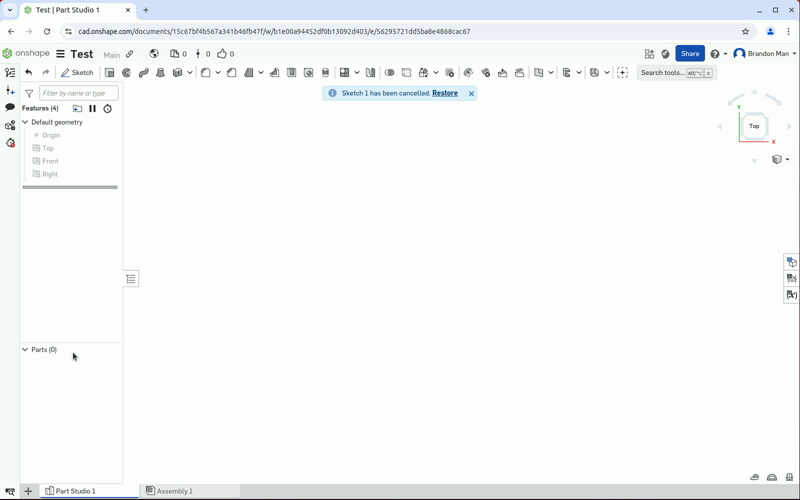
key(y)
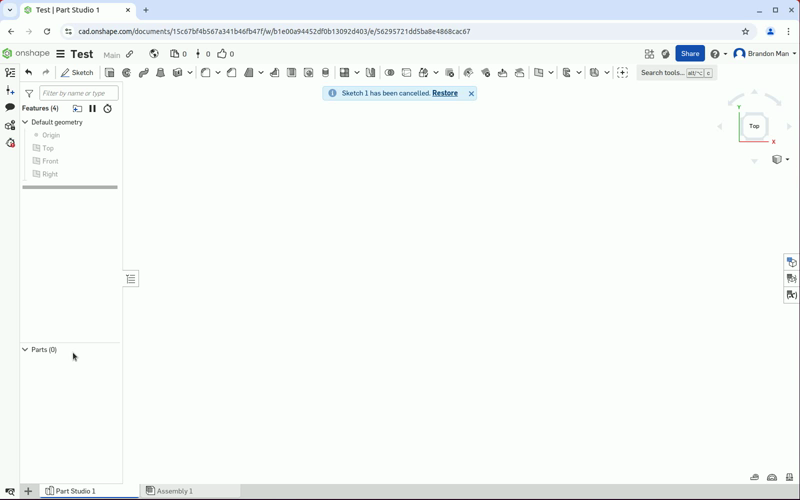
key(shift+p)
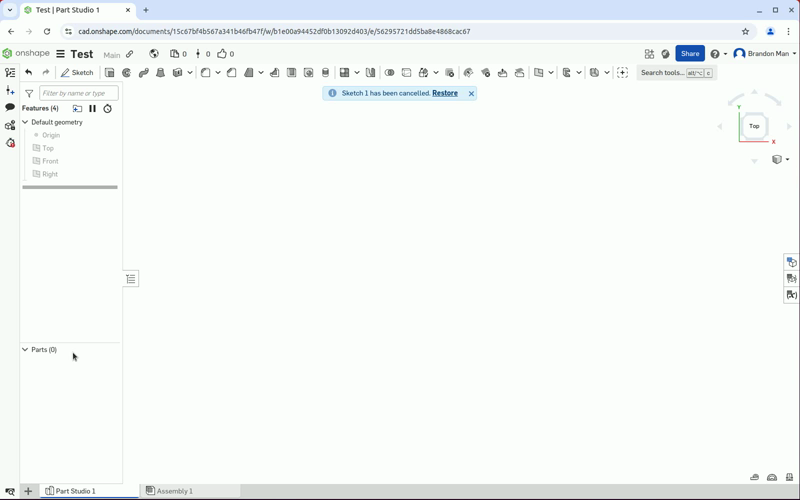
key(space)
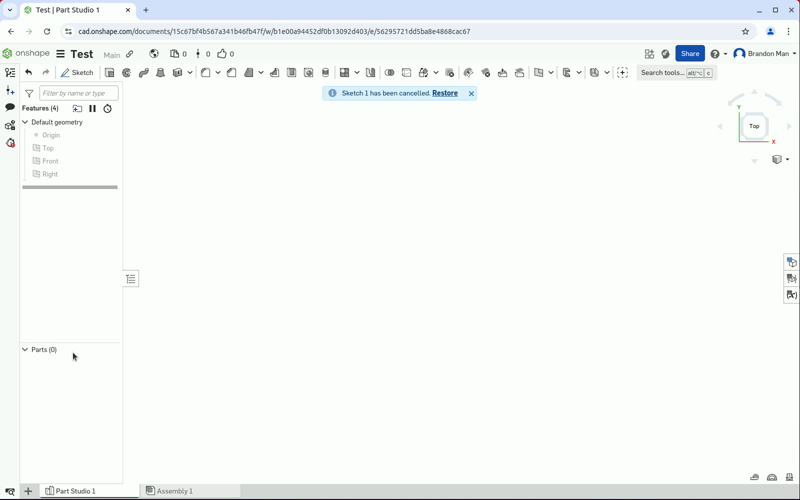
key_down(shift)
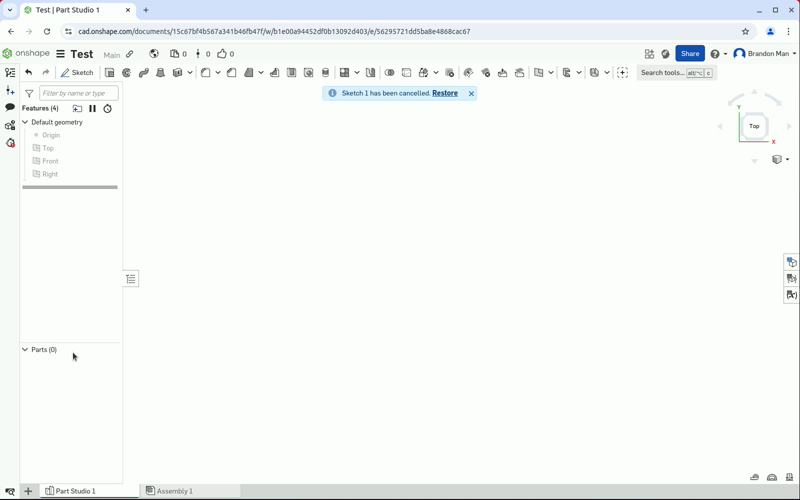
key(up)
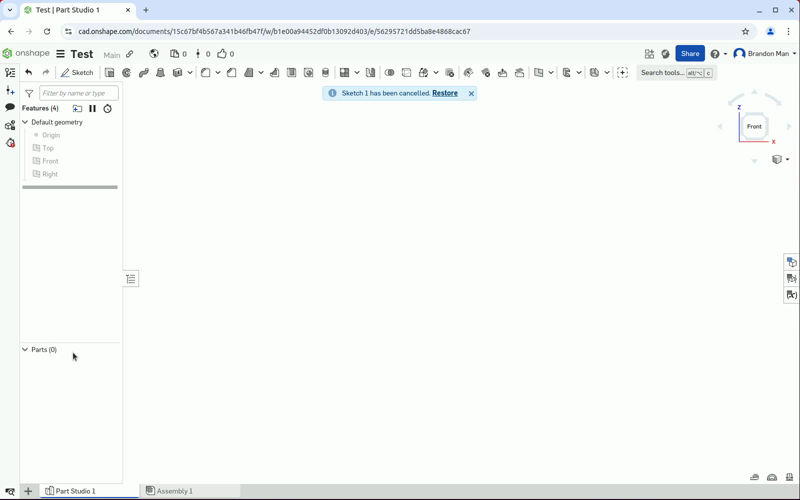
key_up(shift)
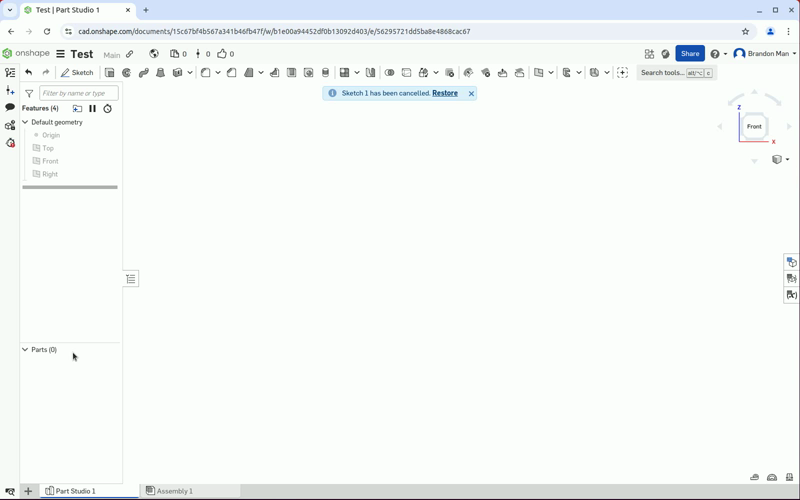
mouse_move(73, 352)
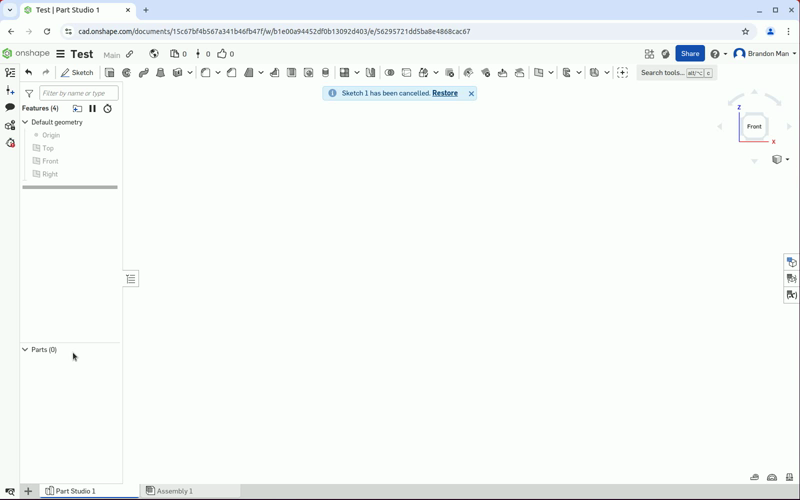
key(shift+y)
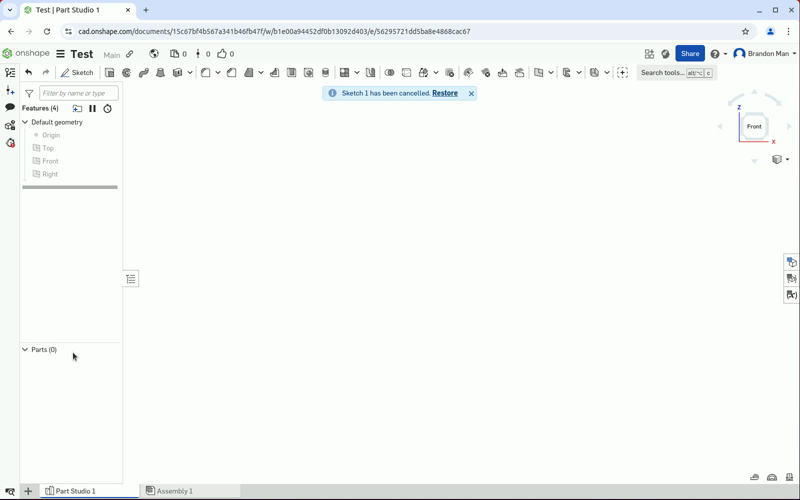
key(shift+s)
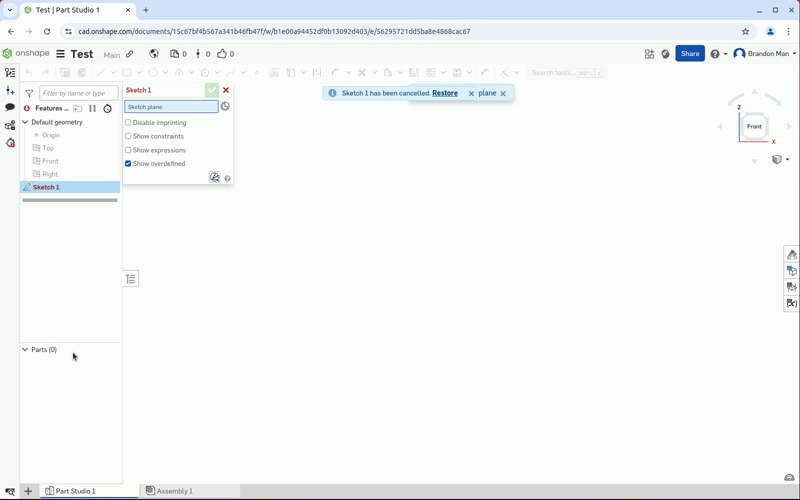
mouse_move(73, 163)
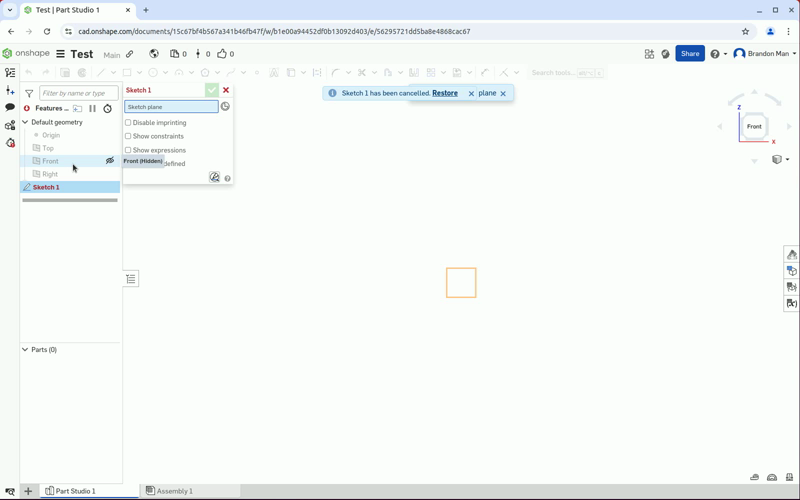
click(73, 163)
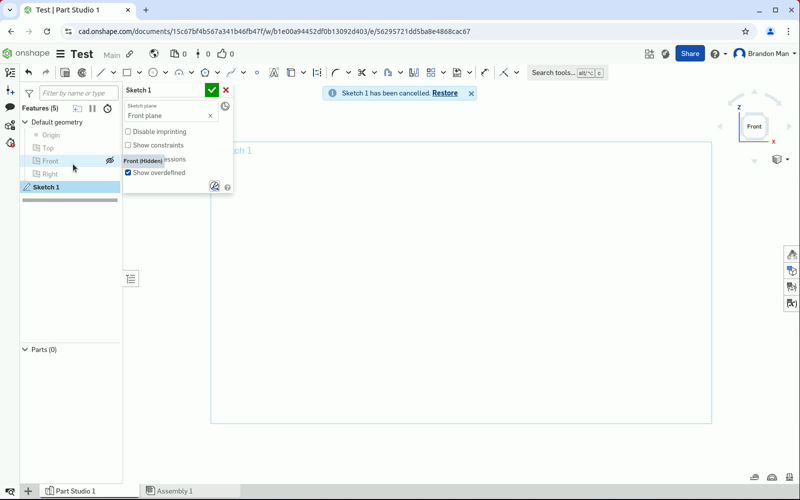
mouse_move(73, 352)
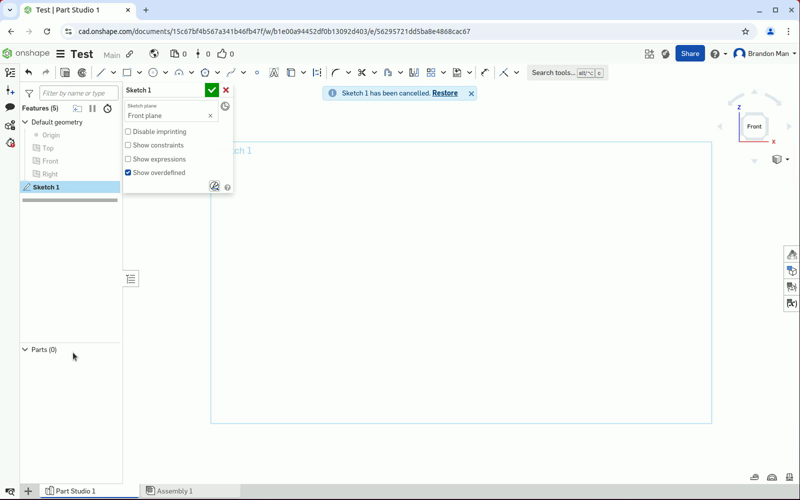
key(y)
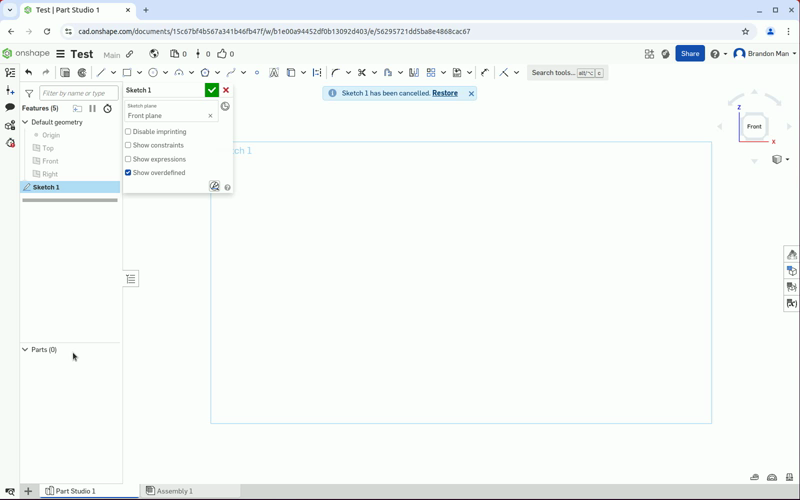
key(a)
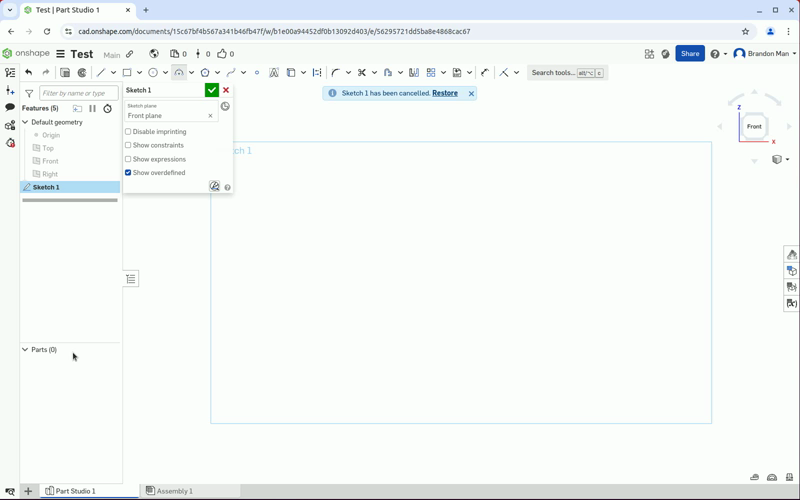
key_down(shift)
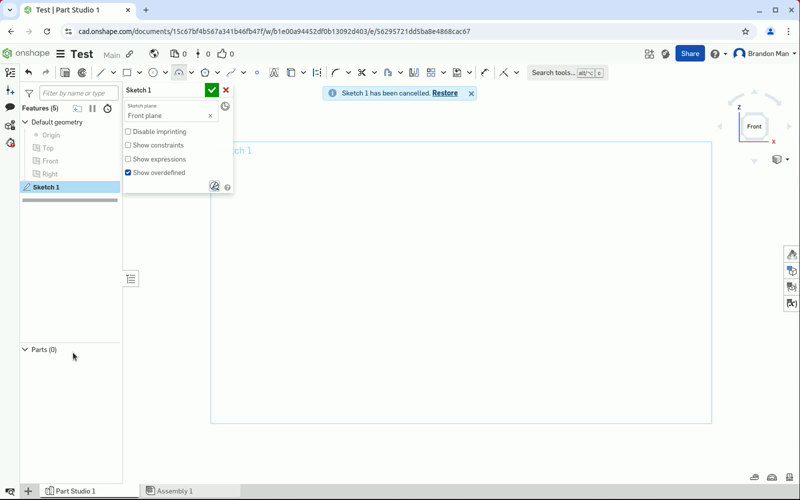
mouse_move(481, 209)
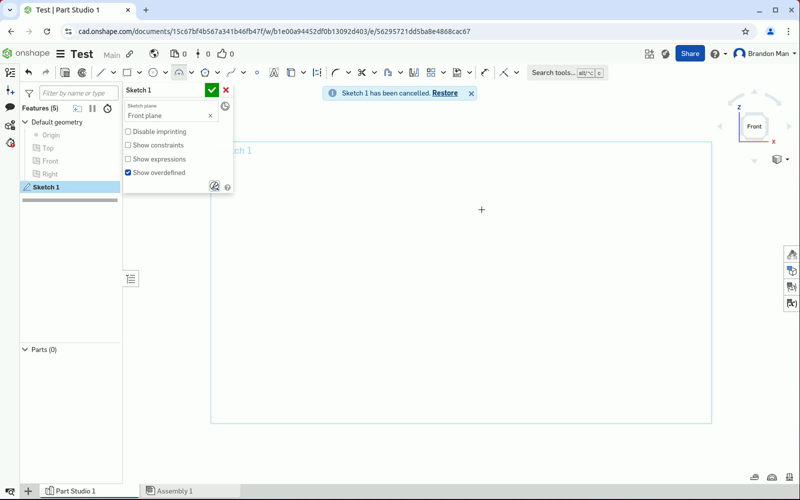
click(481, 209)
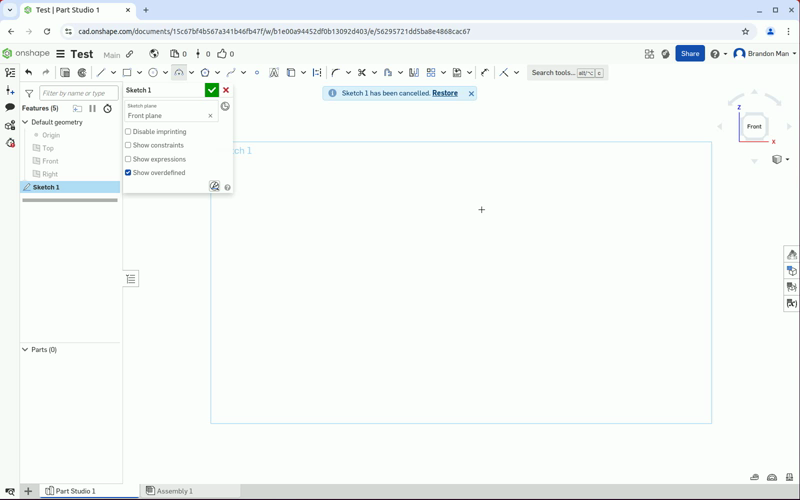
key_up(shift)
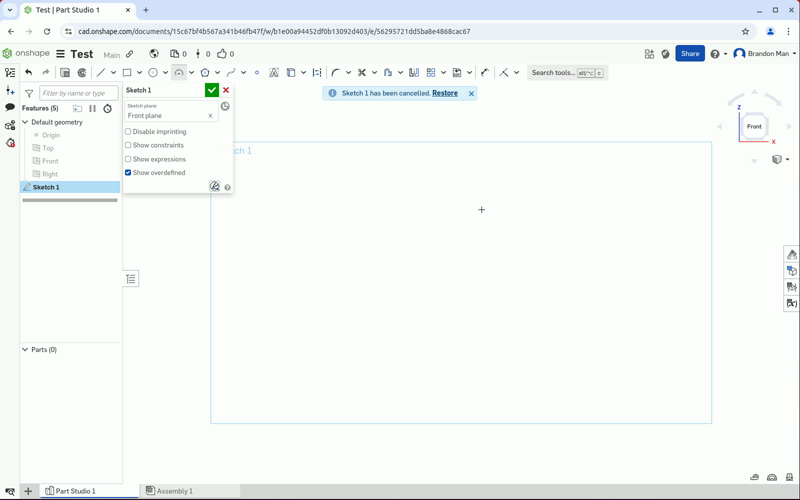
key_down(shift)
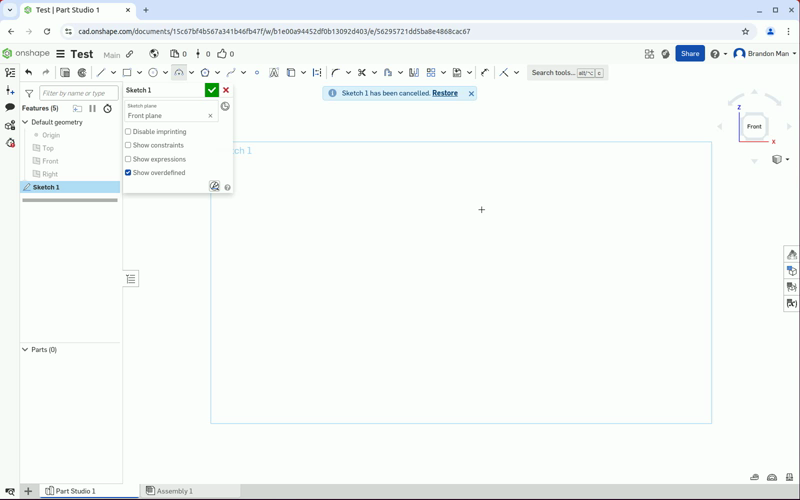
mouse_move(484, 212)
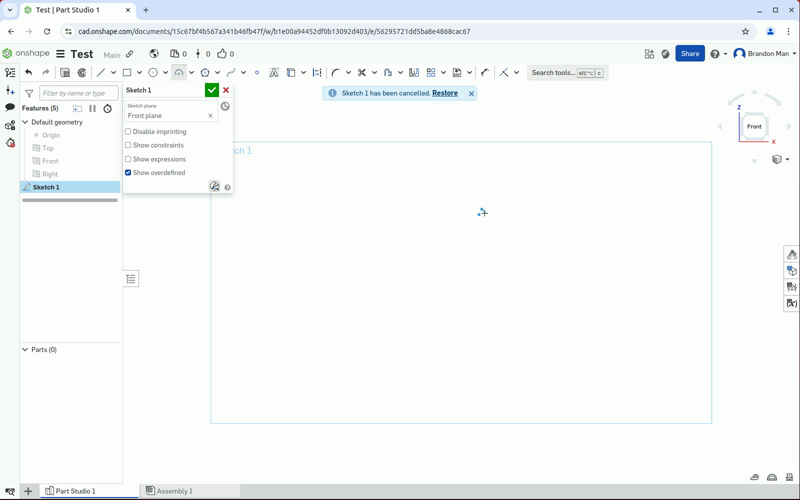
scroll(6)
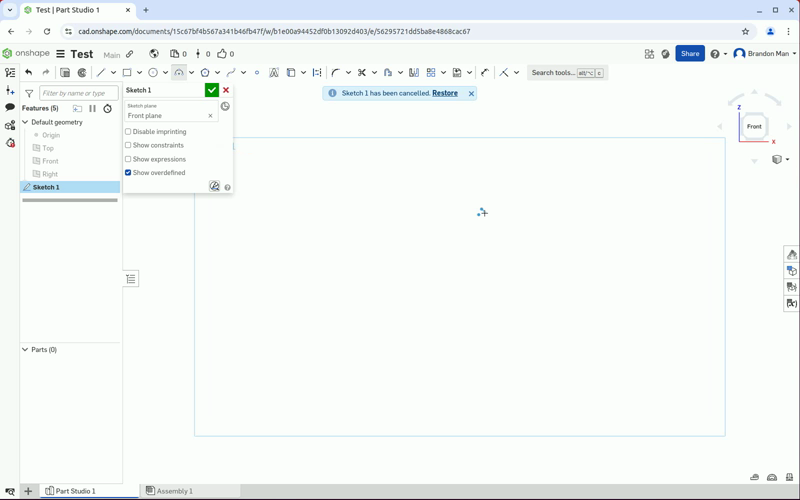
scroll(6)
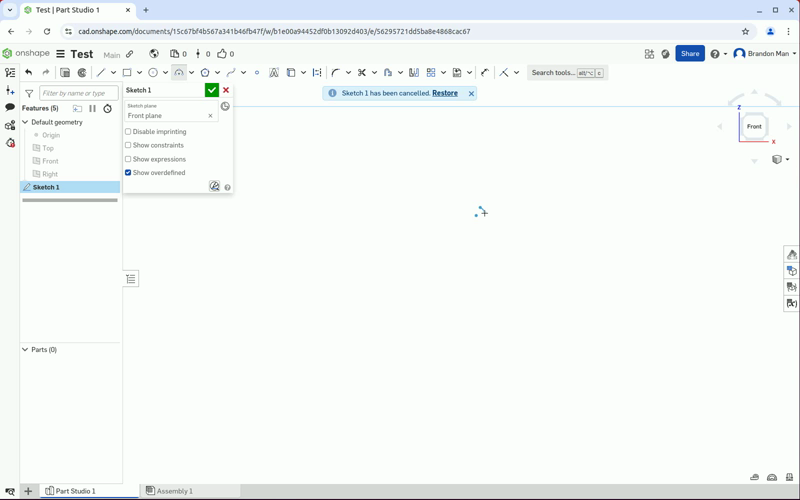
scroll(6)
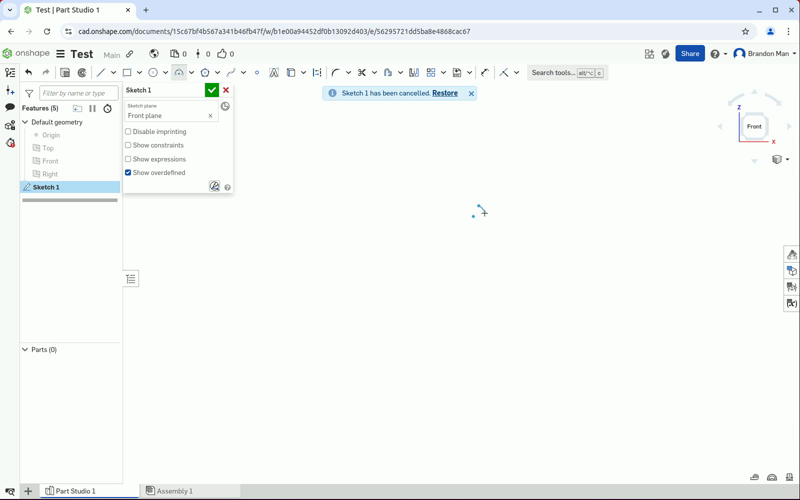
scroll(6)
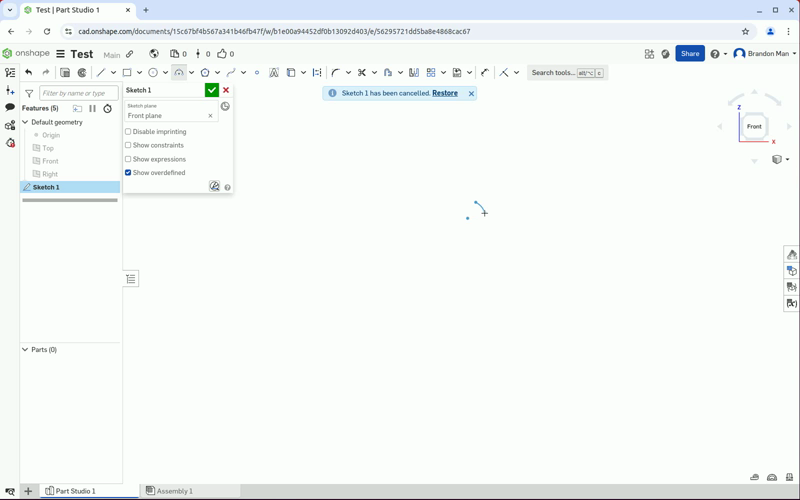
scroll(6)
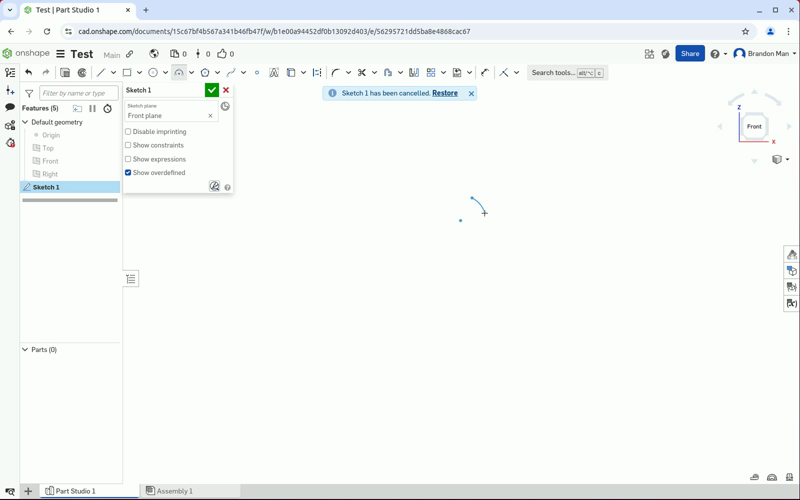
scroll(6)
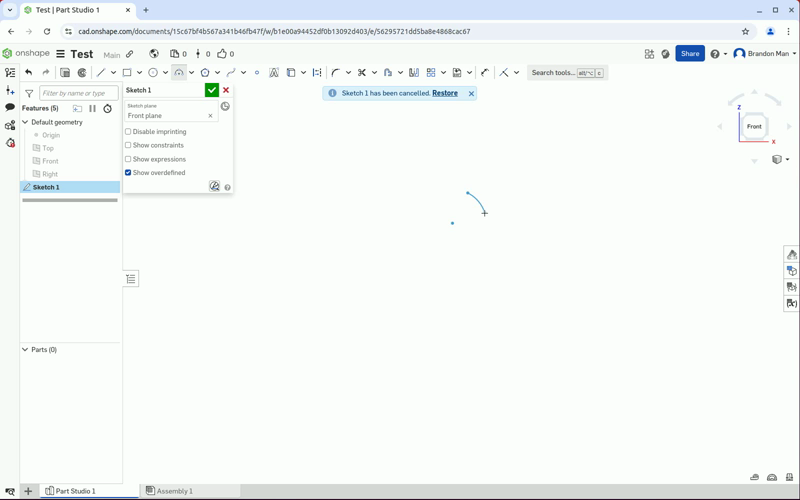
scroll(6)
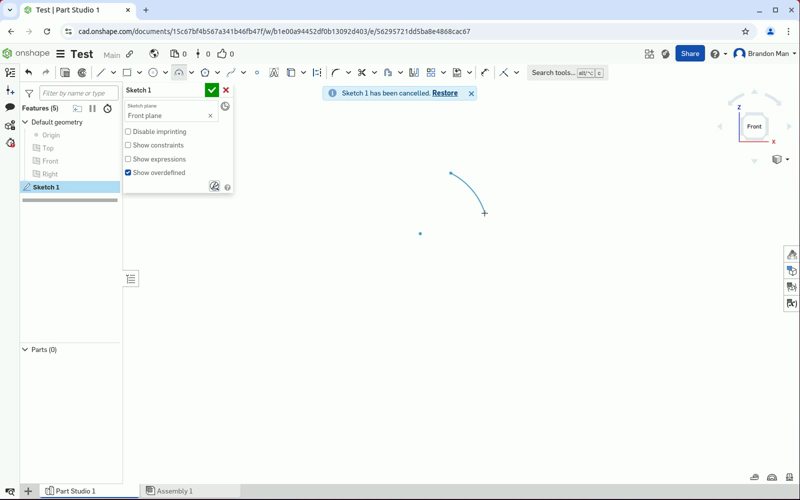
click(484, 212)
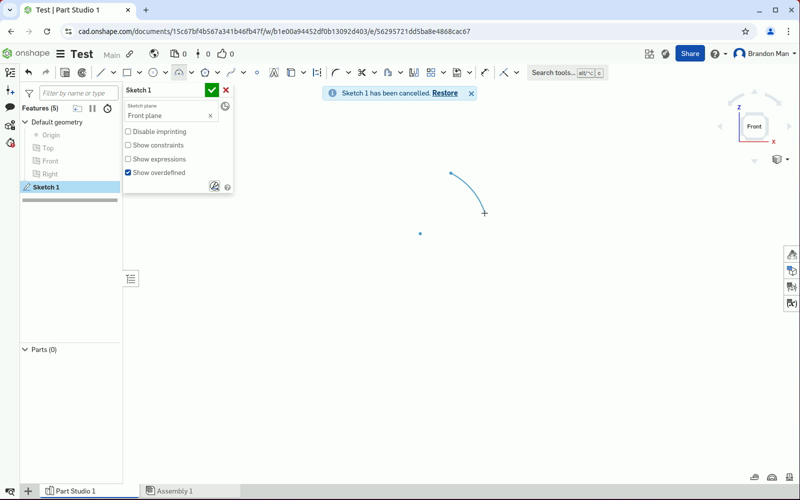
scroll(-6)
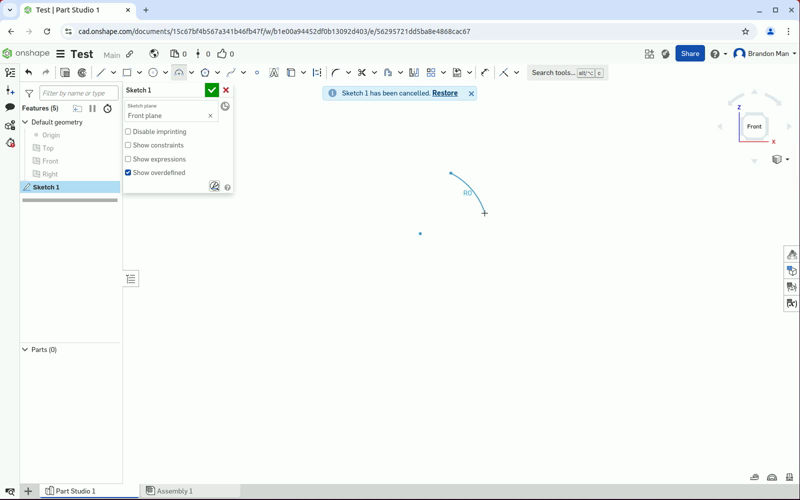
scroll(-6)
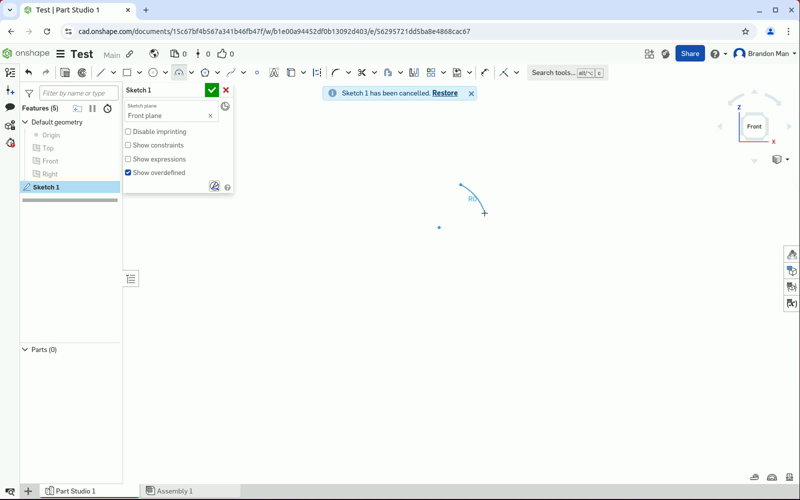
scroll(-6)
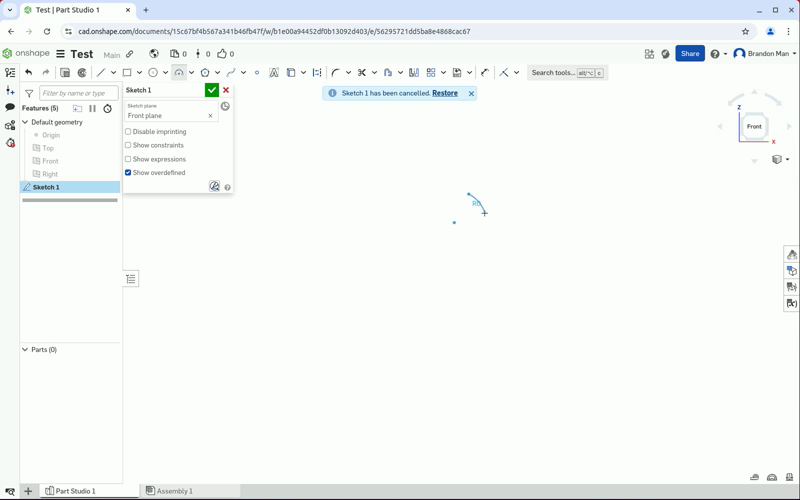
scroll(-6)
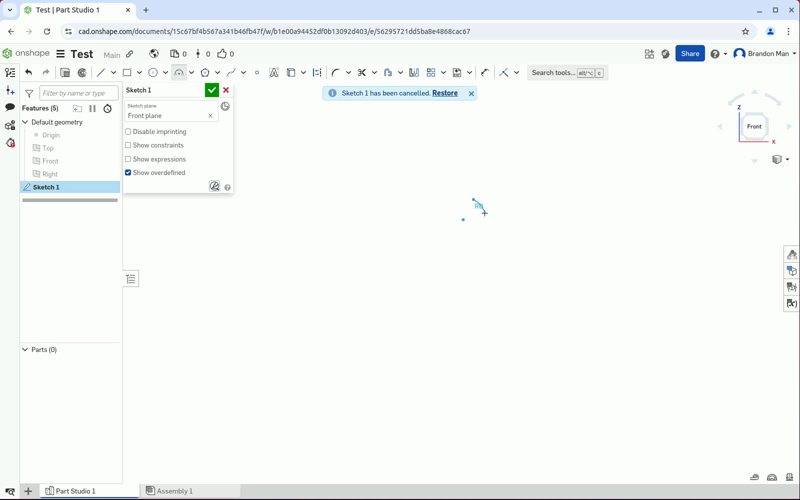
scroll(-6)
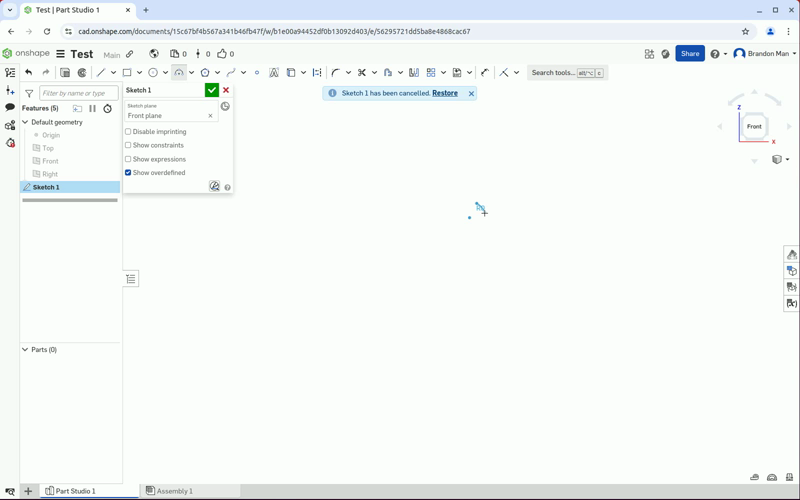
scroll(-6)
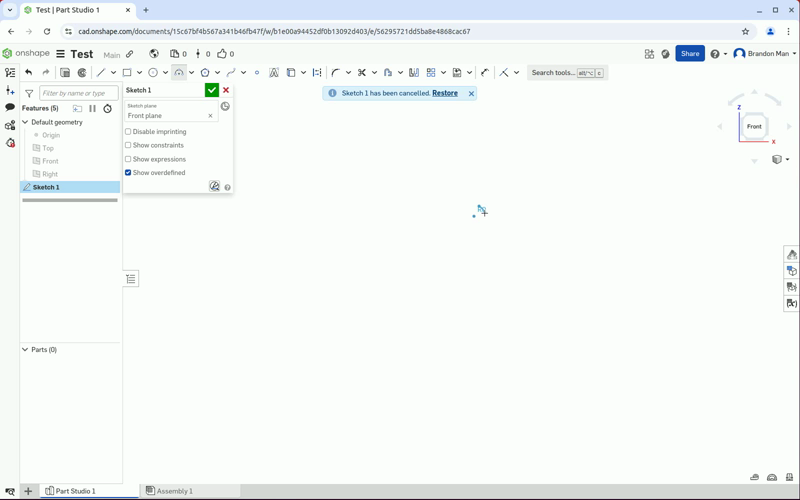
scroll(-6)
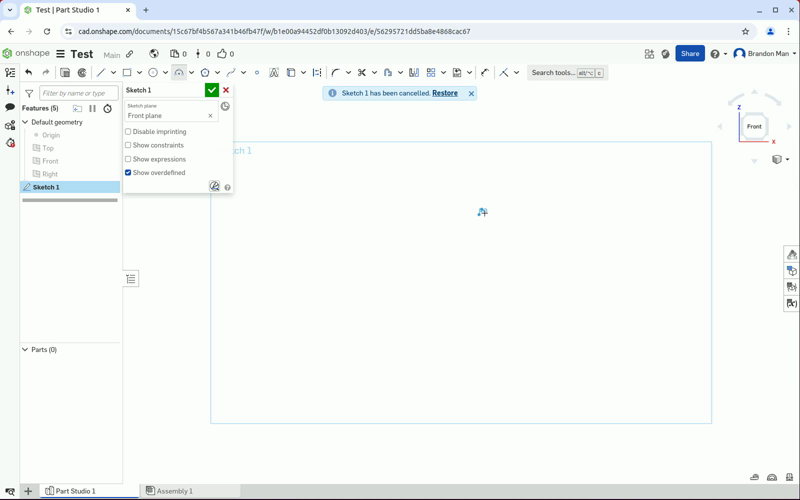
mouse_move(483, 210)
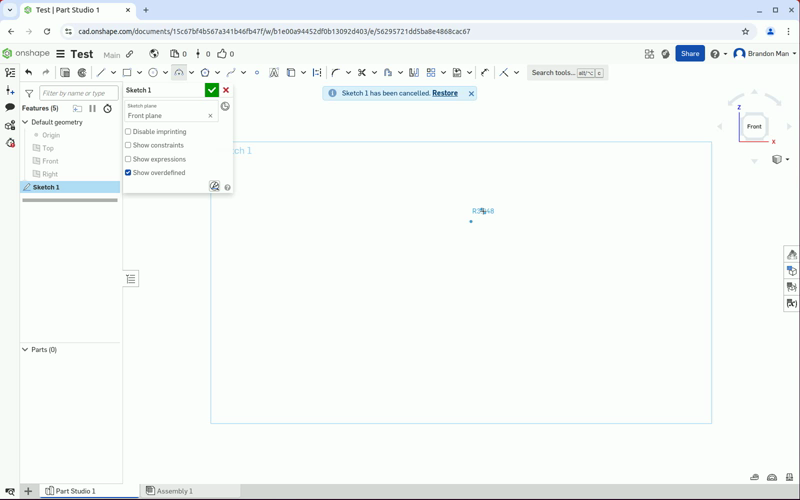
scroll(6)
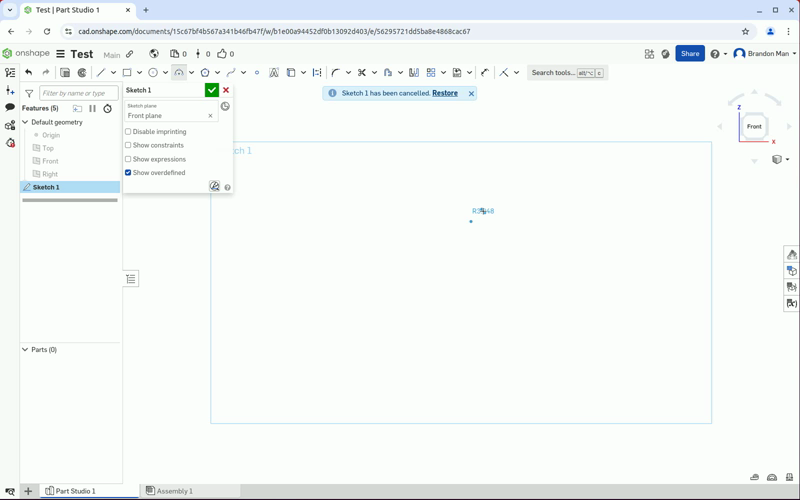
scroll(6)
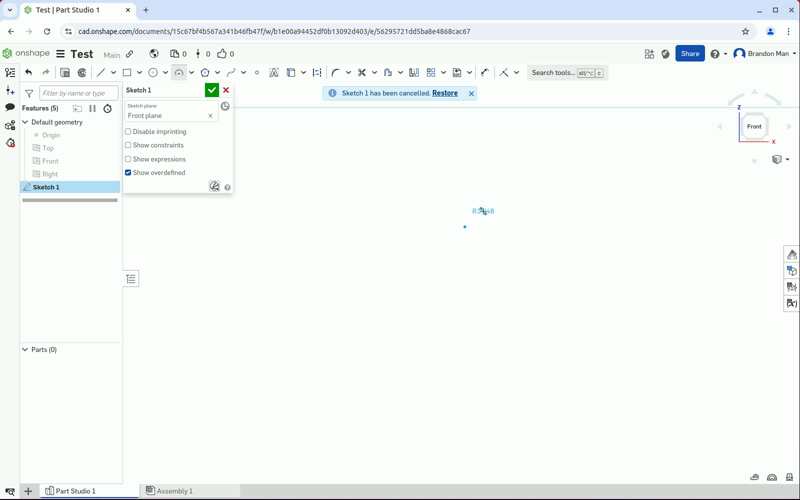
scroll(6)
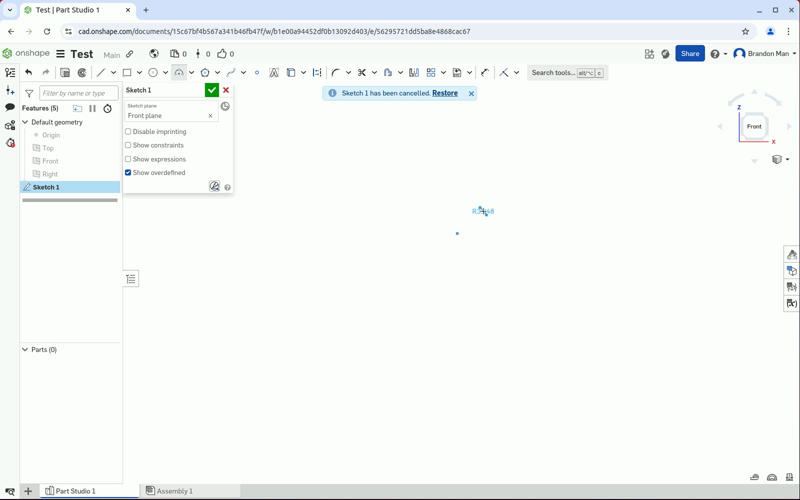
scroll(6)
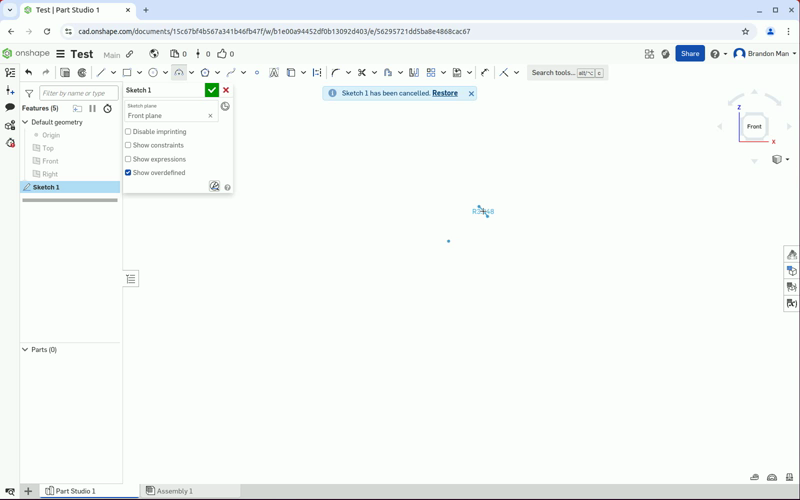
scroll(6)
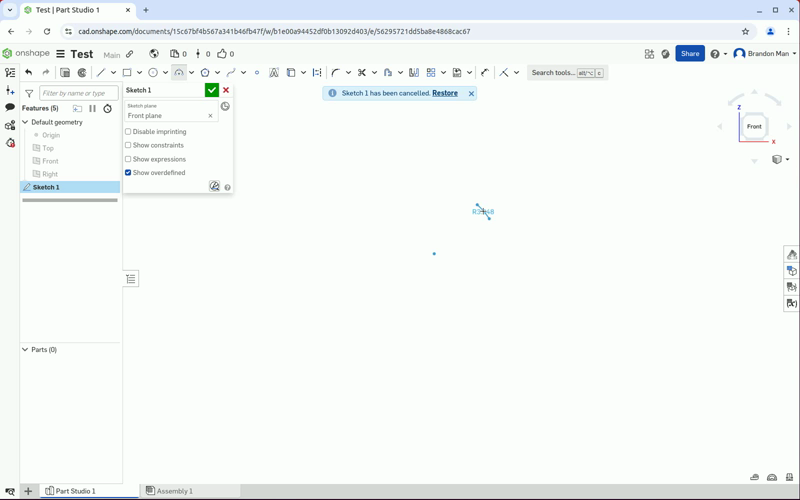
scroll(6)
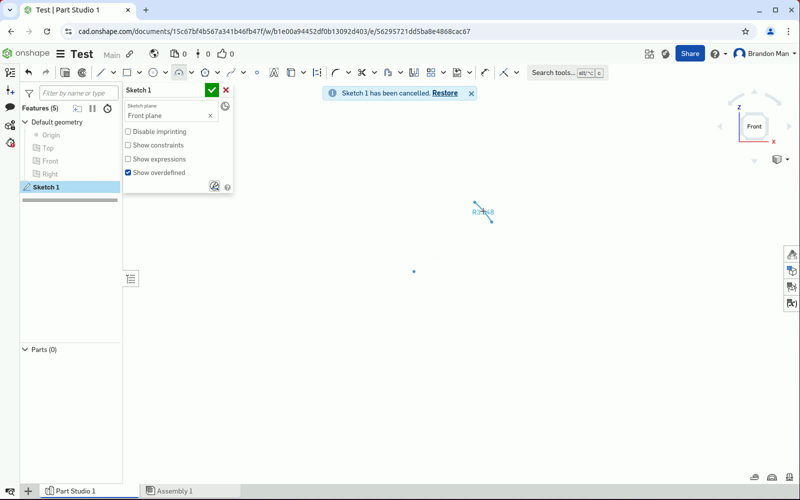
scroll(6)
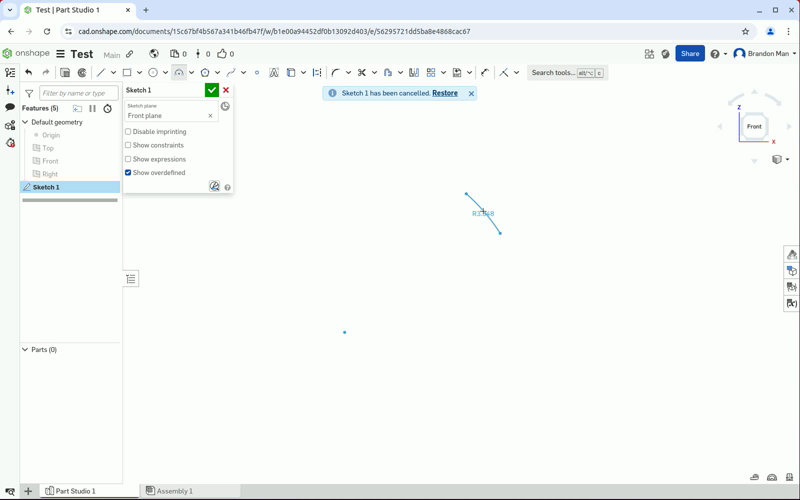
click(483, 210)
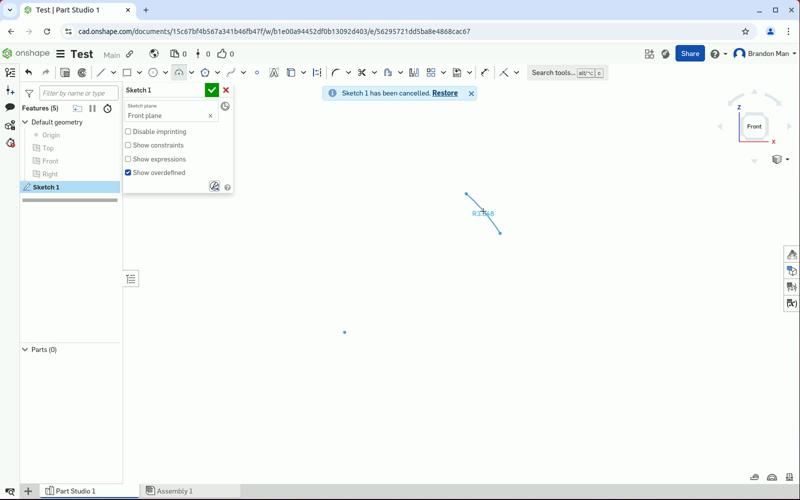
scroll(-6)
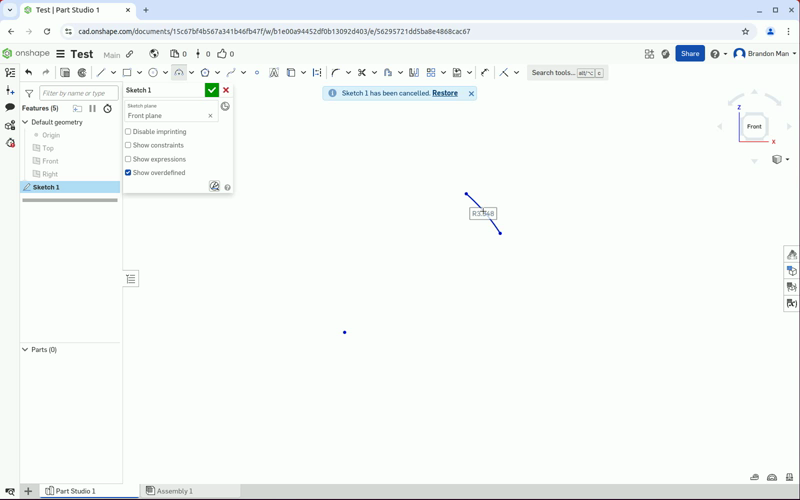
scroll(-6)
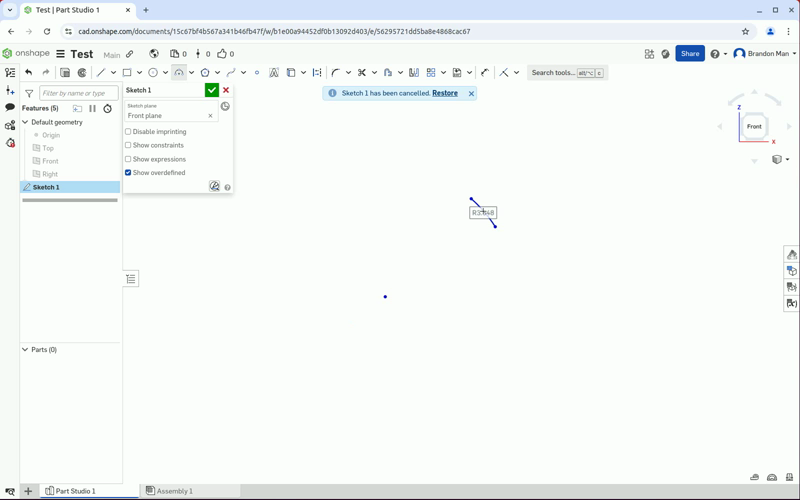
scroll(-6)
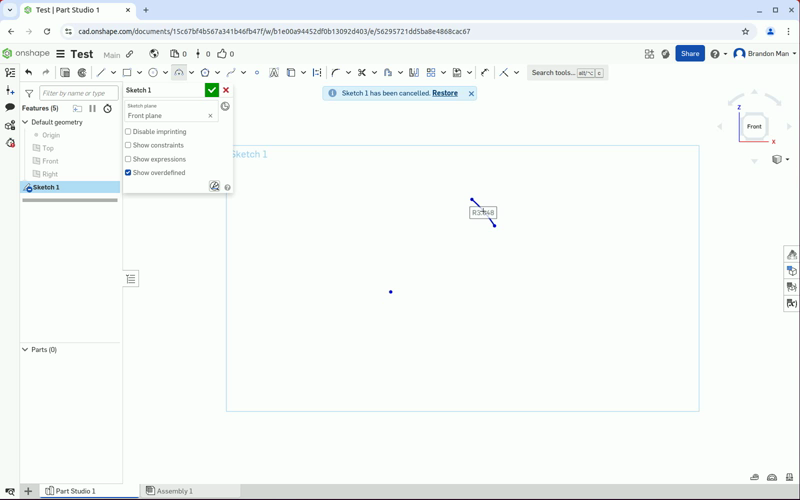
scroll(-6)
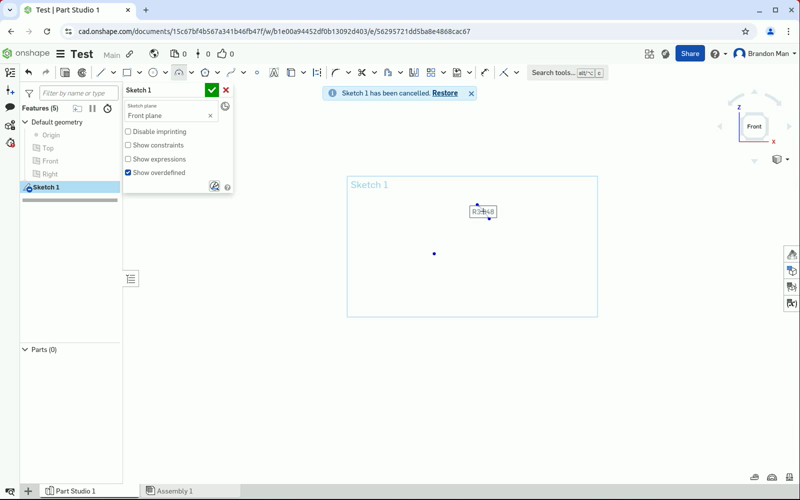
scroll(-6)
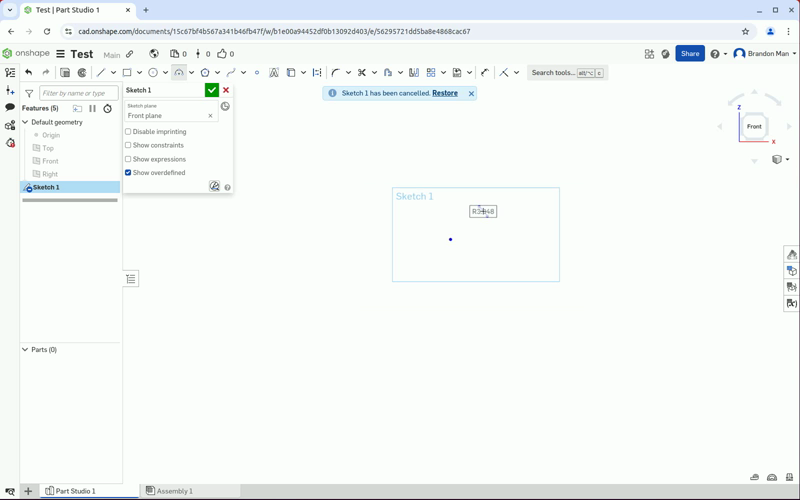
scroll(-6)
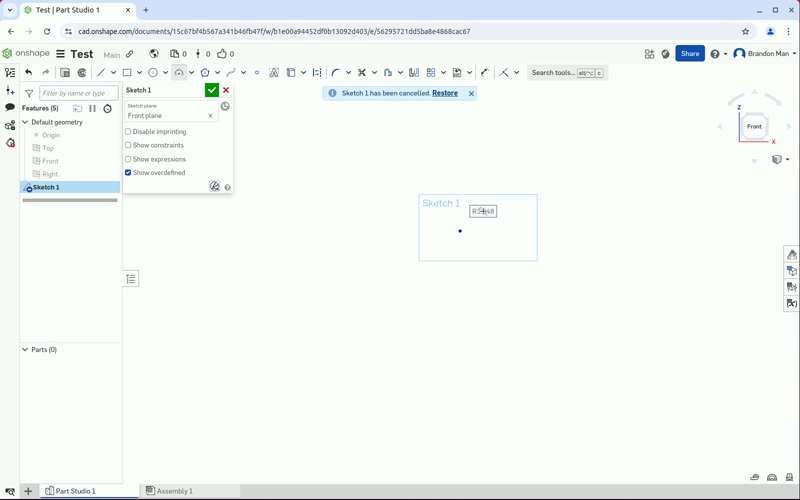
scroll(-6)
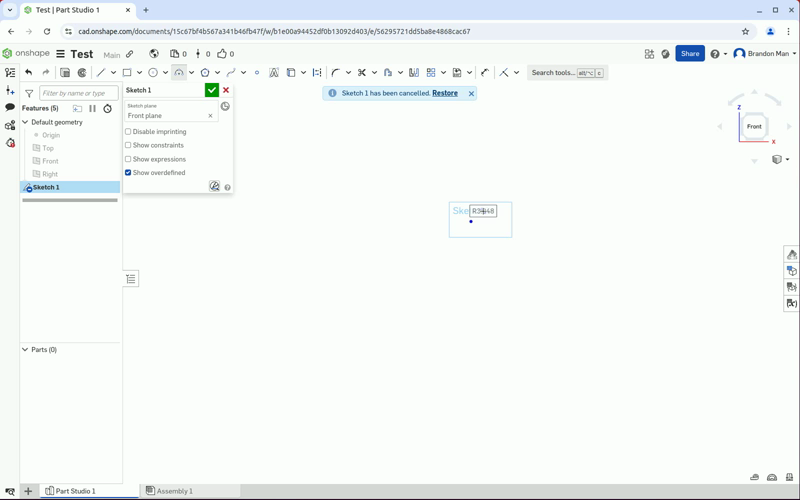
key_up(shift)
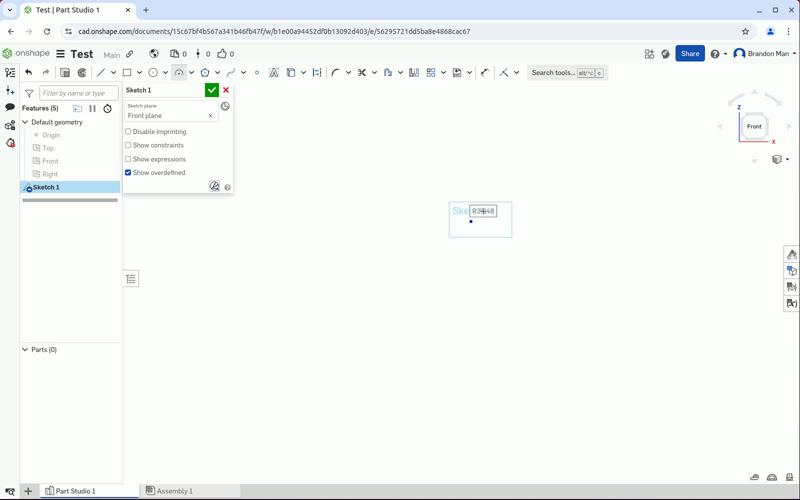
key(esc)
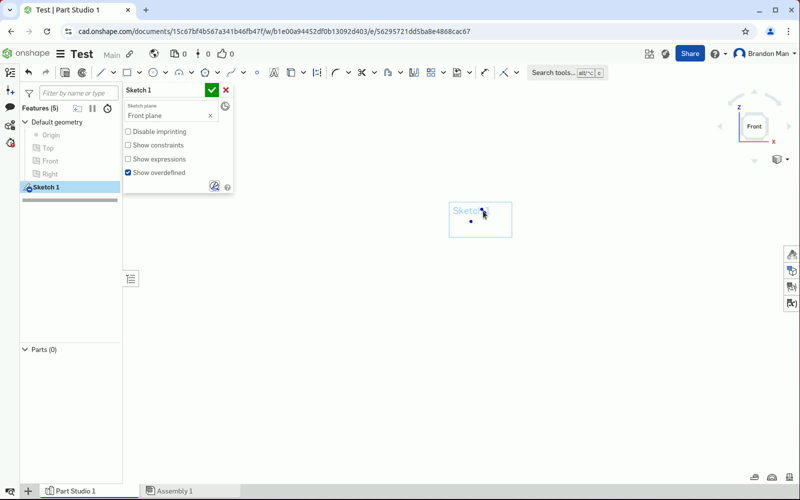
key(l)
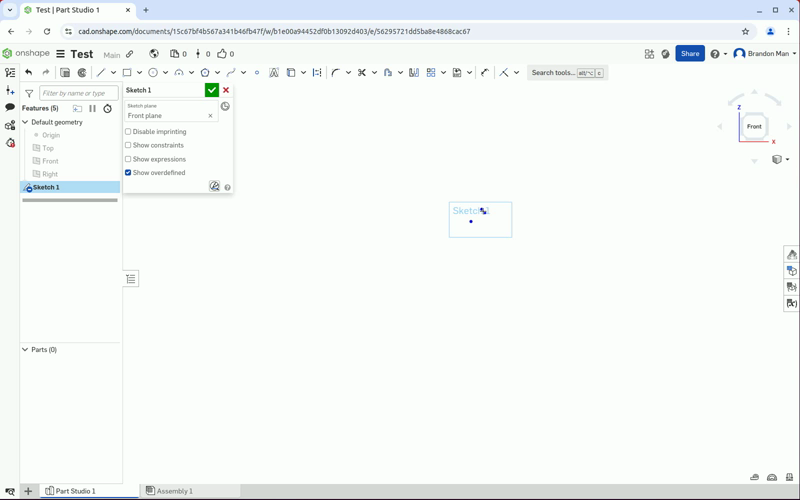
mouse_move(484, 212)
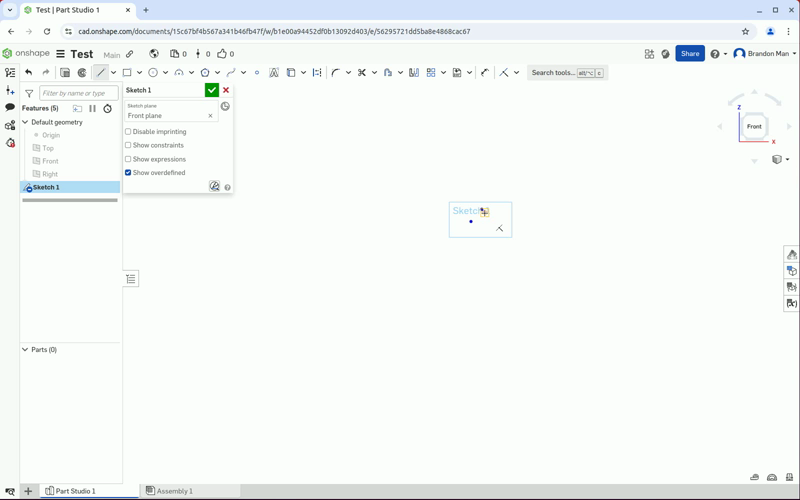
scroll(6)
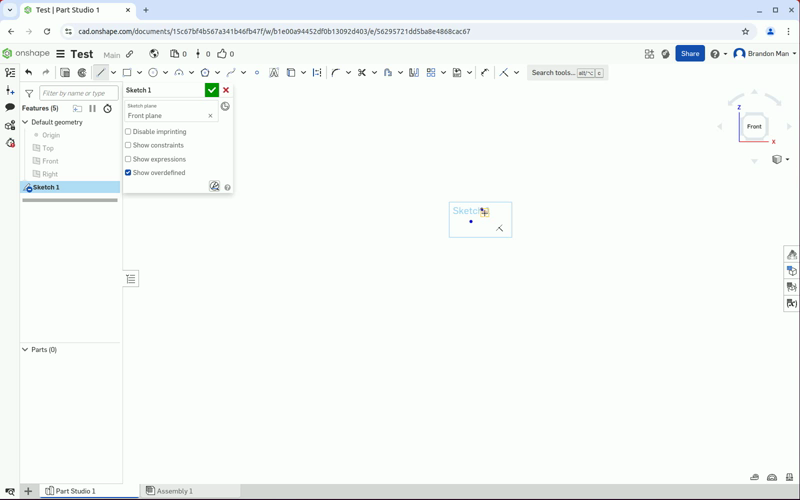
scroll(6)
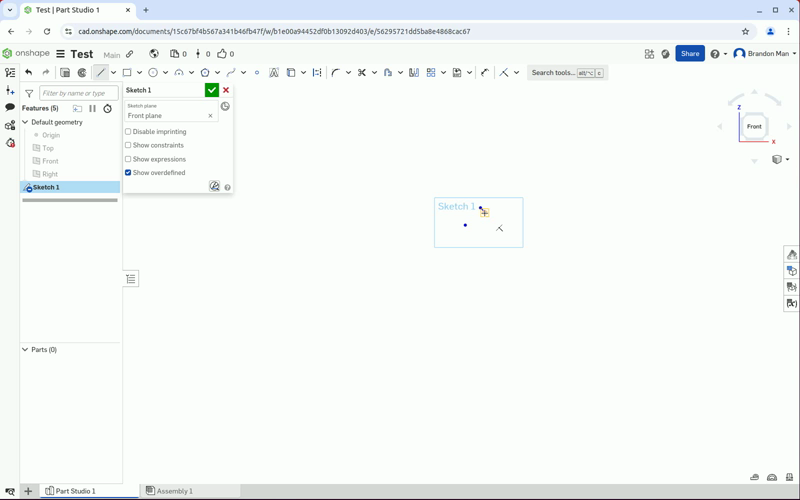
scroll(6)
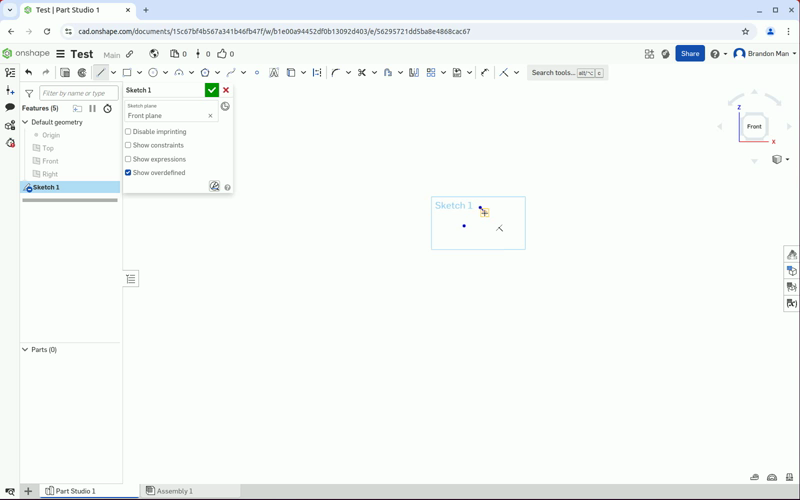
scroll(6)
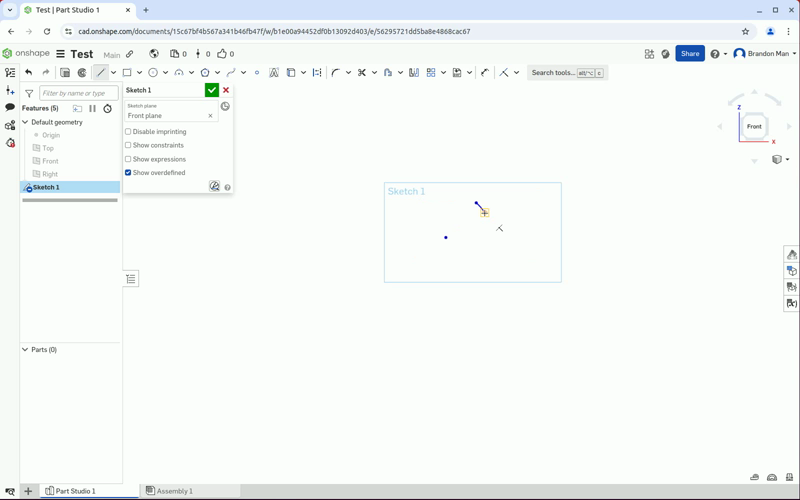
scroll(6)
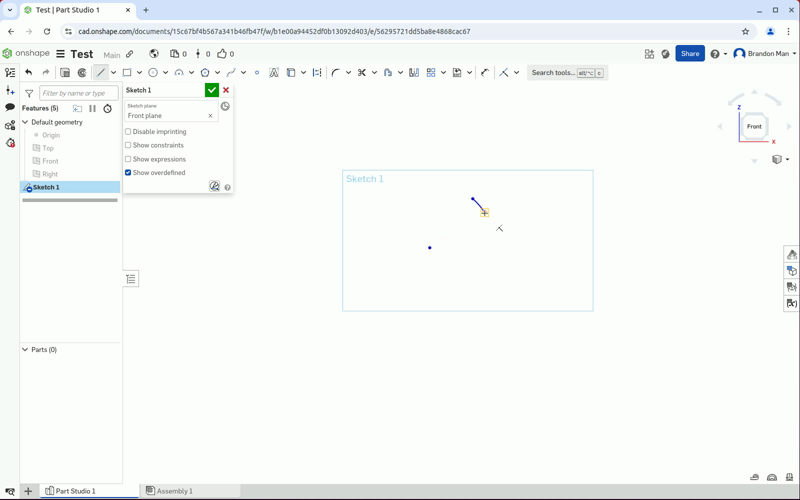
scroll(6)
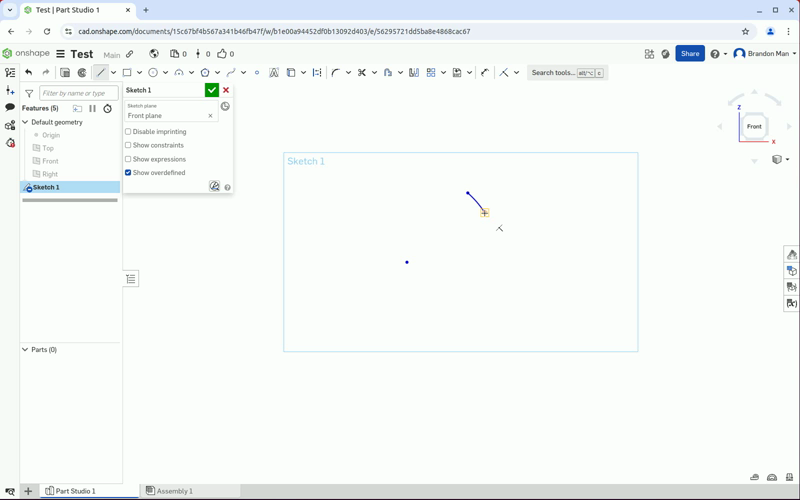
scroll(6)
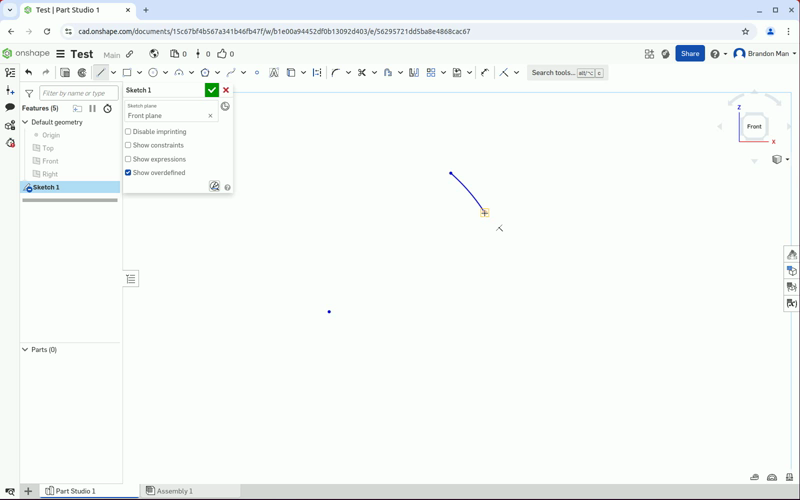
click(484, 212)
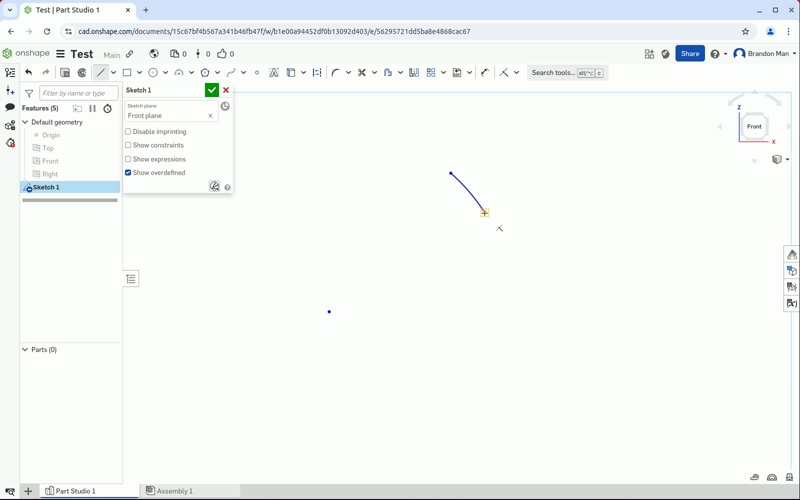
scroll(-6)
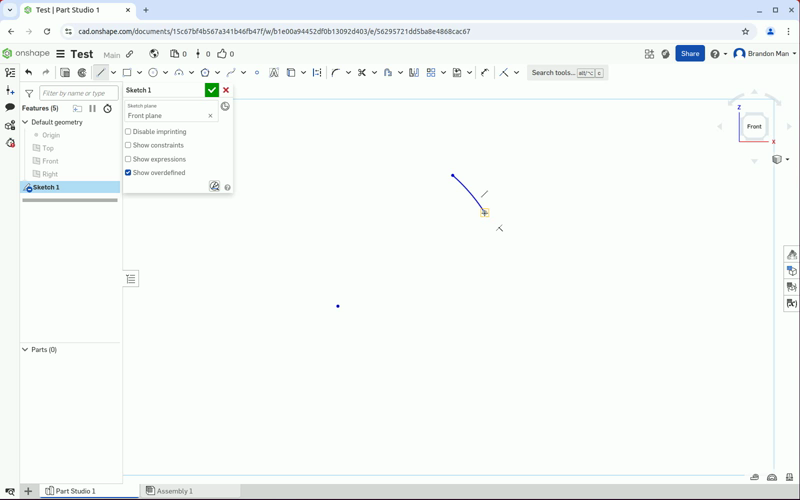
scroll(-6)
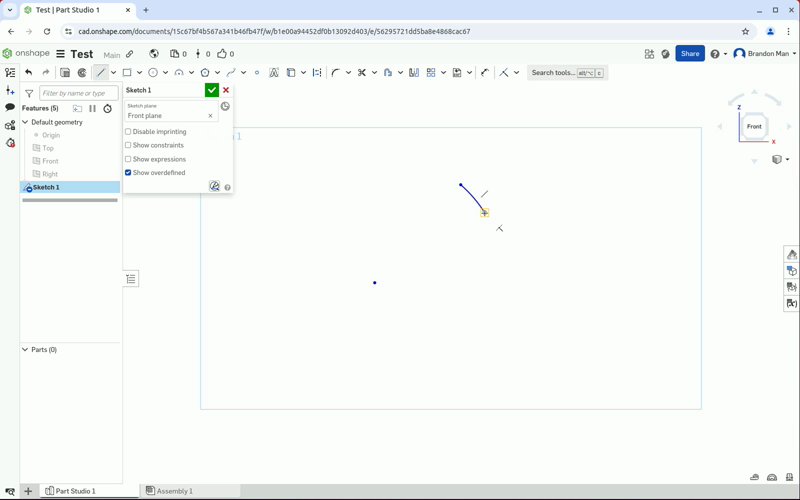
scroll(-6)
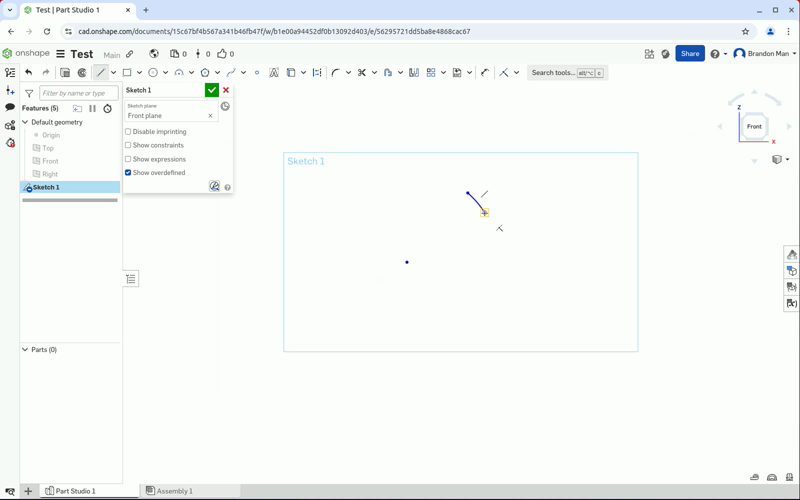
scroll(-6)
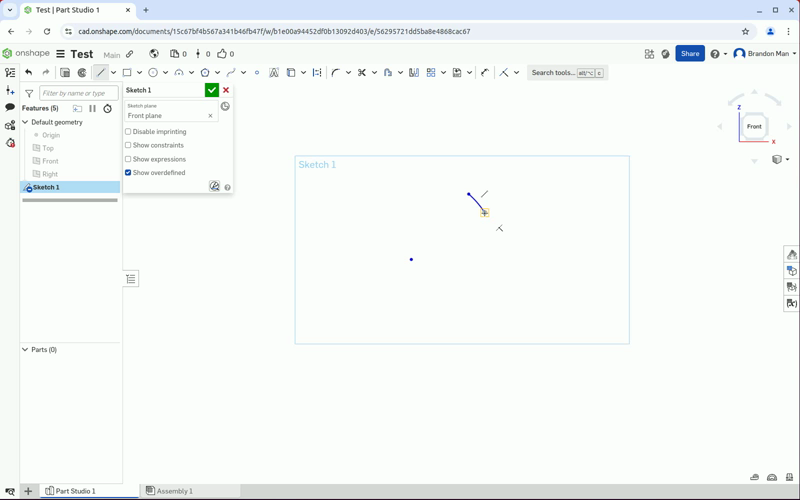
scroll(-6)
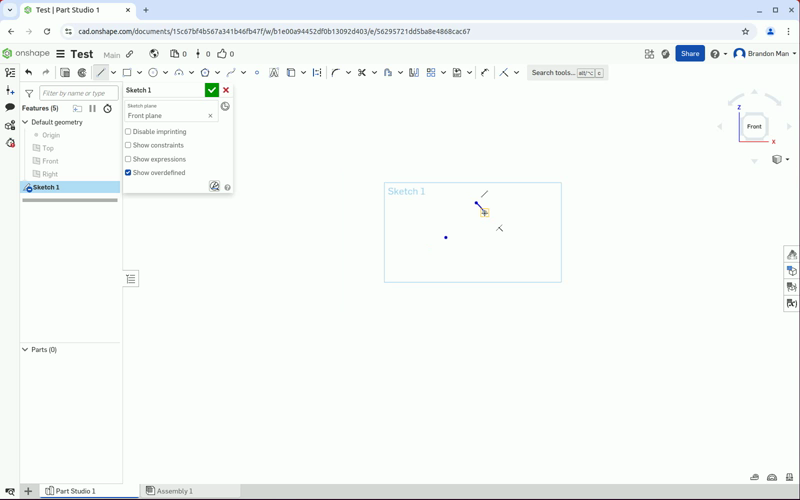
scroll(-6)
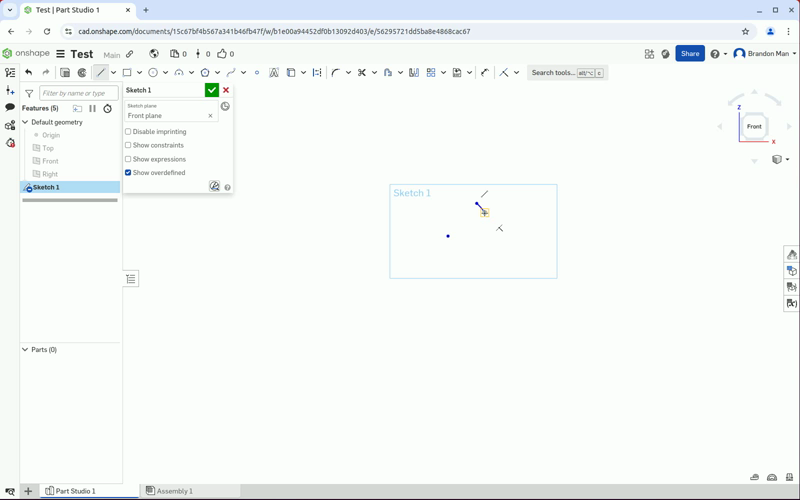
scroll(-6)
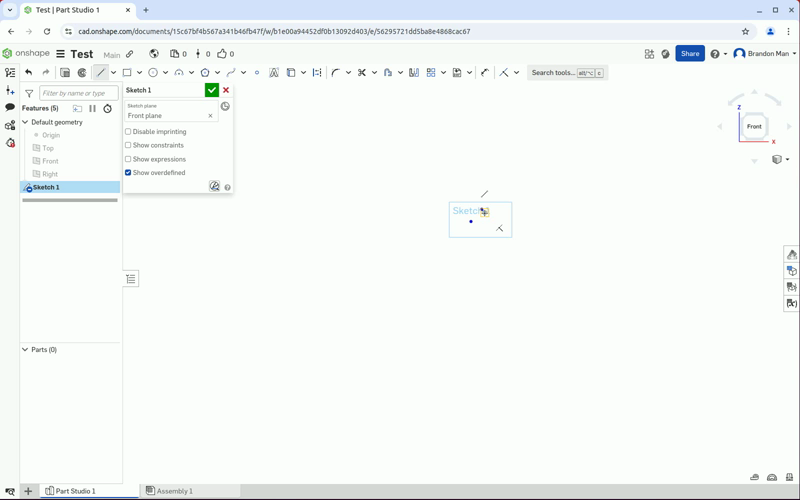
key_down(shift)
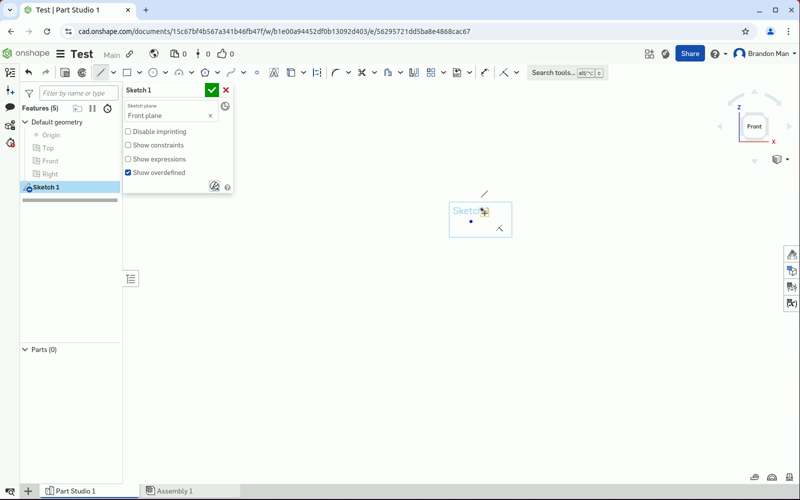
mouse_move(514, 212)
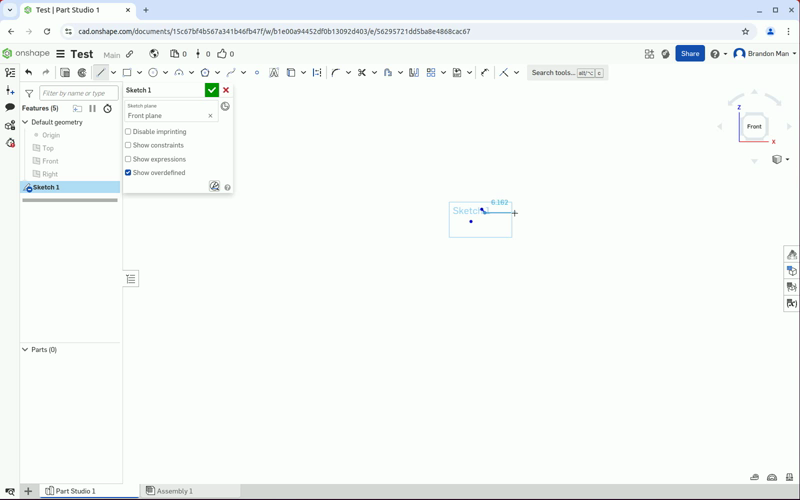
mouse_move(484, 207)
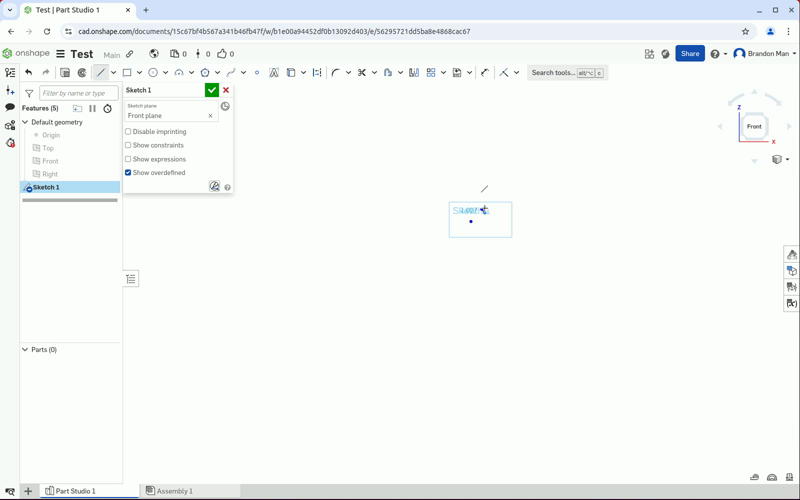
scroll(6)
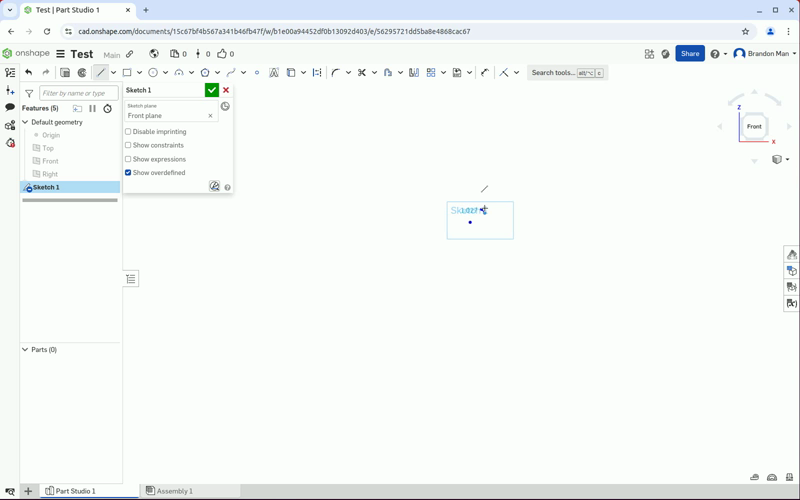
scroll(6)
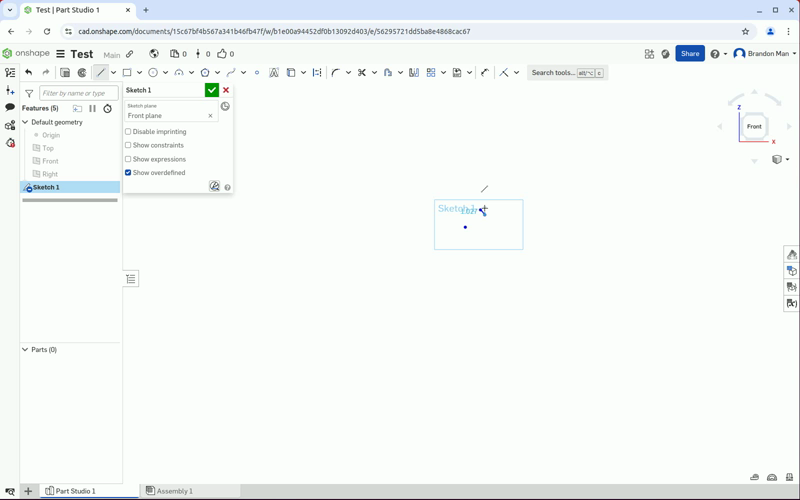
scroll(6)
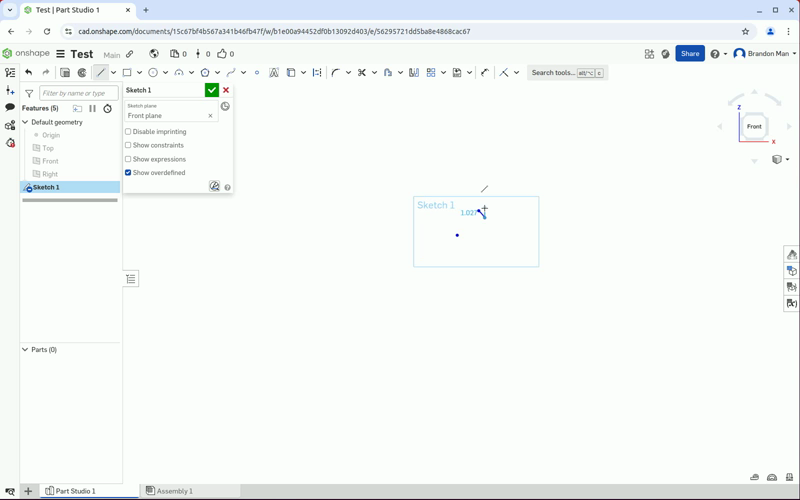
scroll(6)
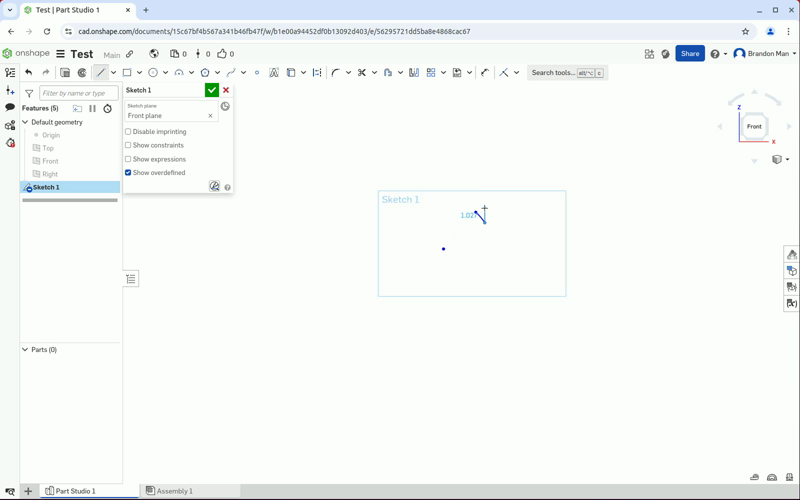
scroll(6)
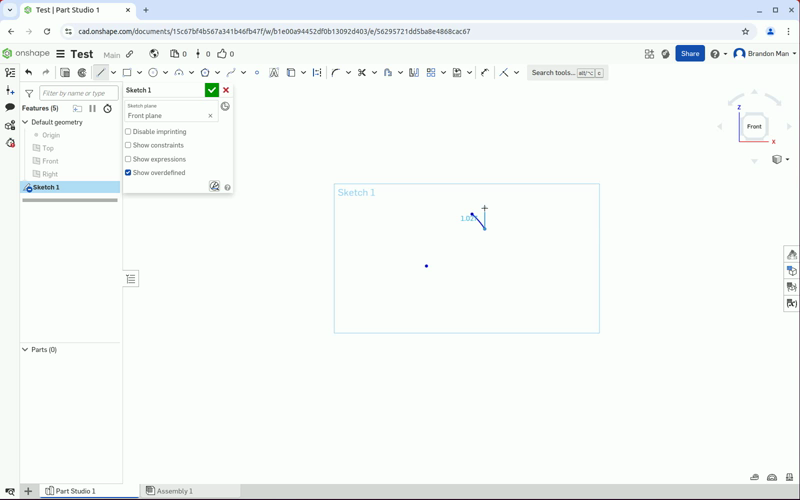
scroll(6)
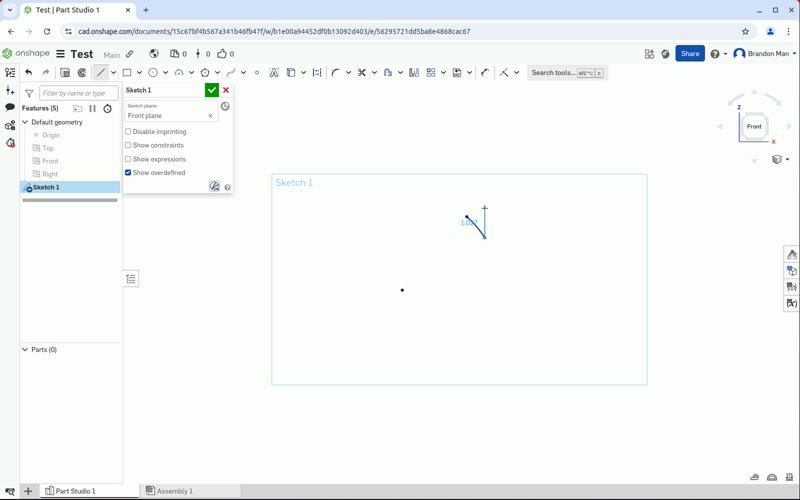
scroll(6)
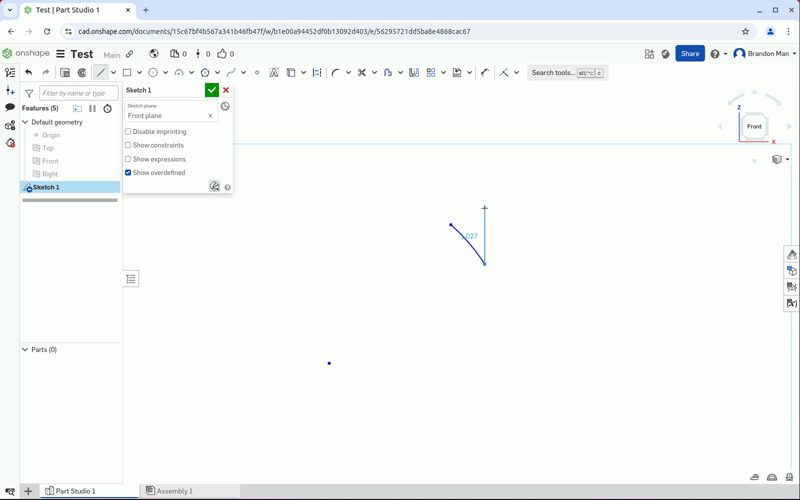
click(484, 207)
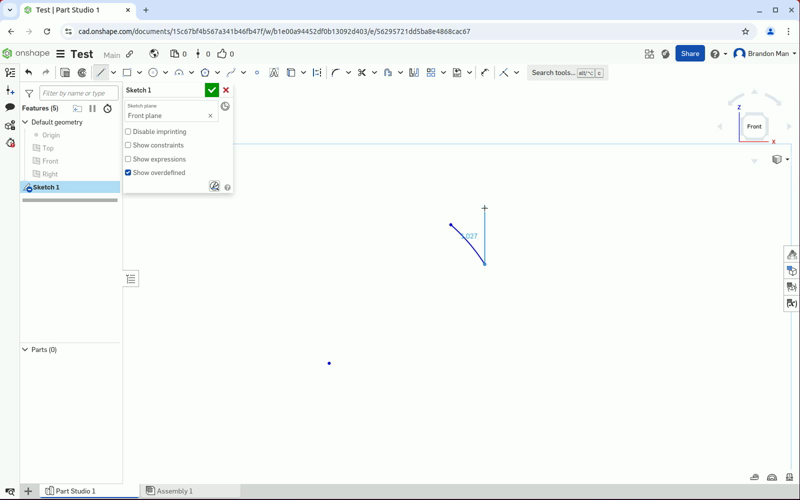
scroll(-6)
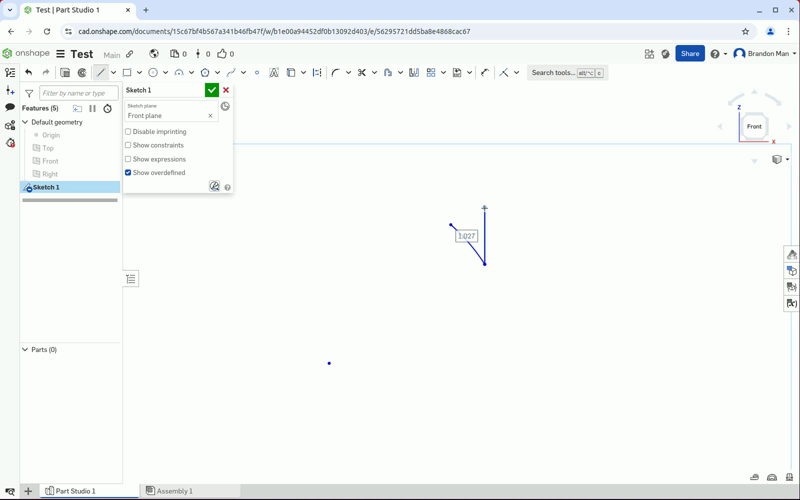
scroll(-6)
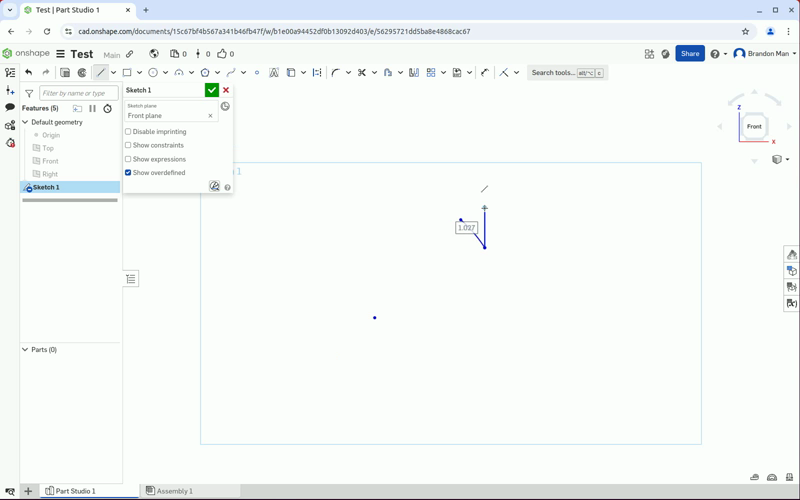
scroll(-6)
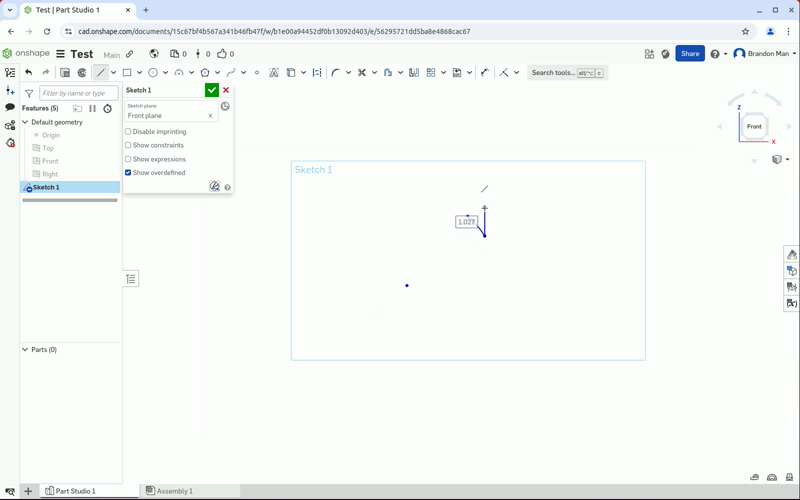
scroll(-6)
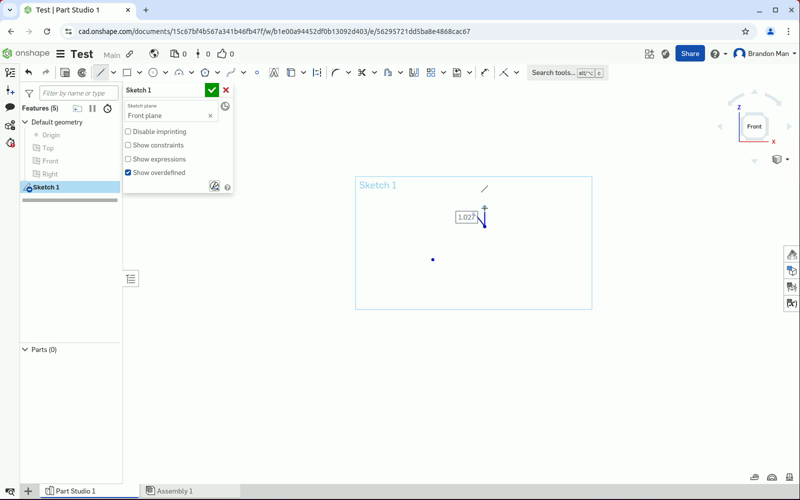
scroll(-6)
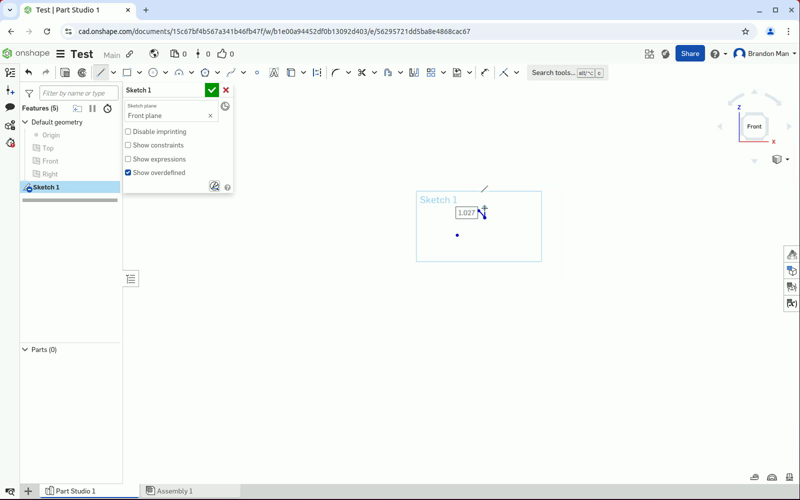
scroll(-6)
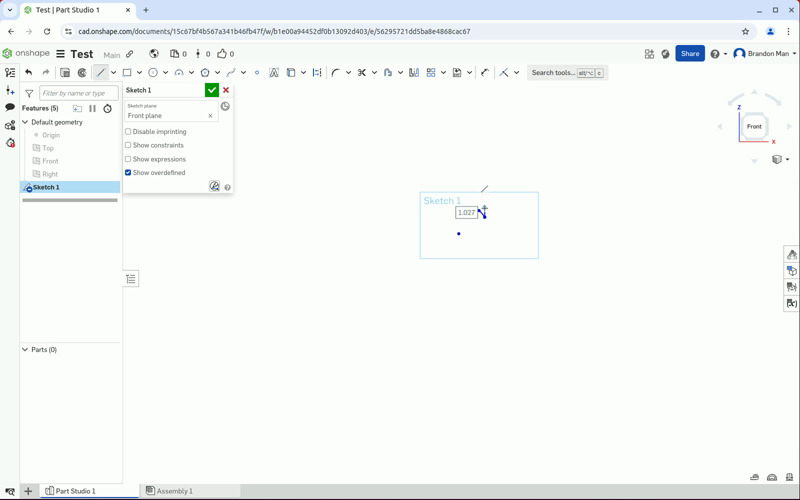
scroll(-6)
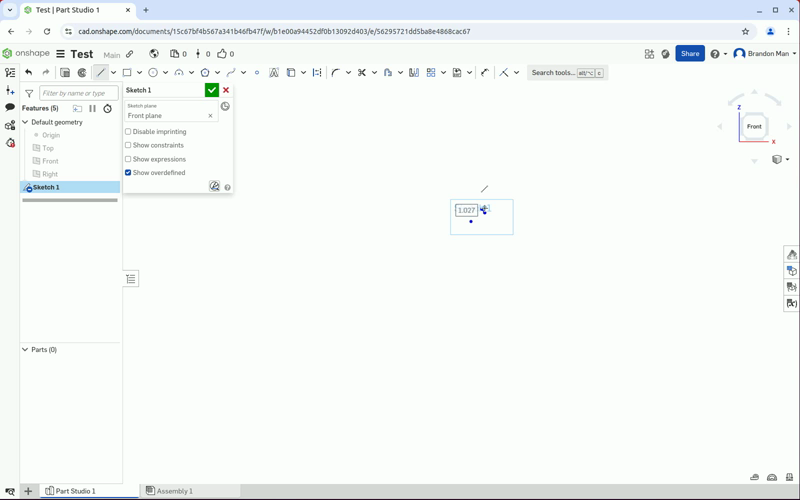
key_up(shift)
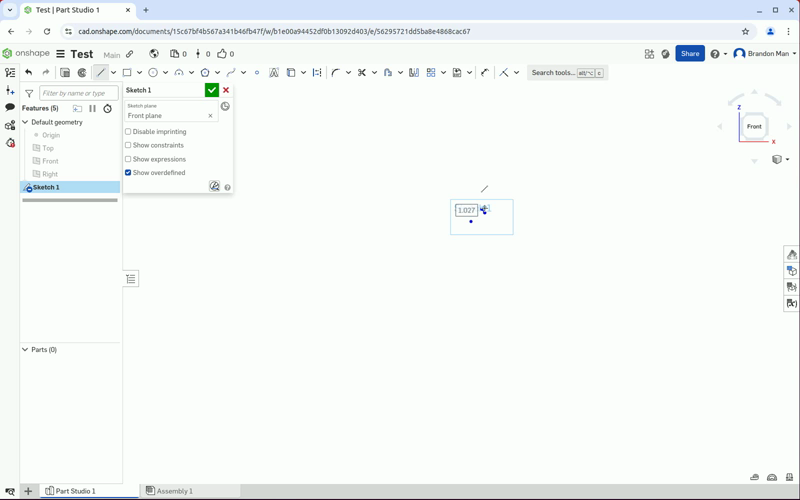
key(esc)
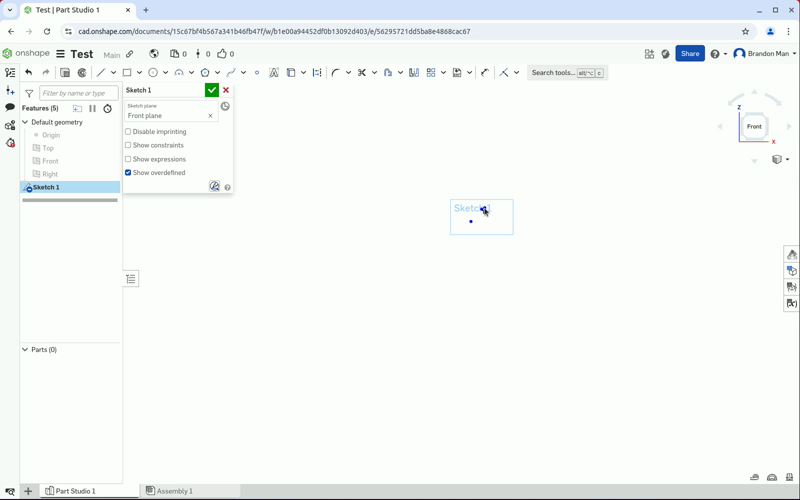
key(a)
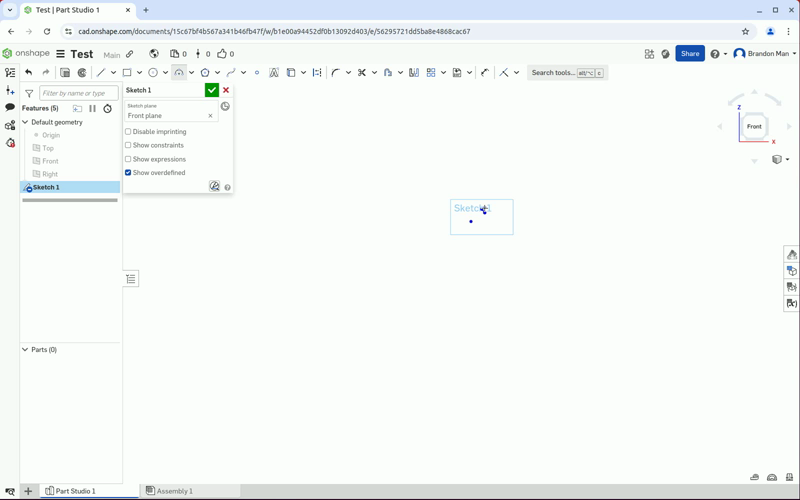
mouse_move(484, 207)
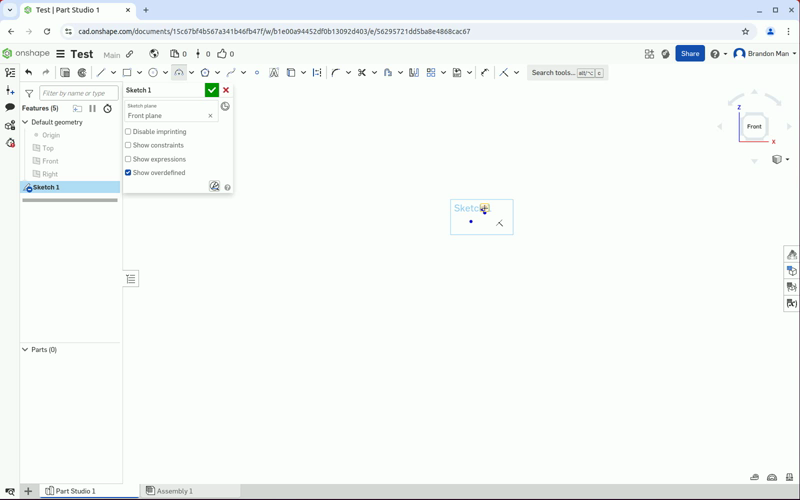
scroll(6)
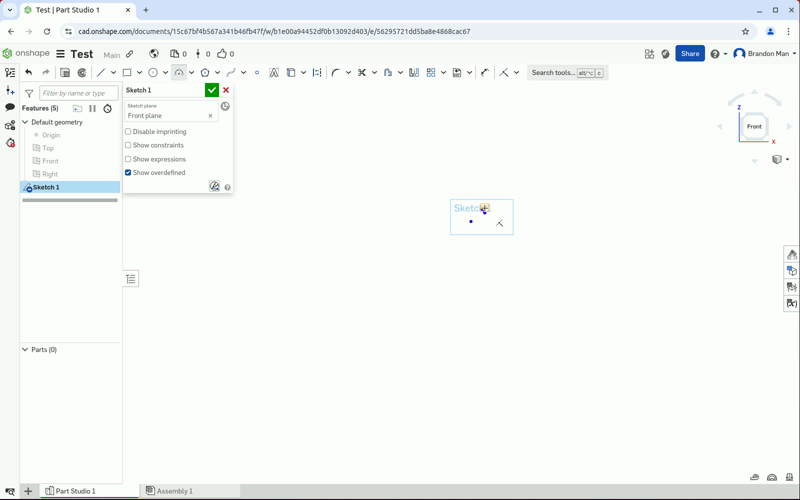
scroll(6)
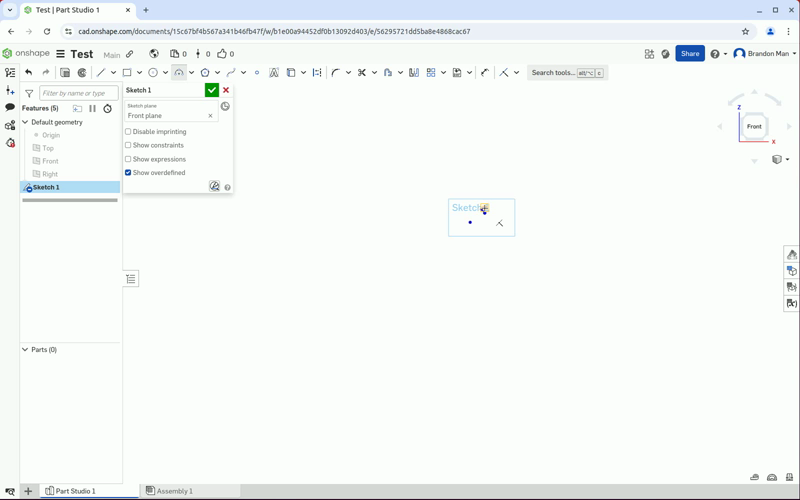
scroll(6)
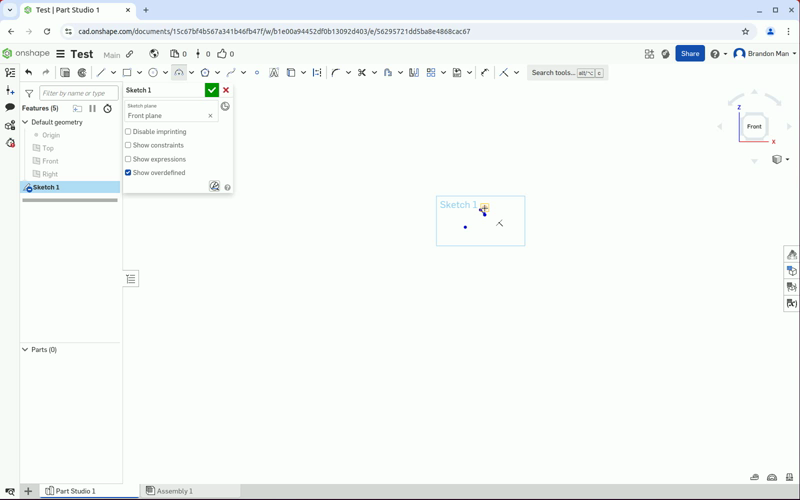
scroll(6)
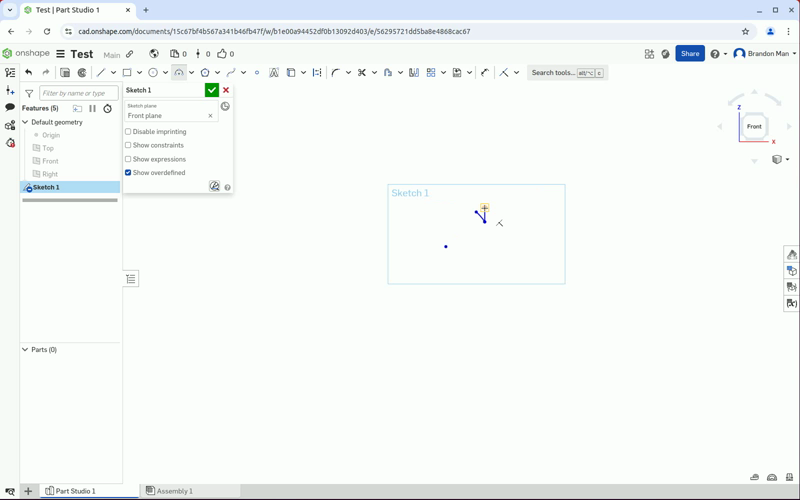
scroll(6)
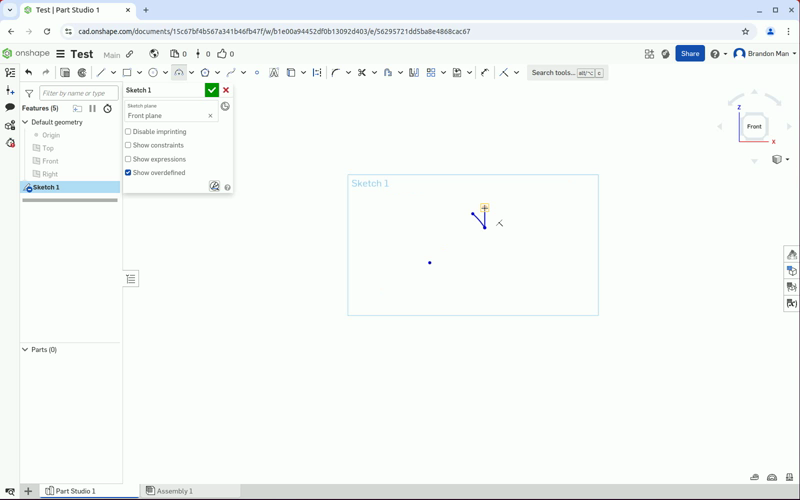
scroll(6)
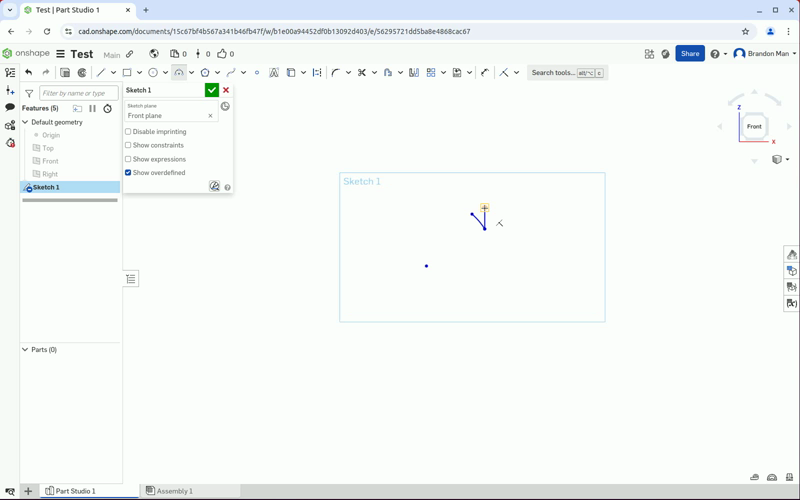
scroll(6)
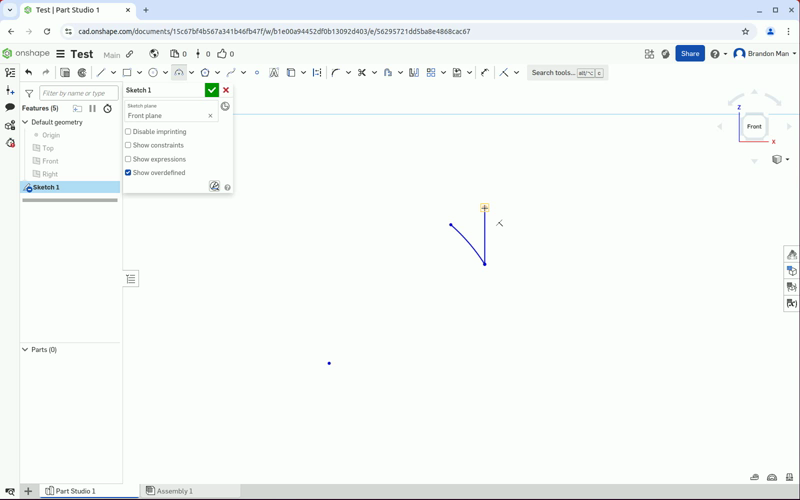
click(484, 207)
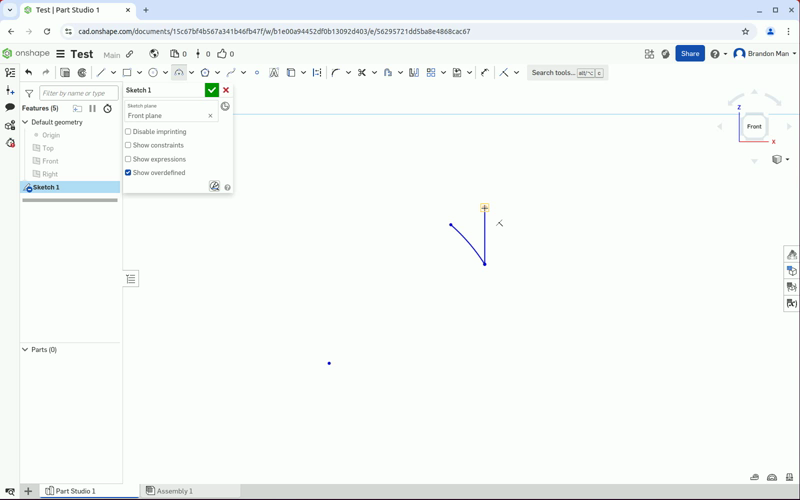
scroll(-6)
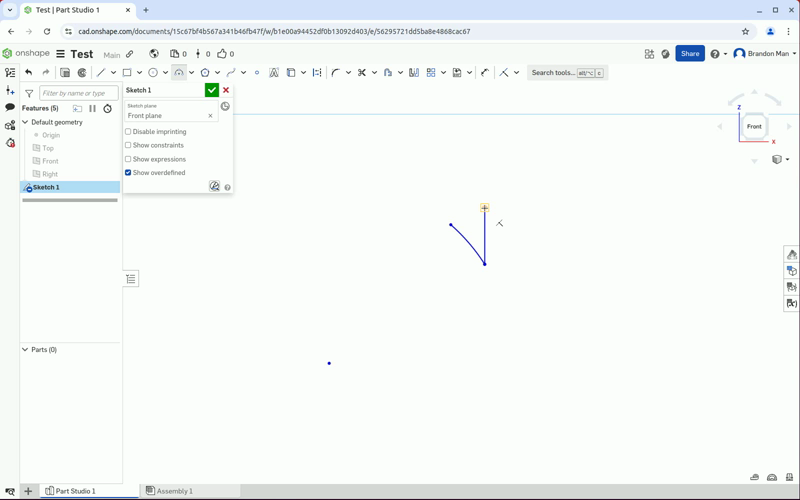
scroll(-6)
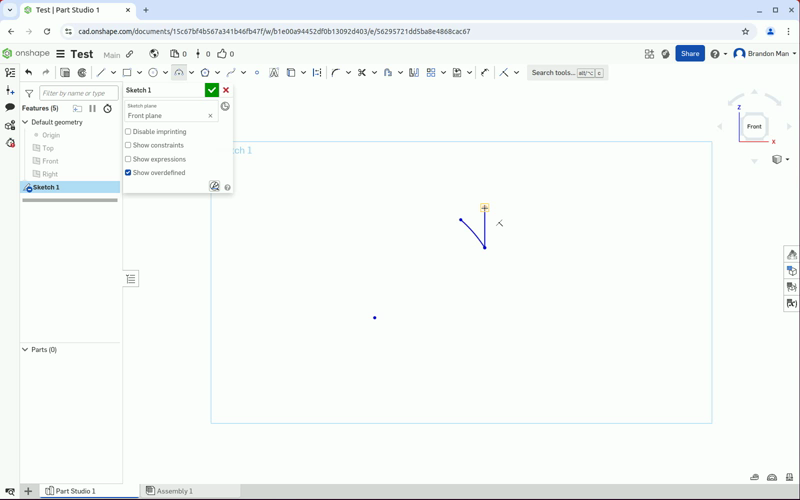
scroll(-6)
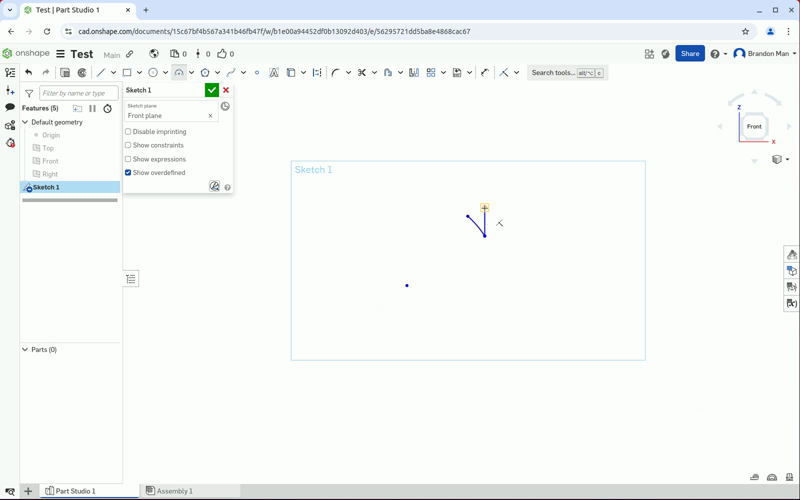
scroll(-6)
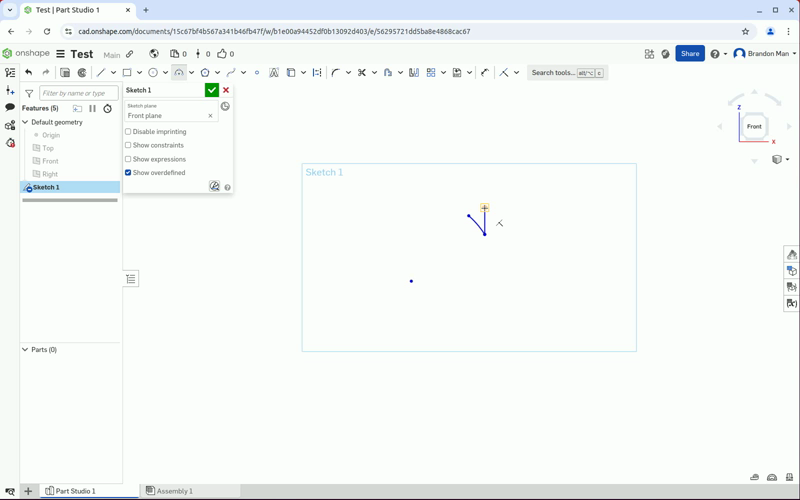
scroll(-6)
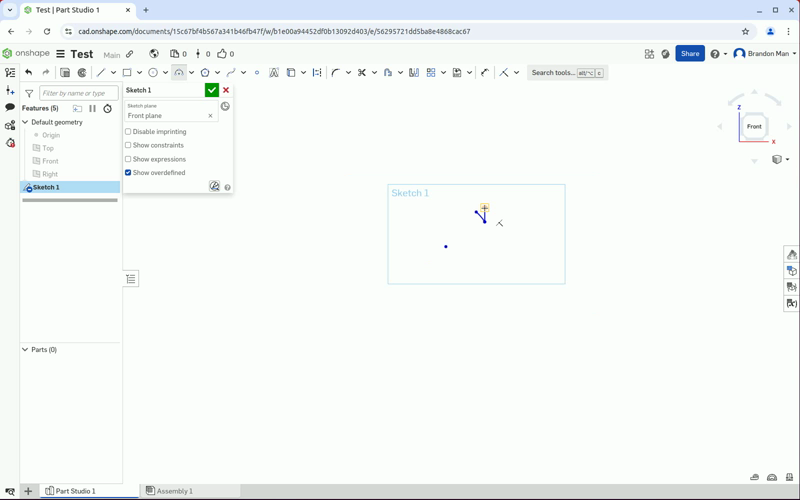
scroll(-6)
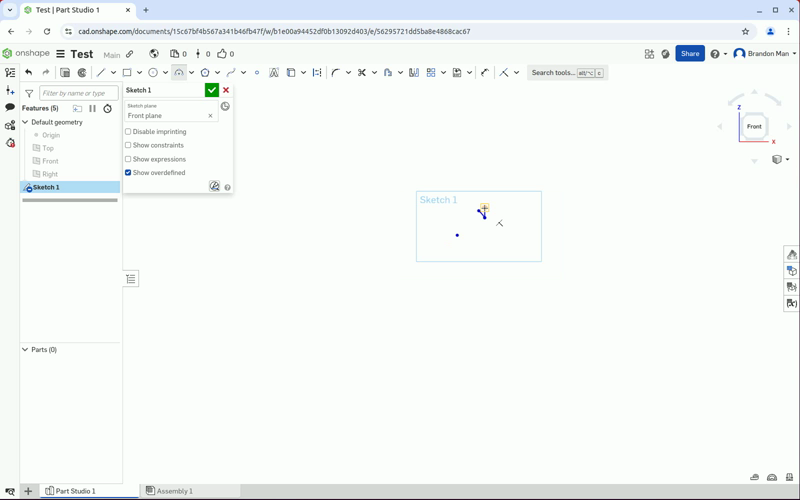
scroll(-6)
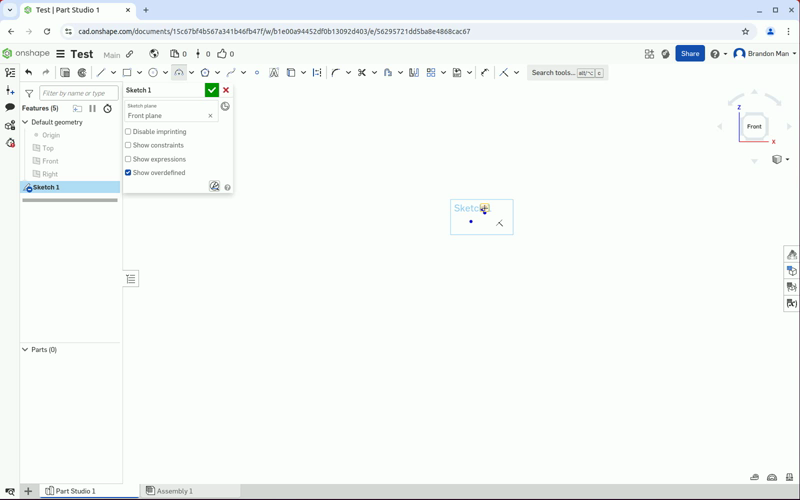
mouse_move(481, 209)
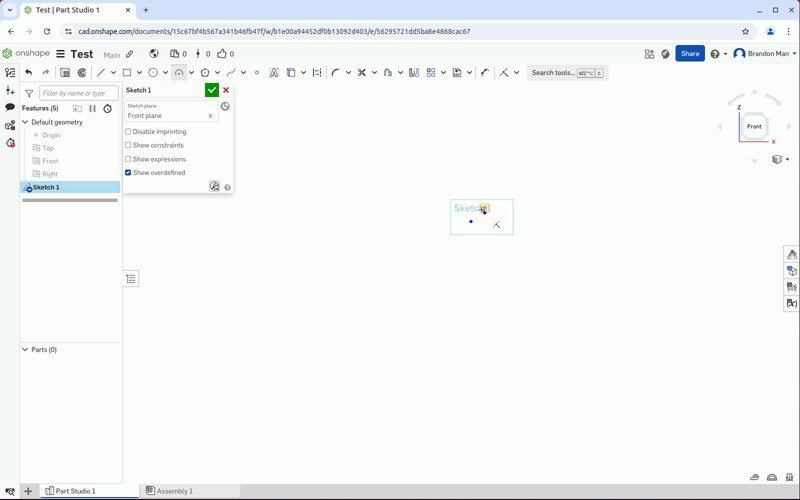
scroll(6)
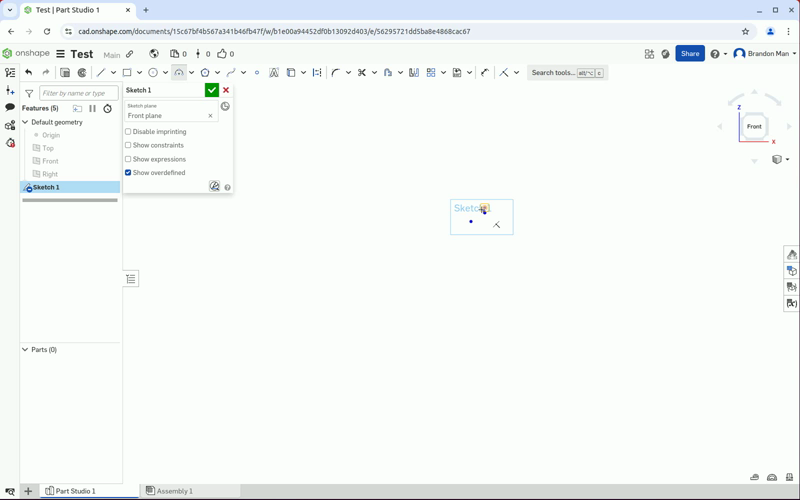
scroll(6)
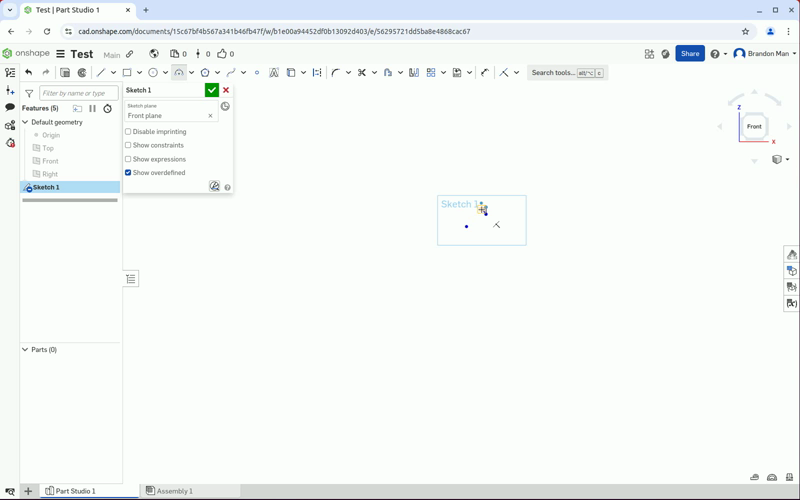
scroll(6)
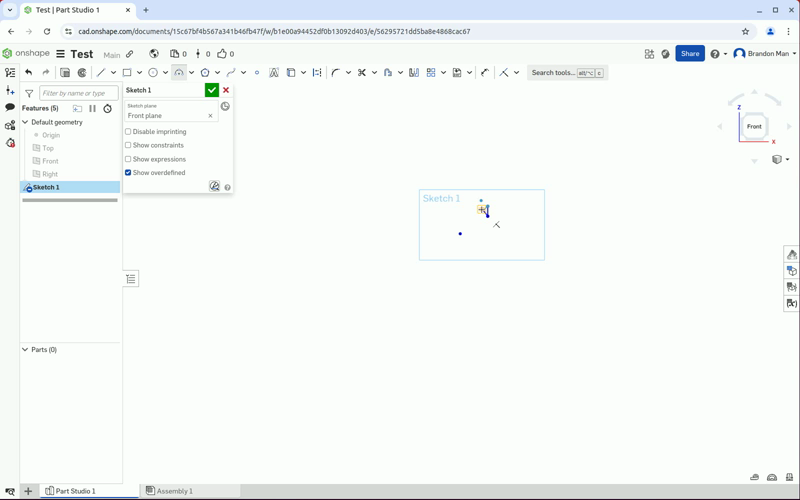
scroll(6)
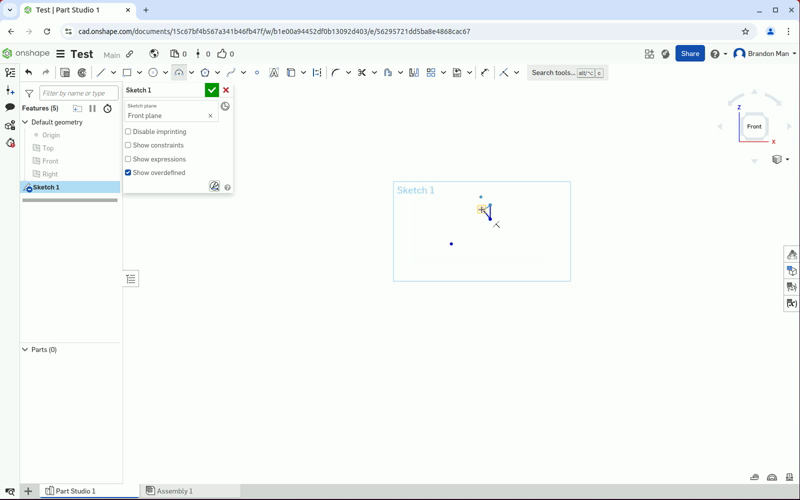
scroll(6)
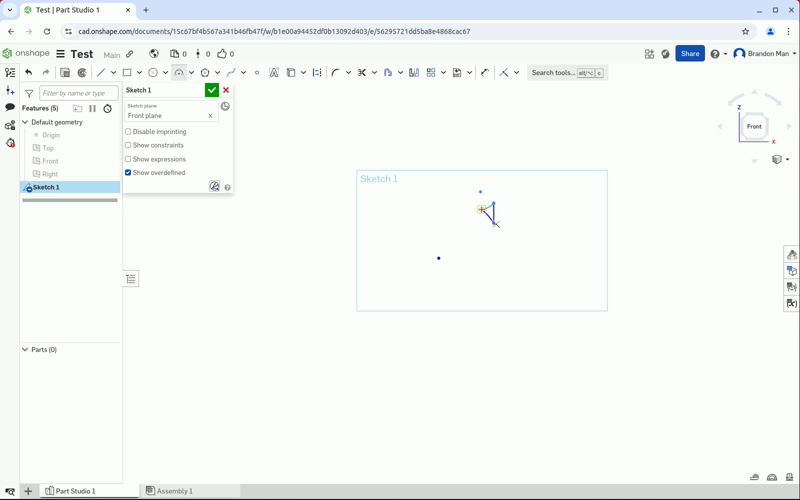
scroll(6)
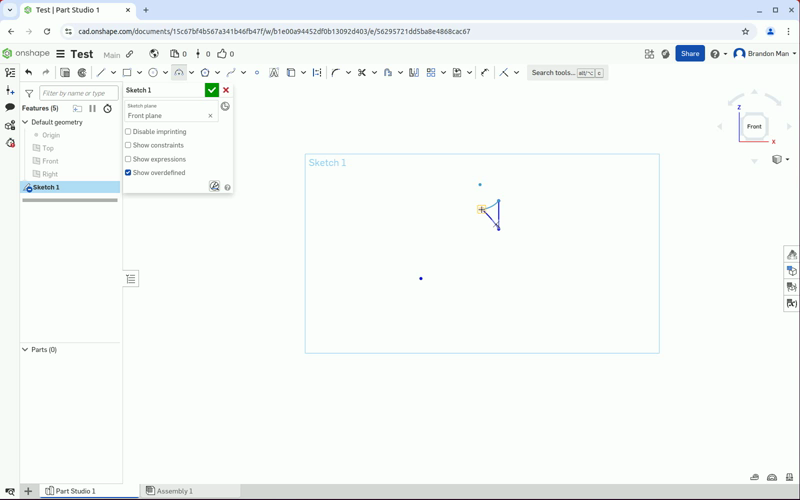
scroll(6)
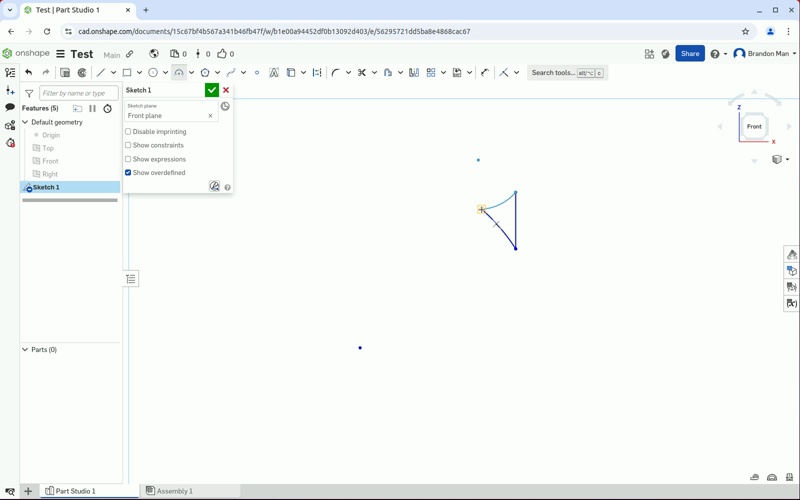
click(481, 209)
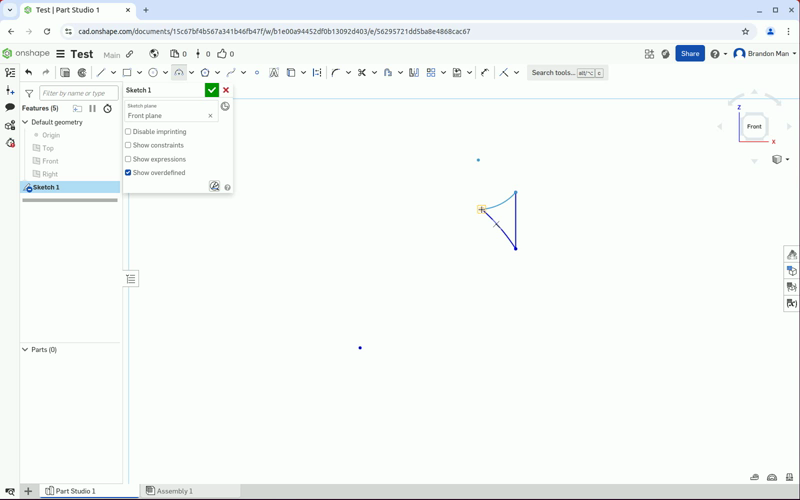
scroll(-6)
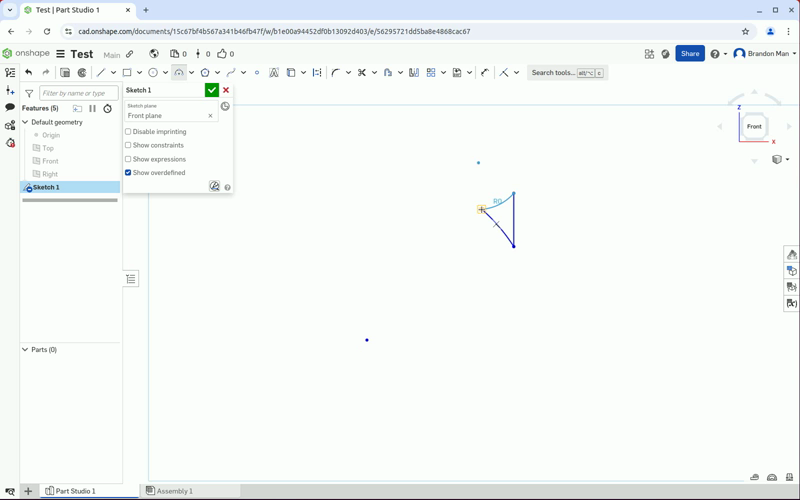
scroll(-6)
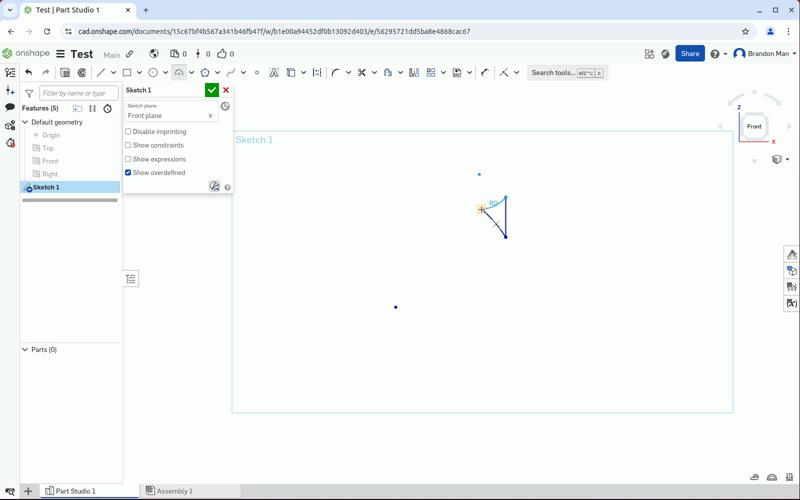
scroll(-6)
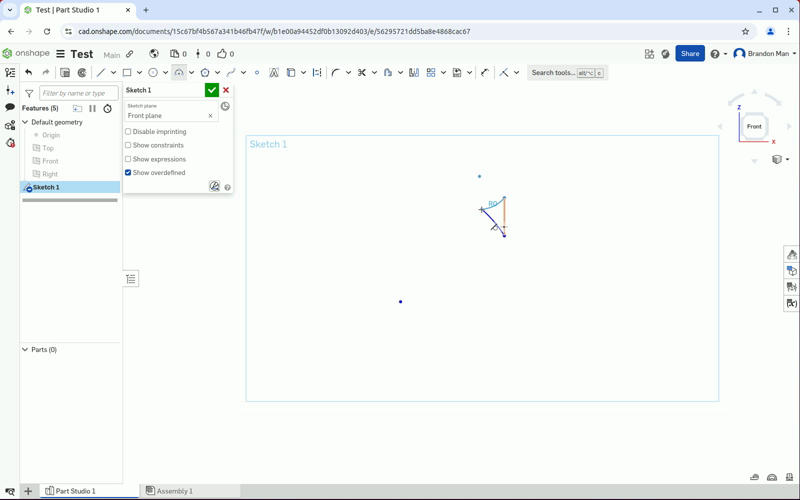
scroll(-6)
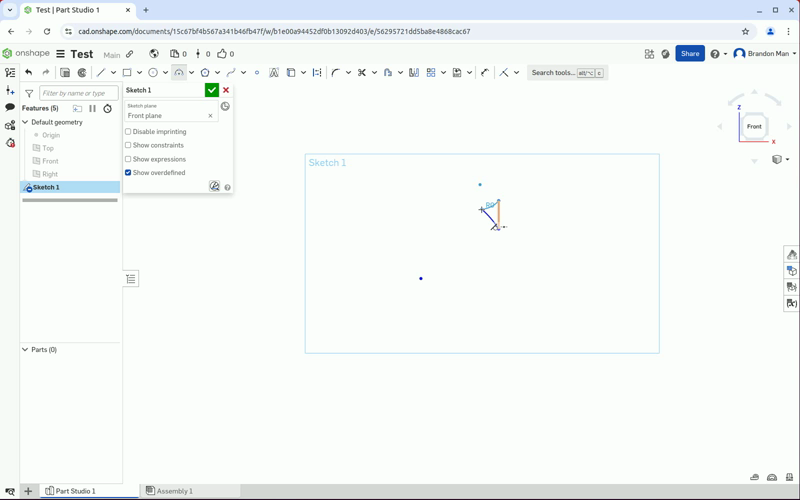
scroll(-6)
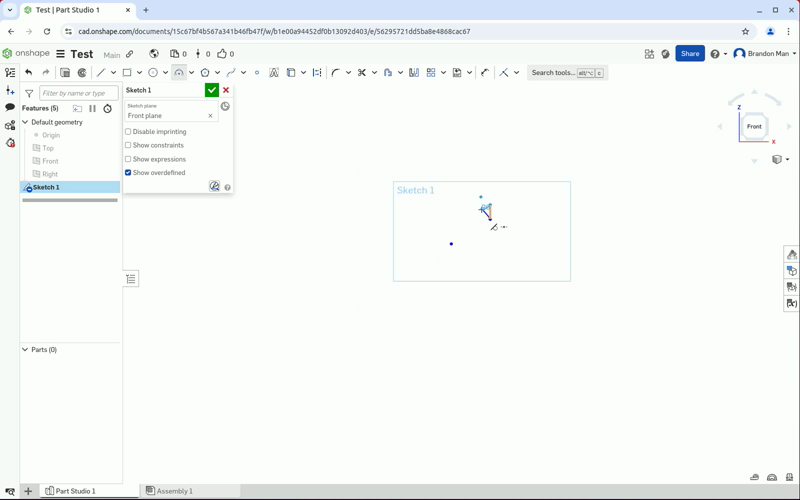
scroll(-6)
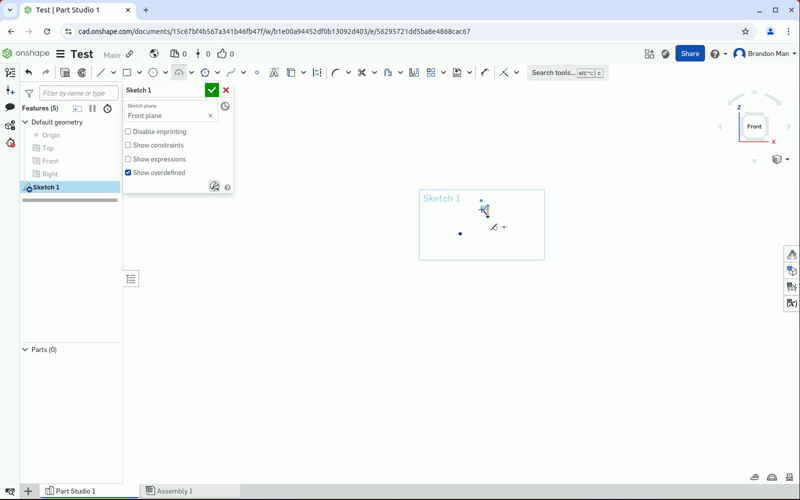
scroll(-6)
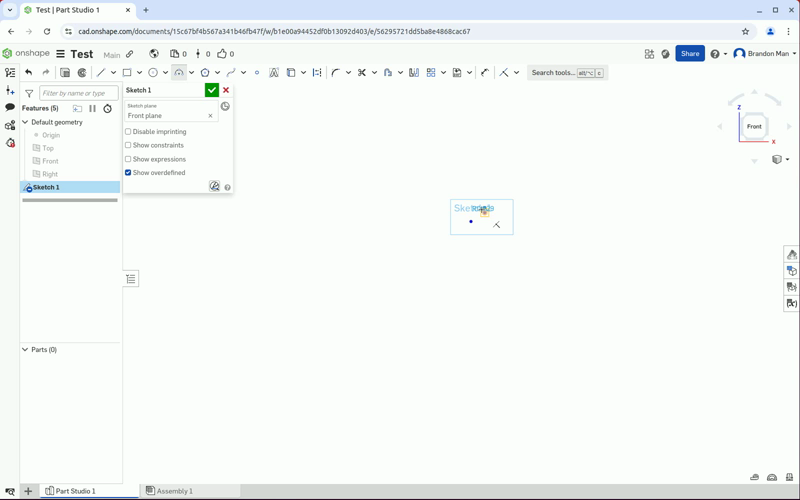
key_down(shift)
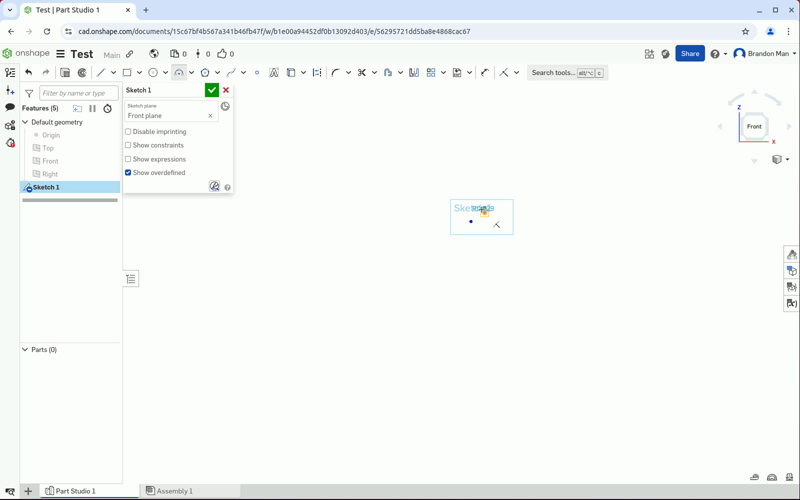
mouse_move(483, 208)
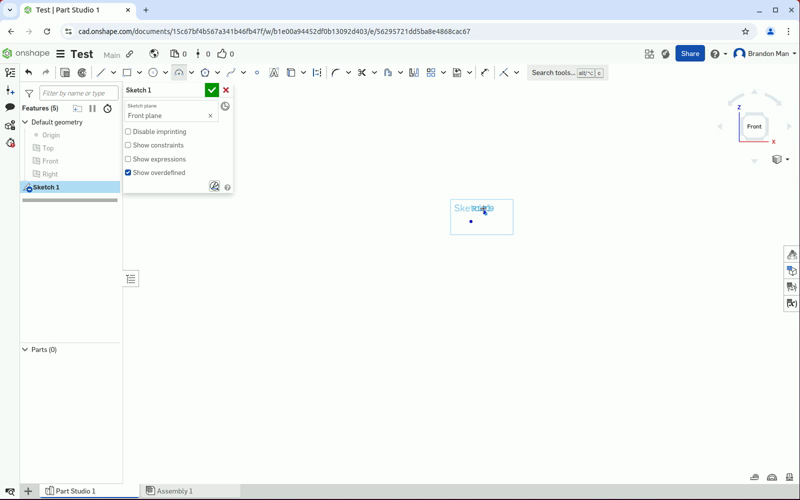
scroll(6)
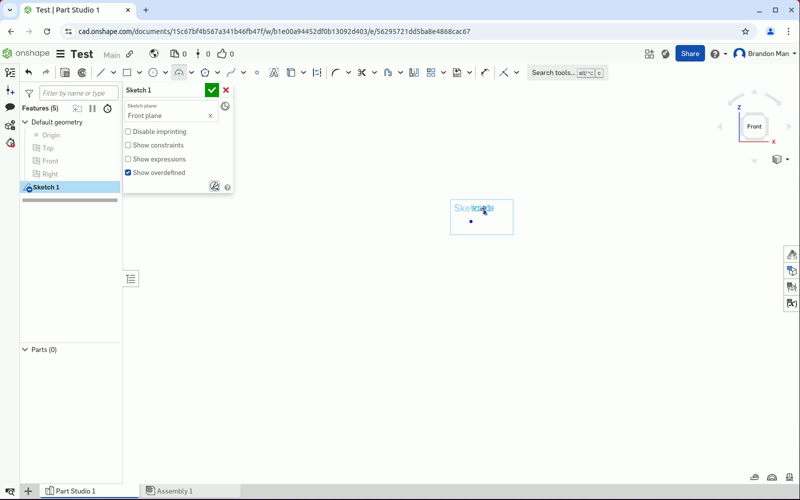
scroll(6)
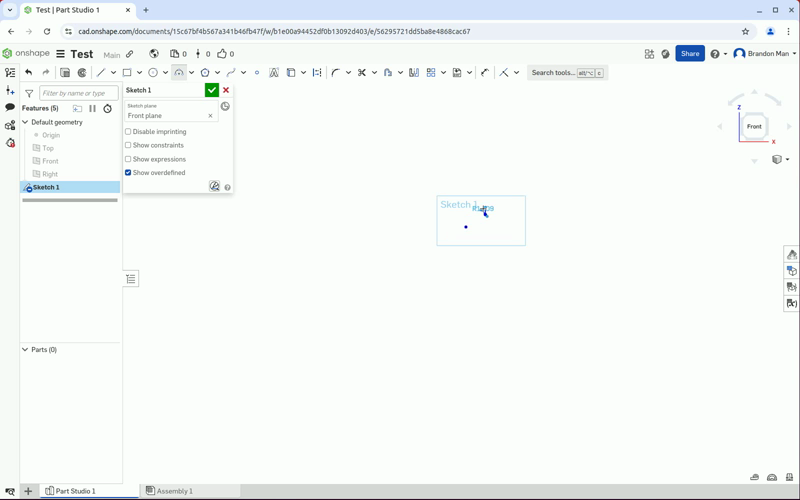
scroll(6)
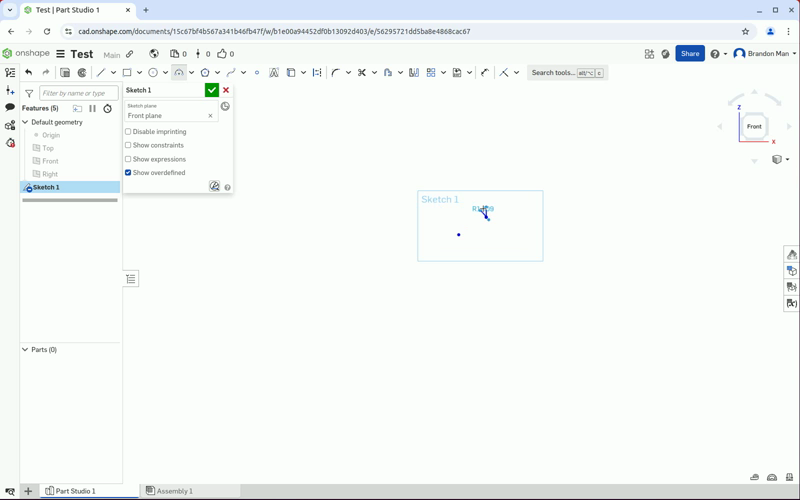
scroll(6)
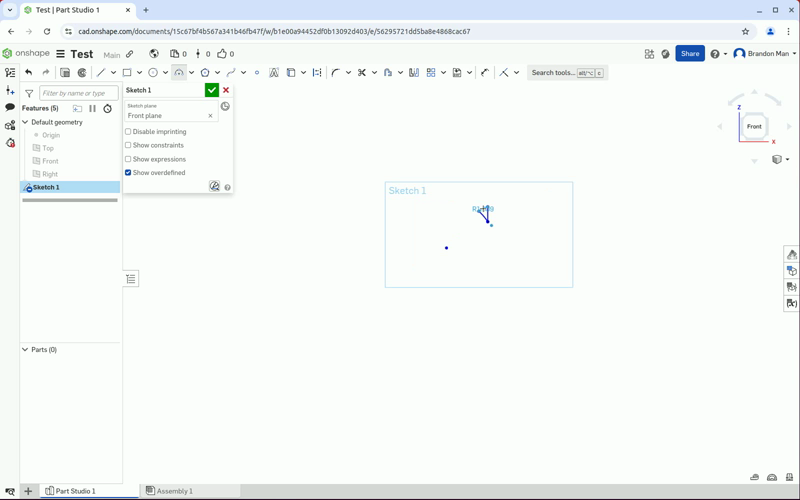
scroll(6)
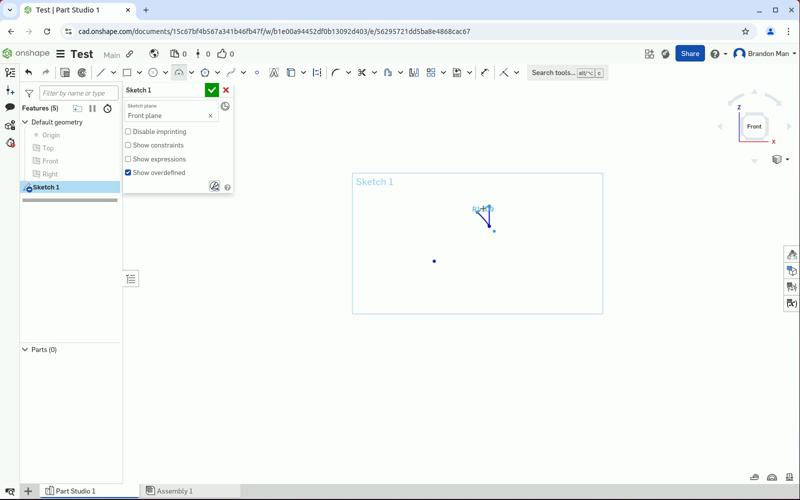
scroll(6)
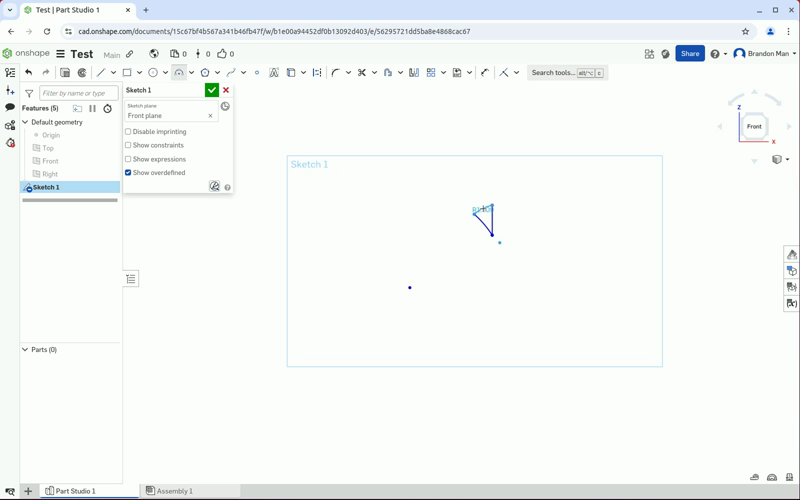
scroll(6)
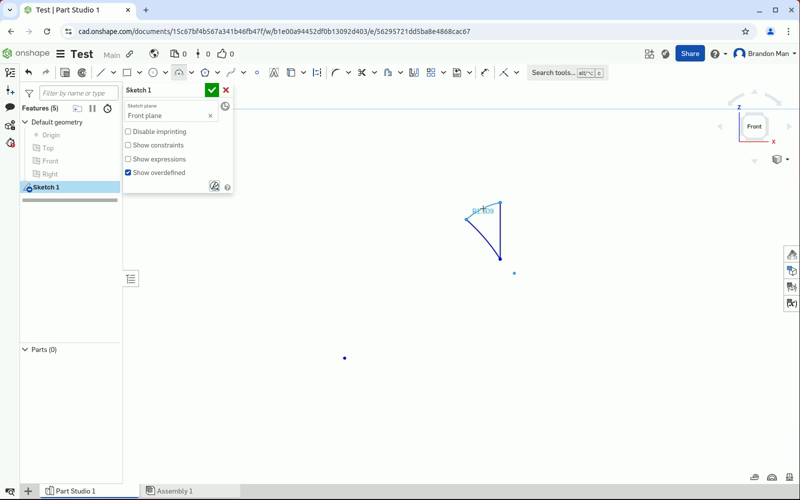
click(483, 208)
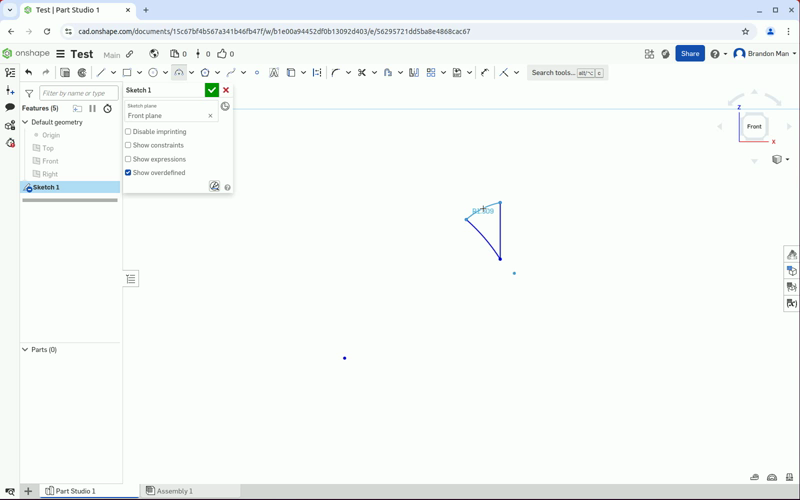
scroll(-6)
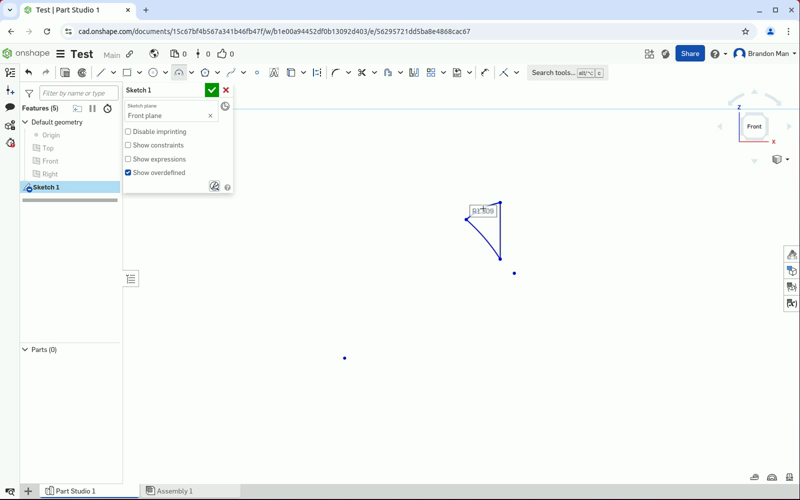
scroll(-6)
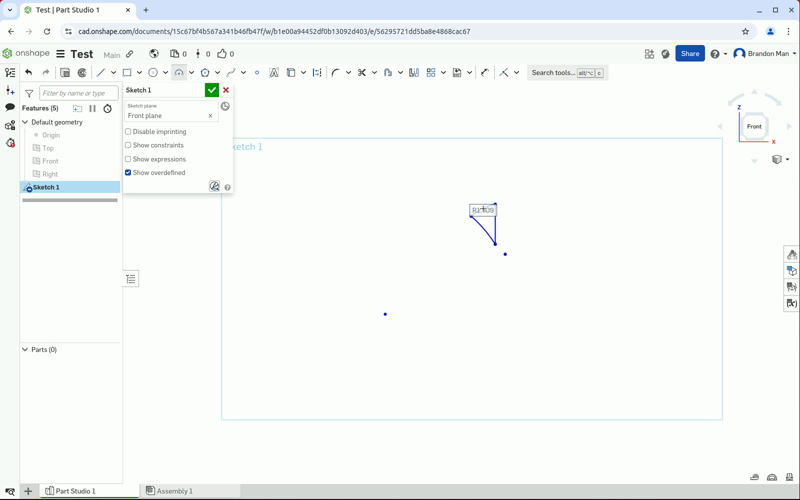
scroll(-6)
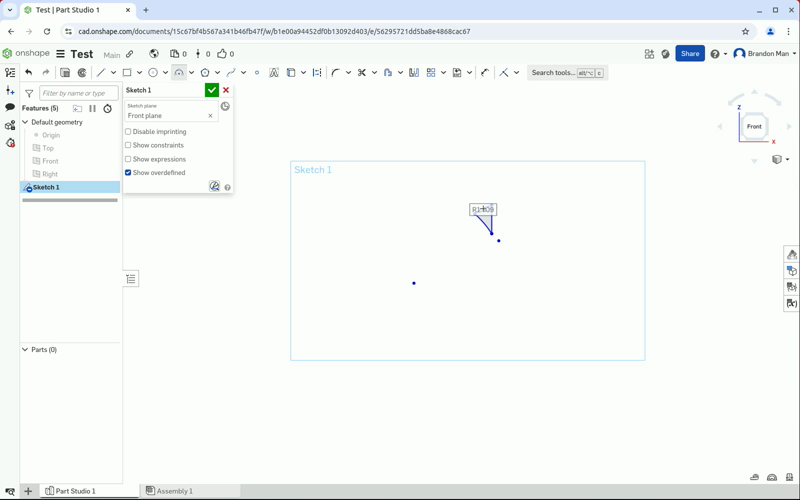
scroll(-6)
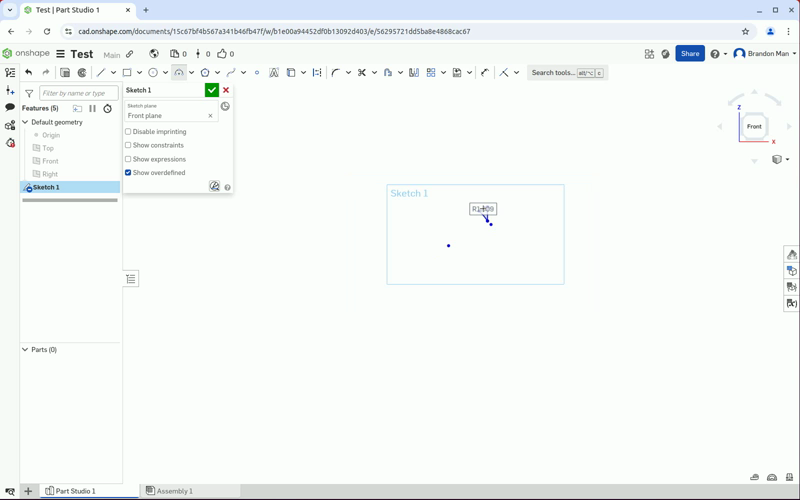
scroll(-6)
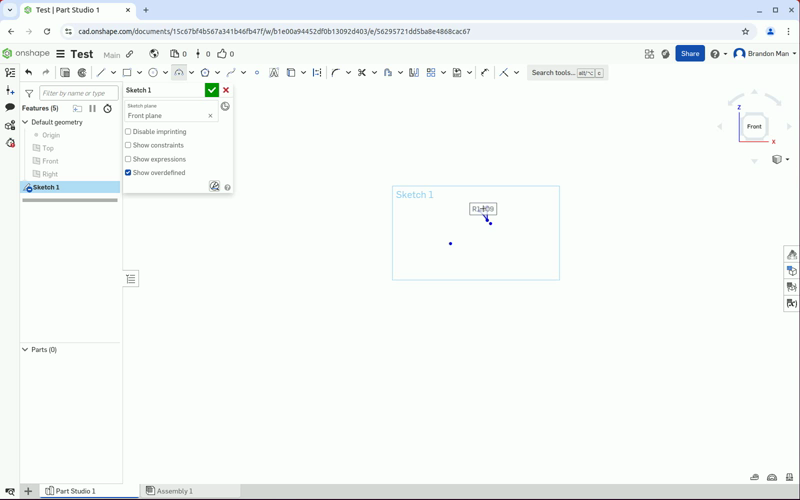
scroll(-6)
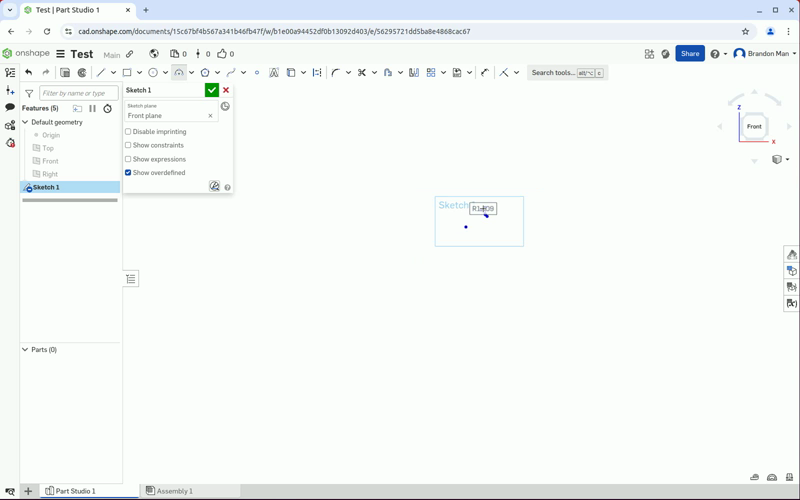
scroll(-6)
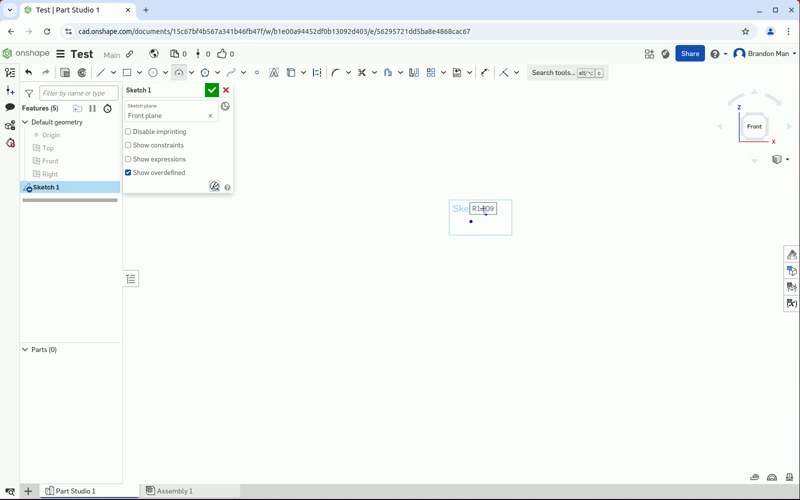
key_up(shift)
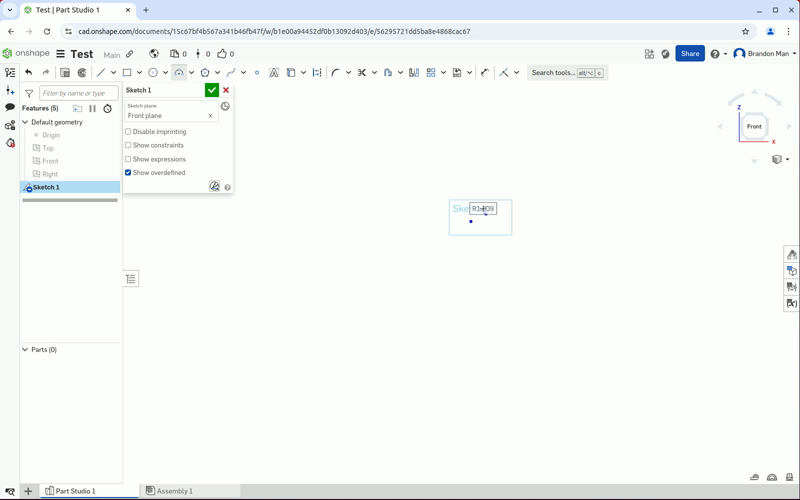
key(esc)
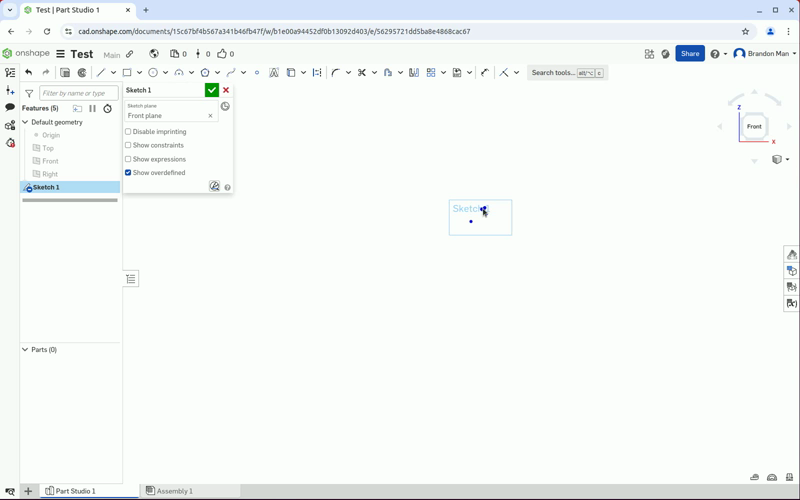
mouse_move(482, 208)
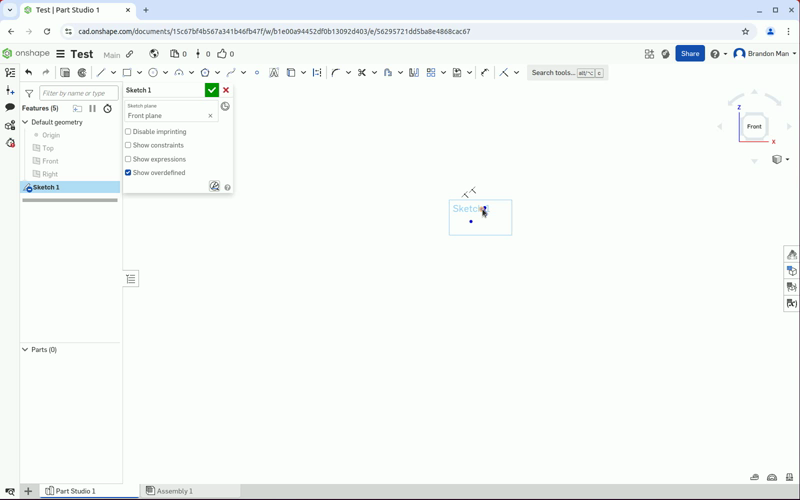
scroll(6)
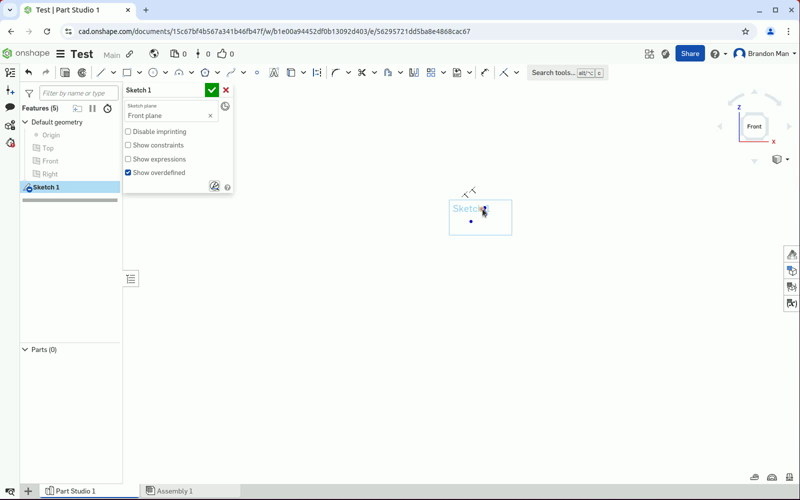
scroll(6)
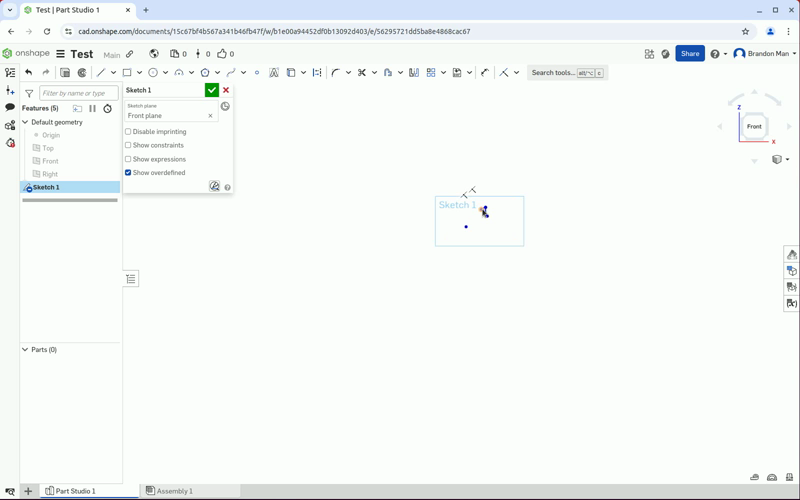
scroll(6)
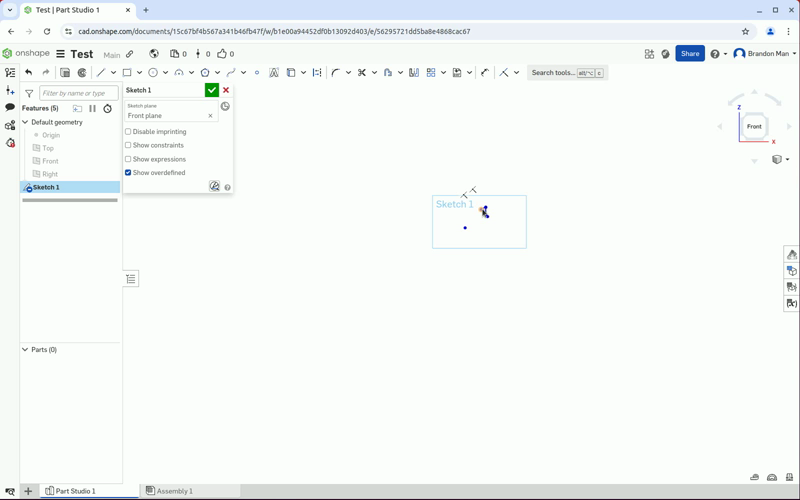
scroll(6)
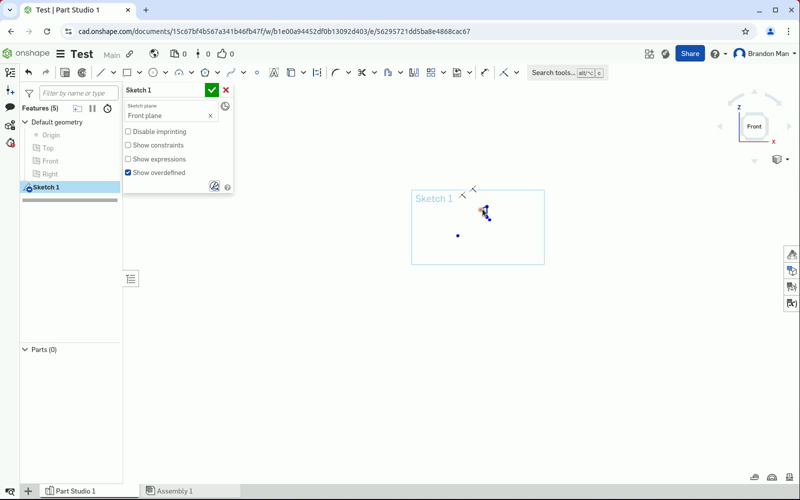
scroll(6)
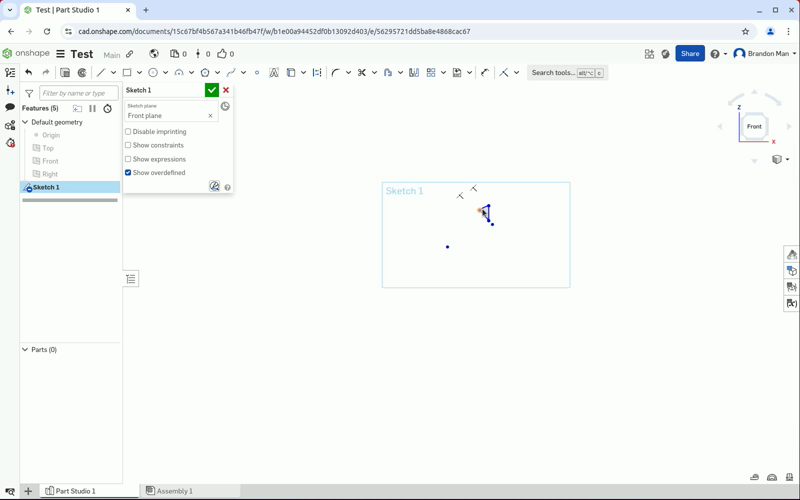
scroll(6)
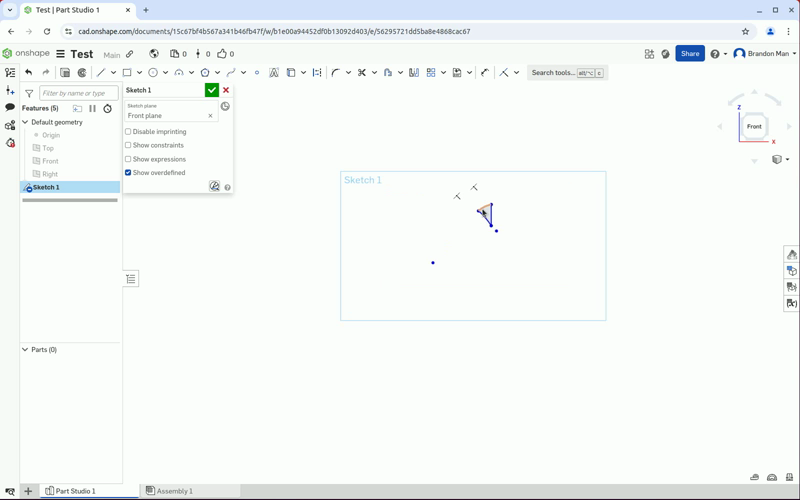
scroll(6)
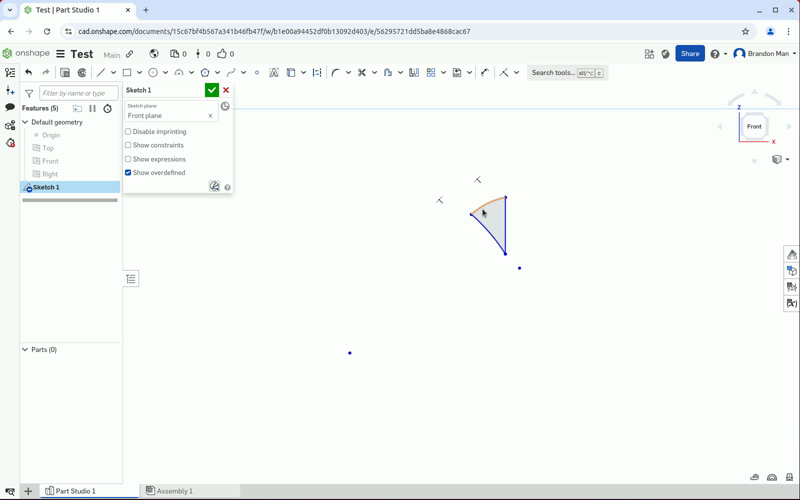
click(482, 208)
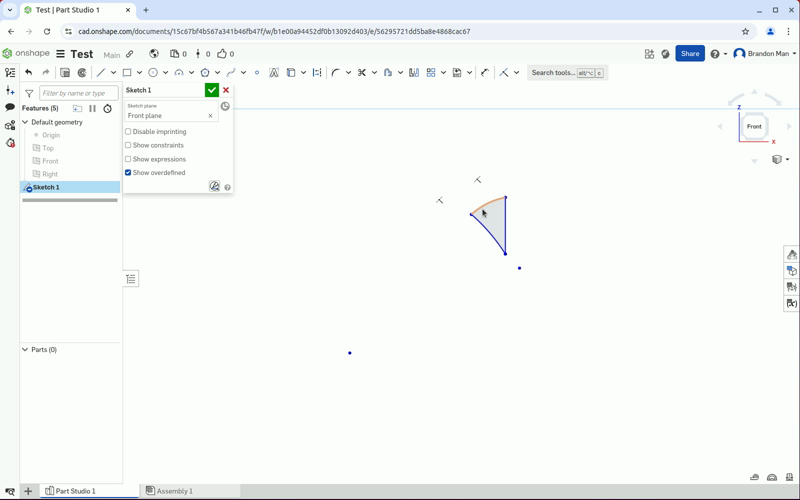
scroll(-6)
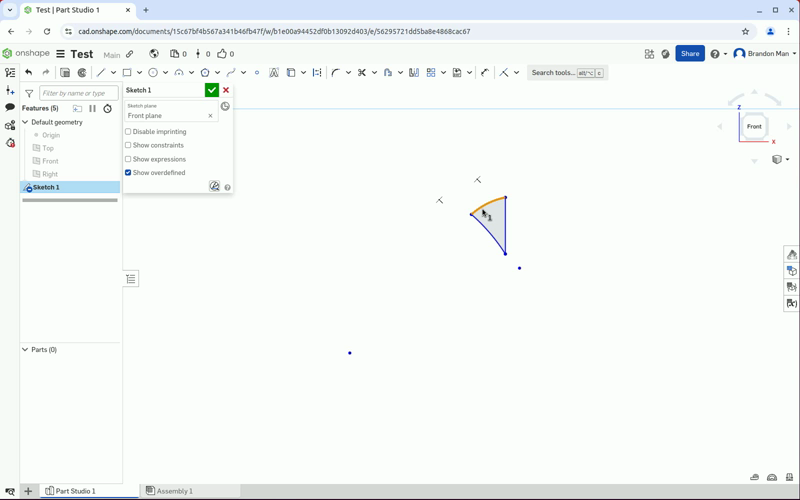
scroll(-6)
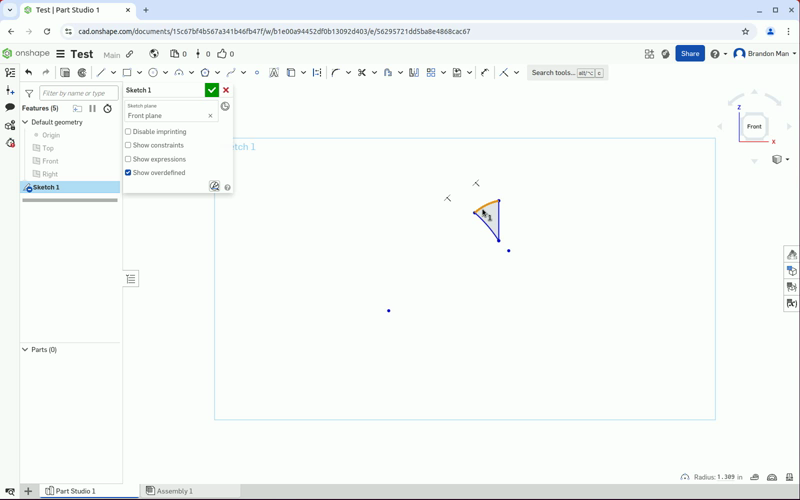
scroll(-6)
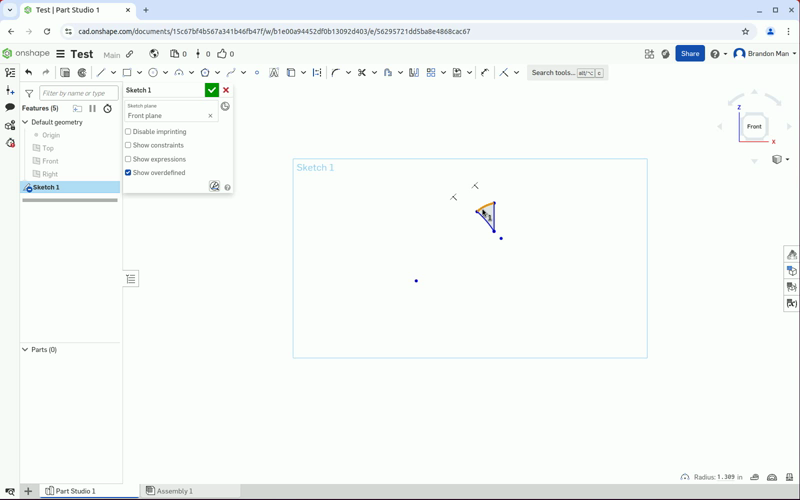
scroll(-6)
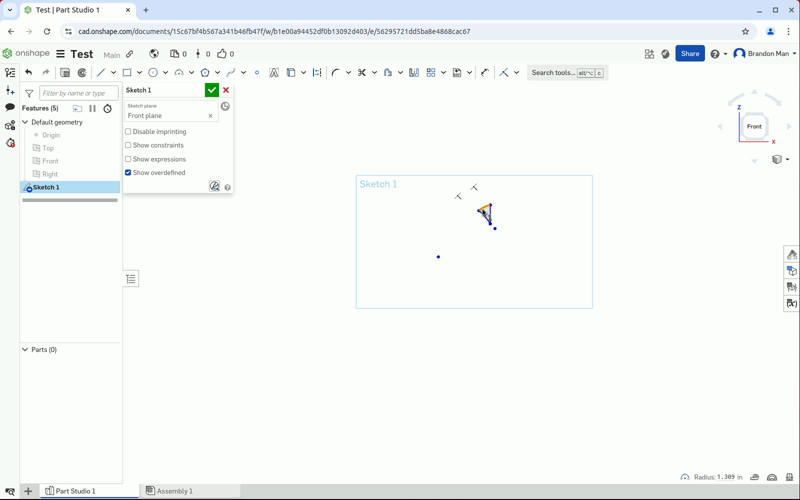
scroll(-6)
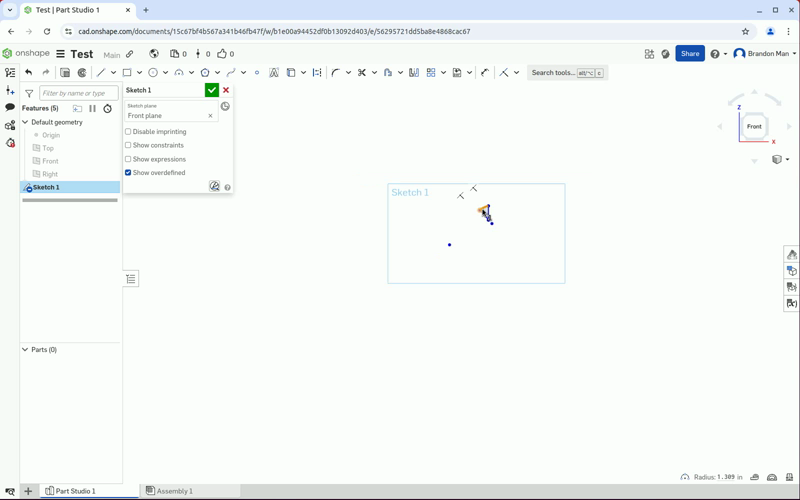
scroll(-6)
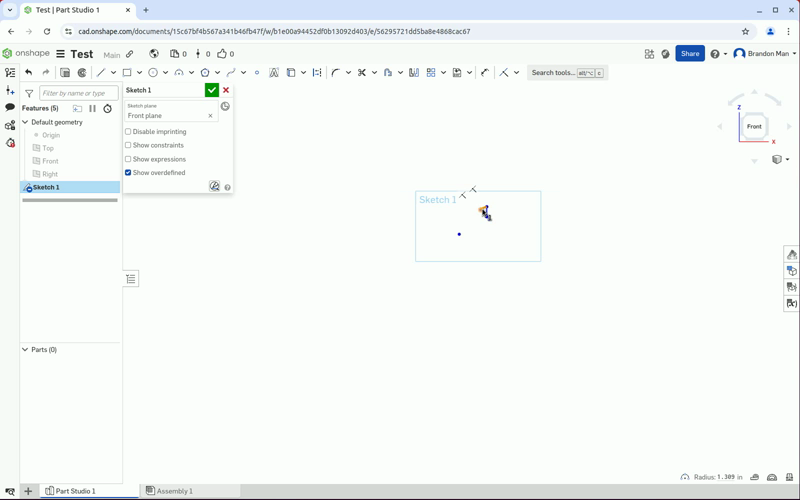
scroll(-6)
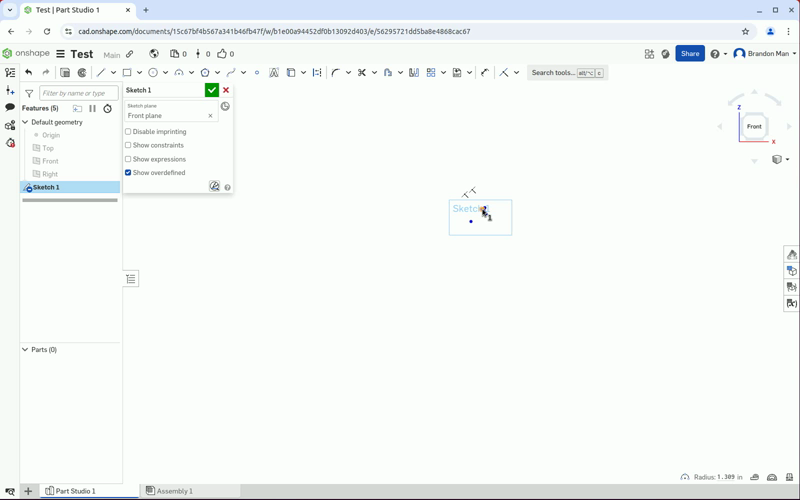
mouse_move(73, 352)
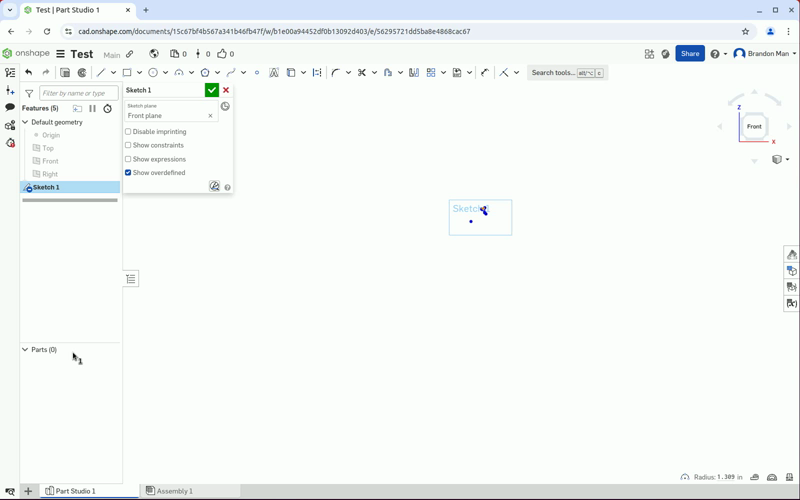
key(shift+y)
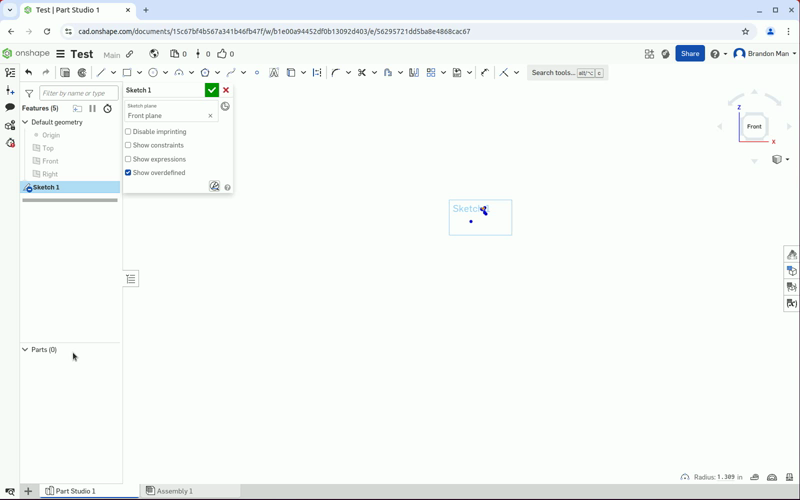
key(shift+e)
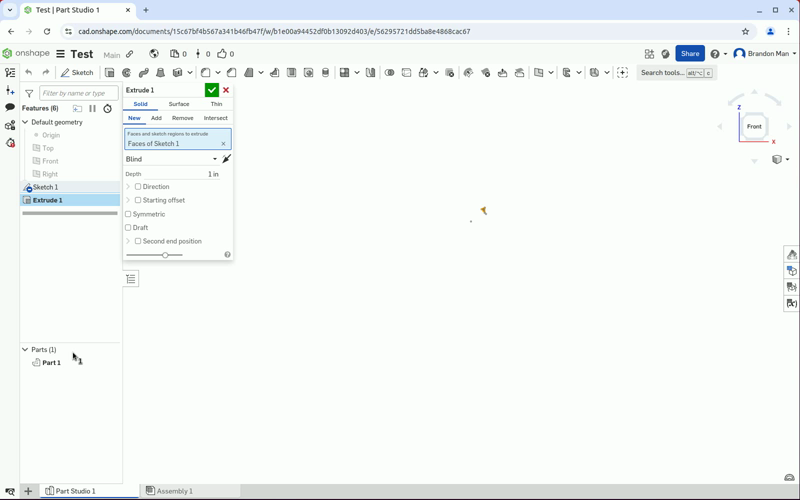
mouse_move(143, 106)
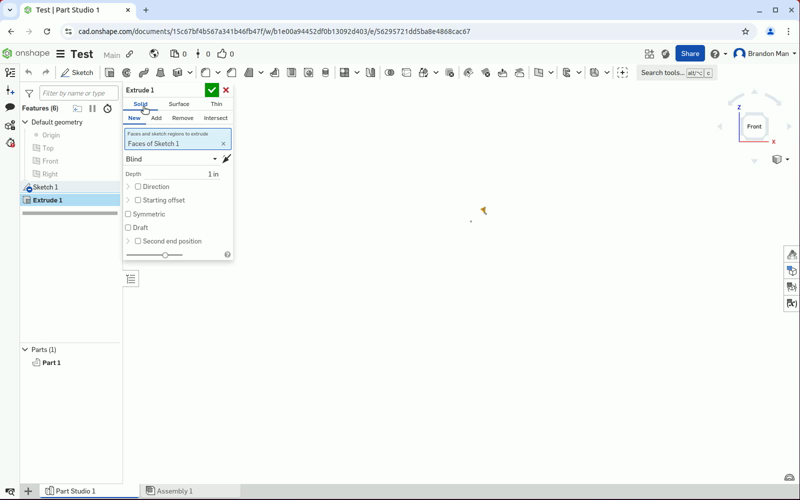
click(143, 106)
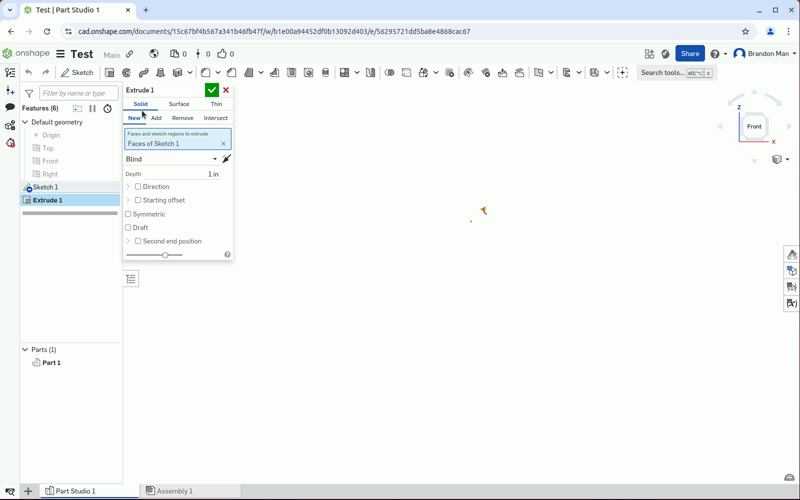
mouse_move(137, 120)
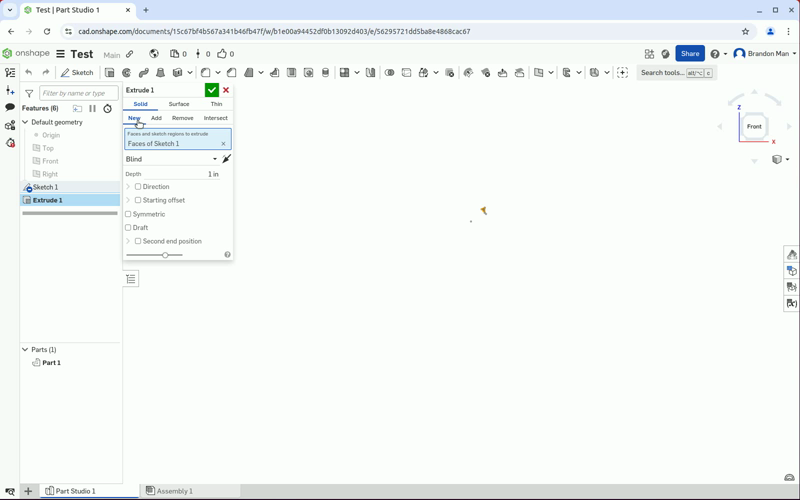
click(137, 120)
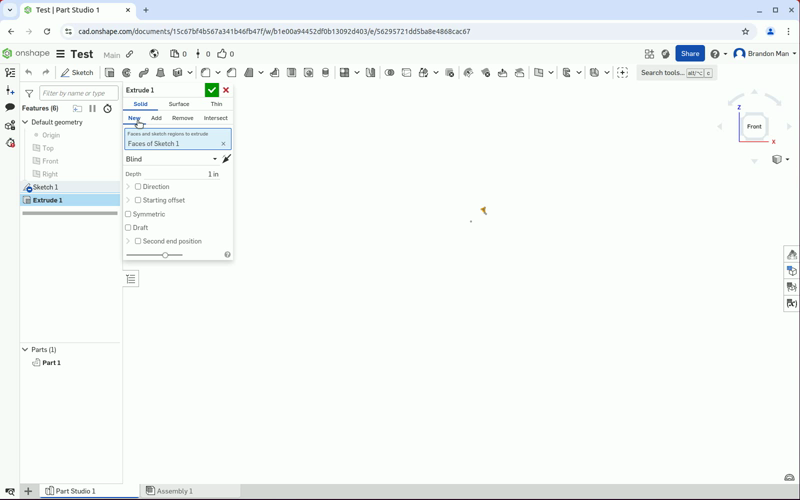
key(tab, 4)
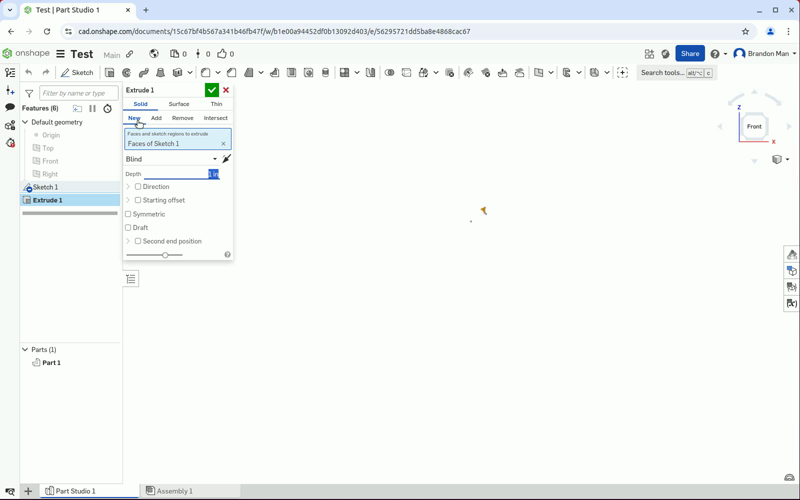
text(9.147)
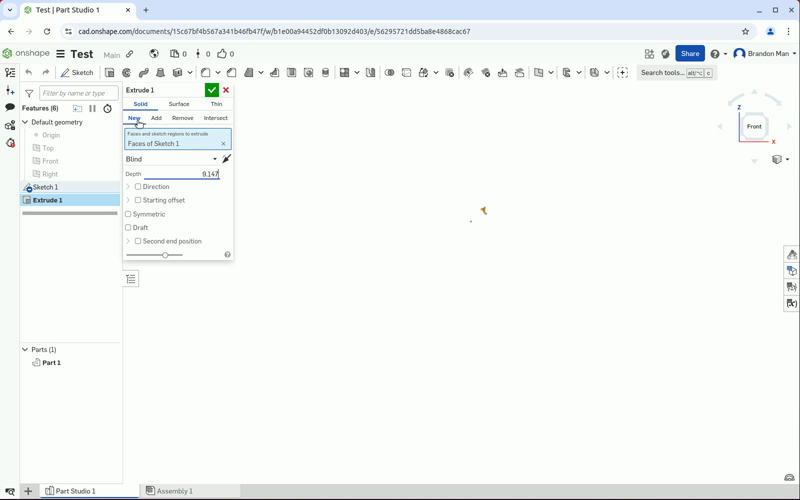
key(enter)
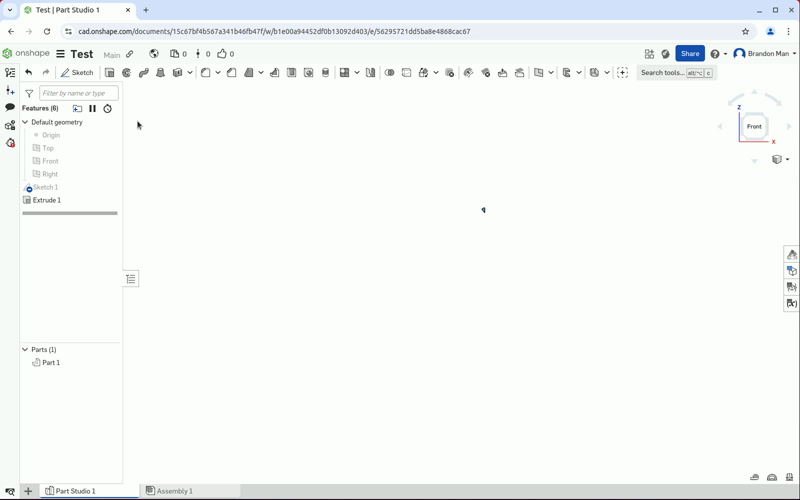
key(shift+h)
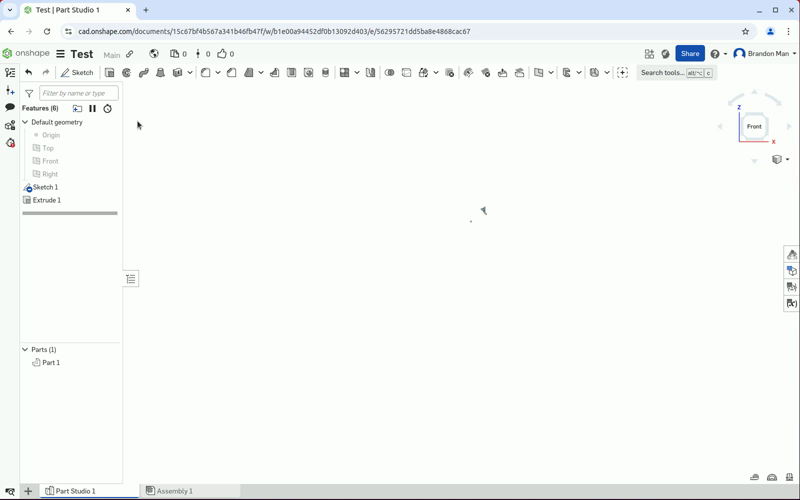
key(shift+h)
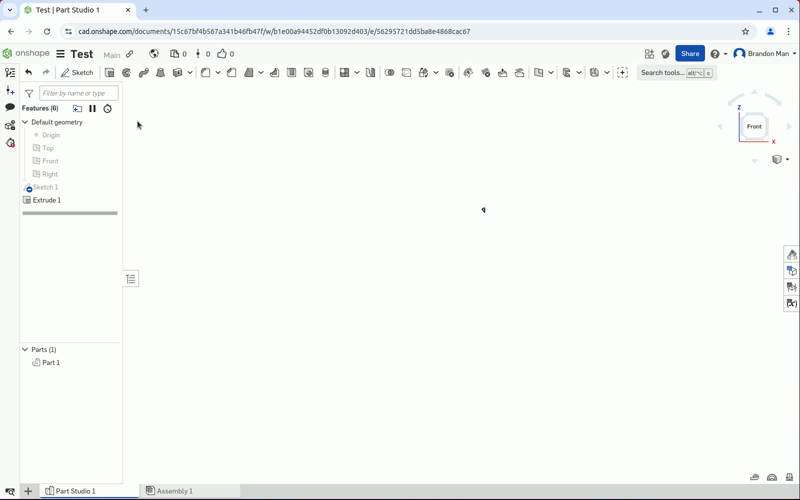
mouse_move(73, 189)
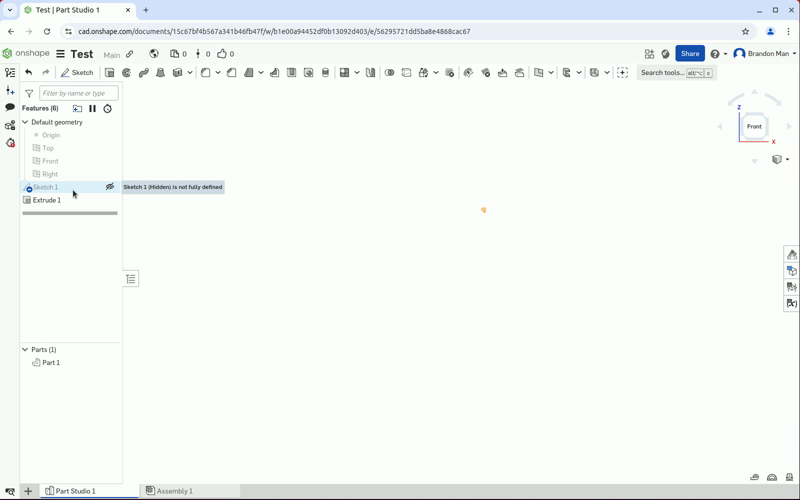
click(73, 189)
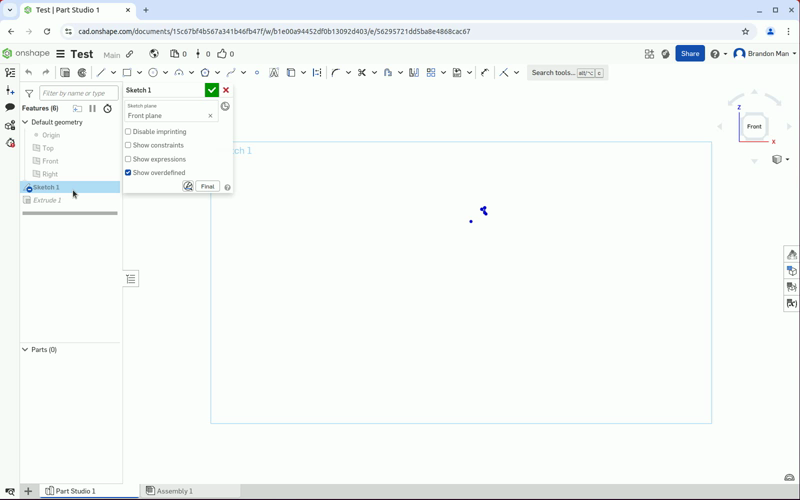
mouse_move(229, 92)
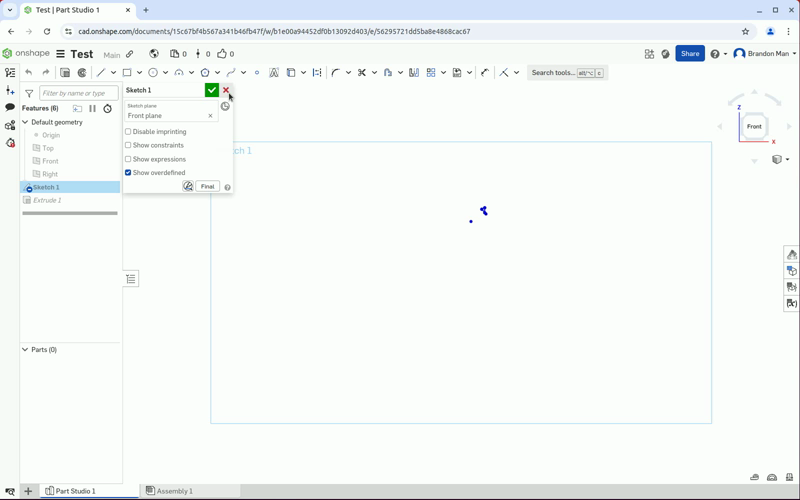
click(229, 92)
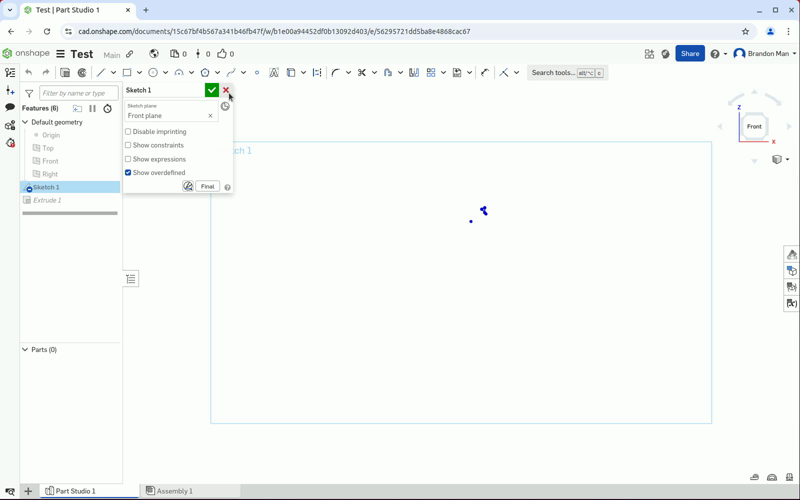
key(shift+s)
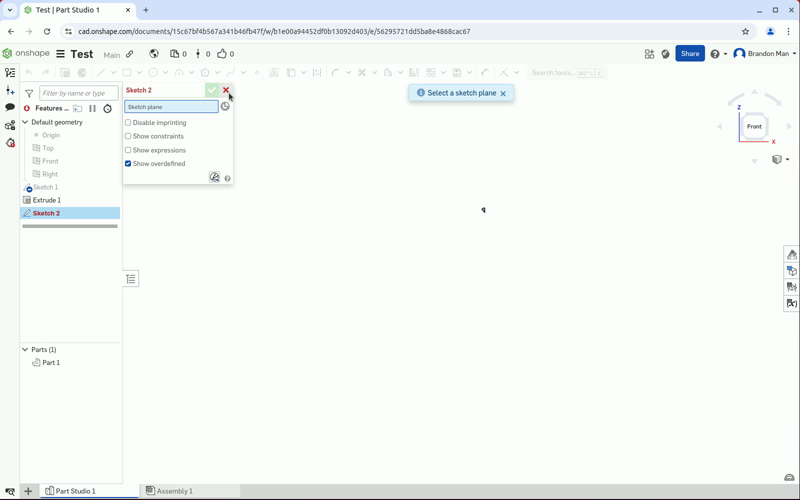
mouse_move(73, 163)
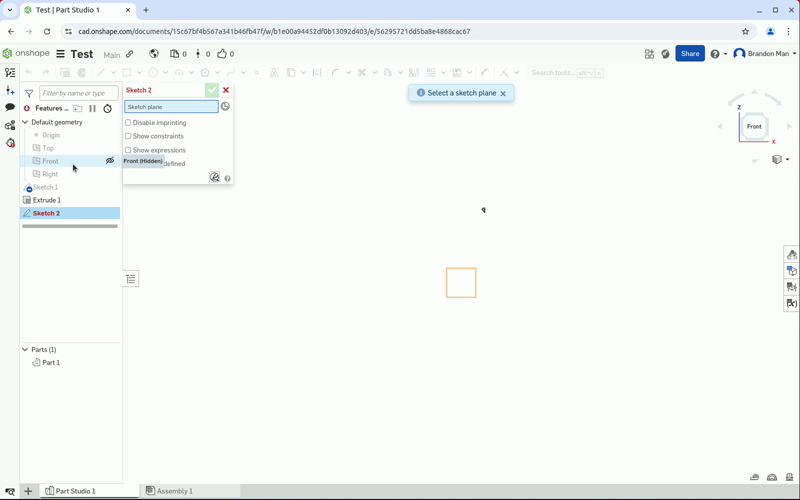
click(73, 163)
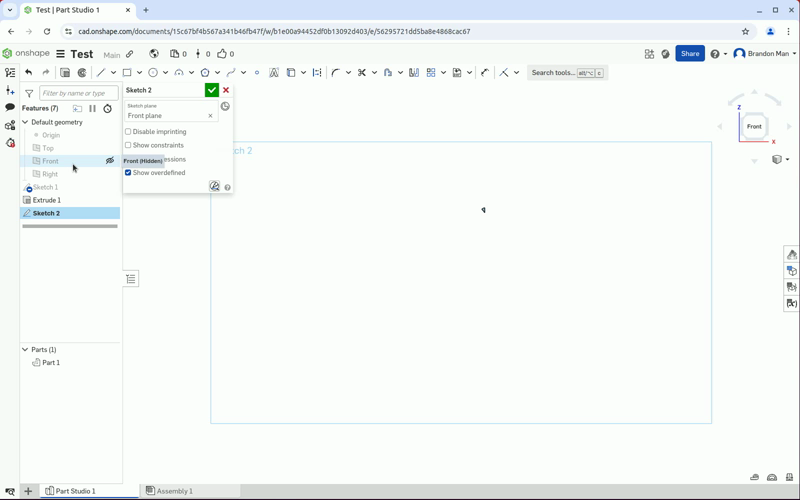
mouse_move(73, 352)
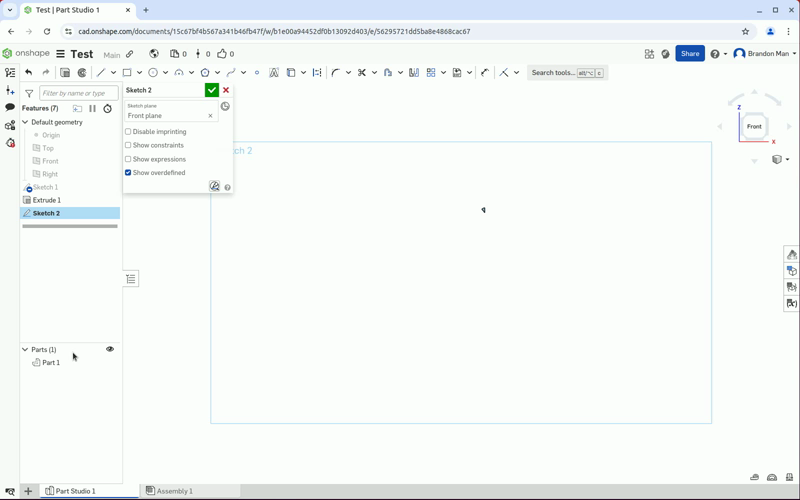
key(y)
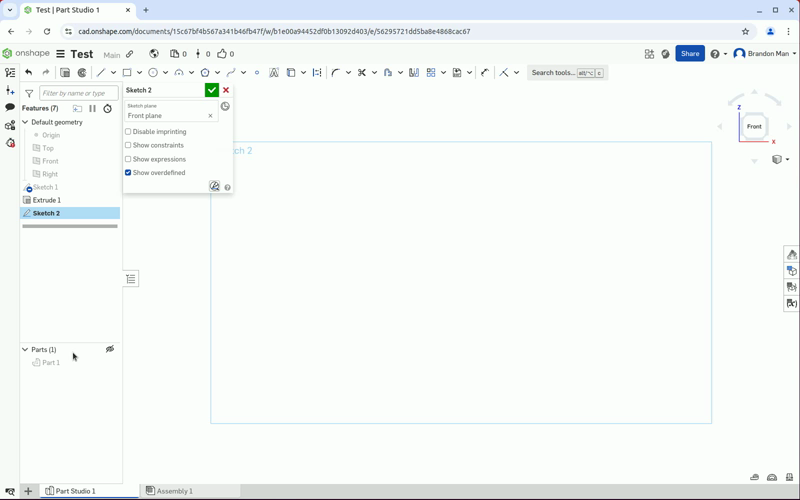
key(a)
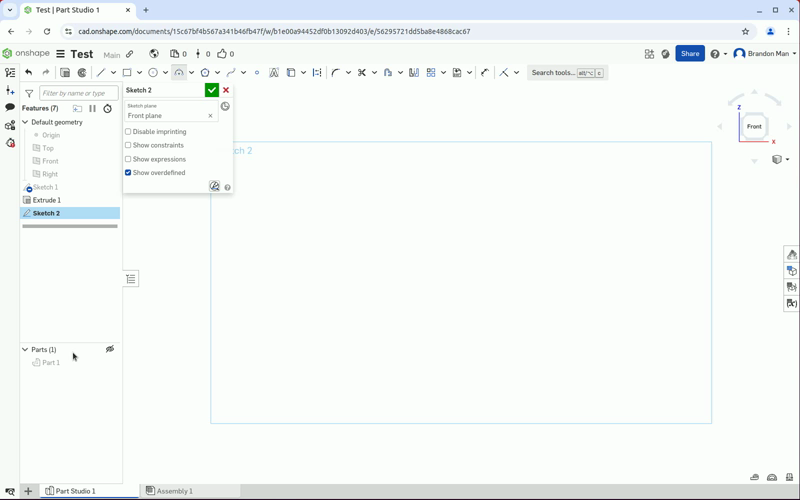
key_down(shift)
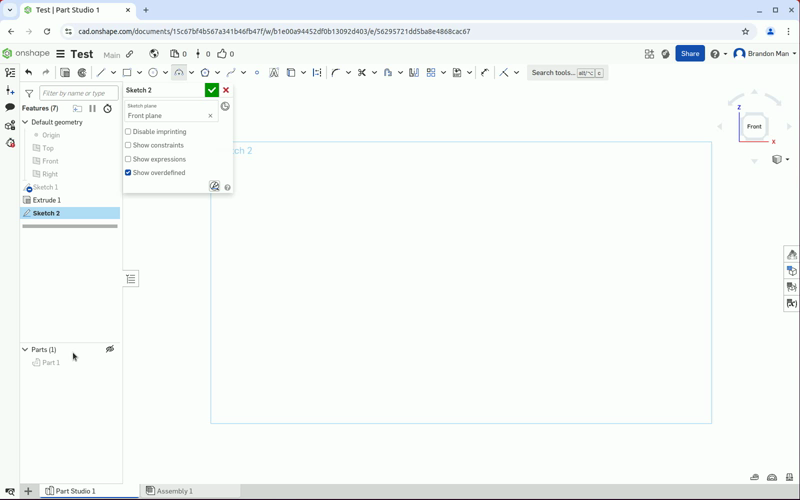
mouse_move(385, 258)
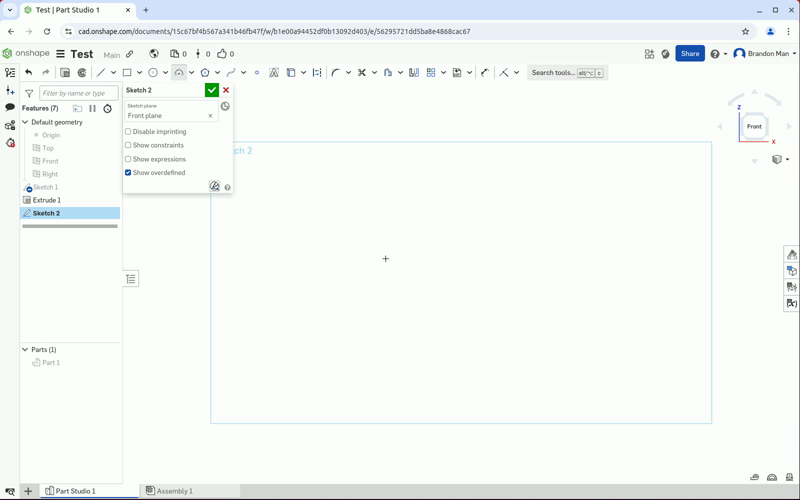
click(385, 258)
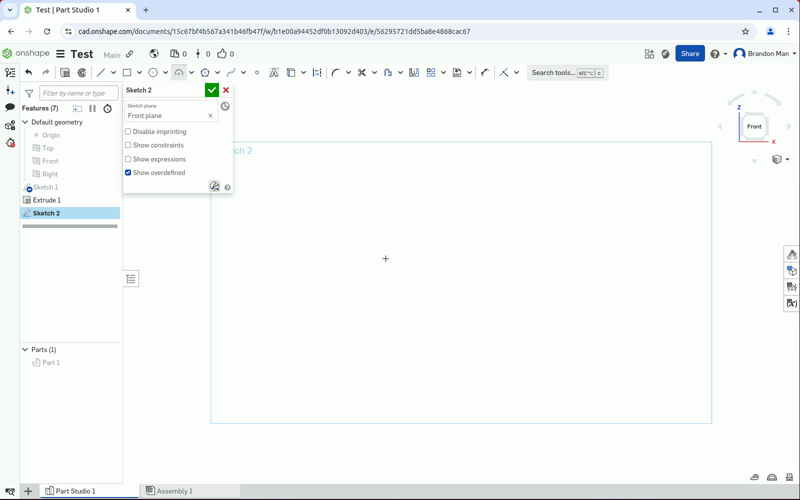
key_up(shift)
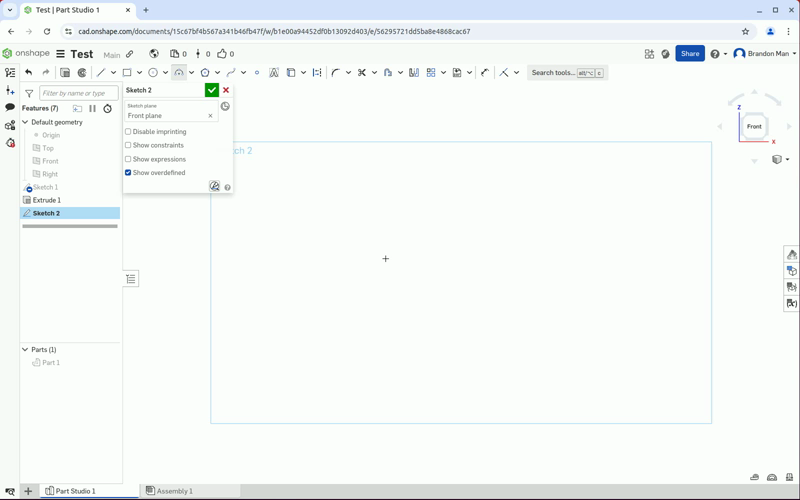
key_down(shift)
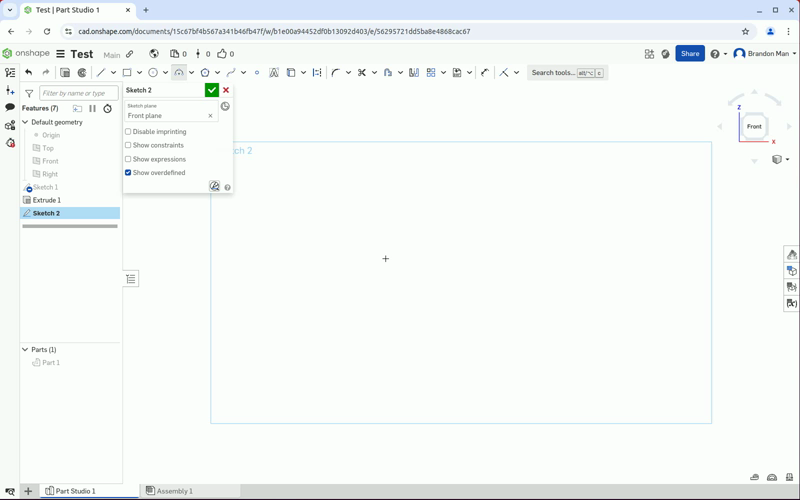
mouse_move(532, 258)
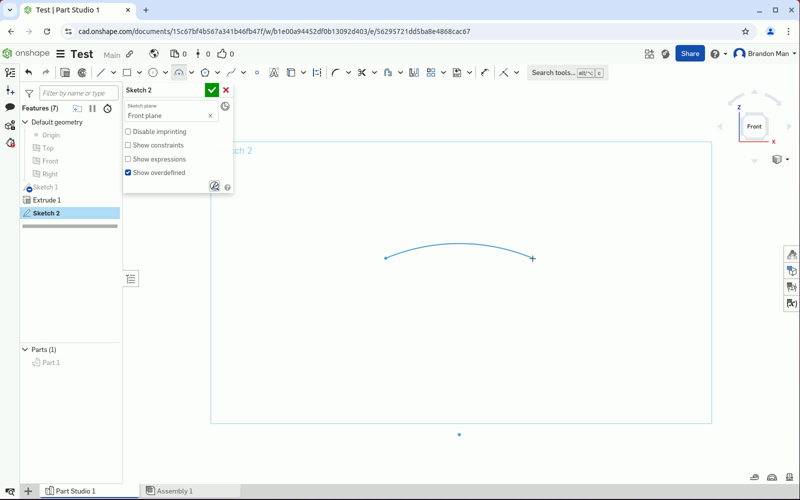
click(532, 258)
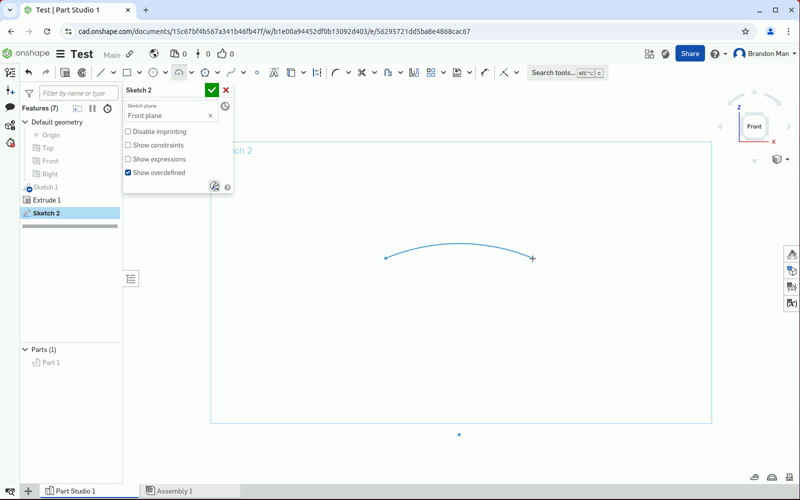
mouse_move(459, 361)
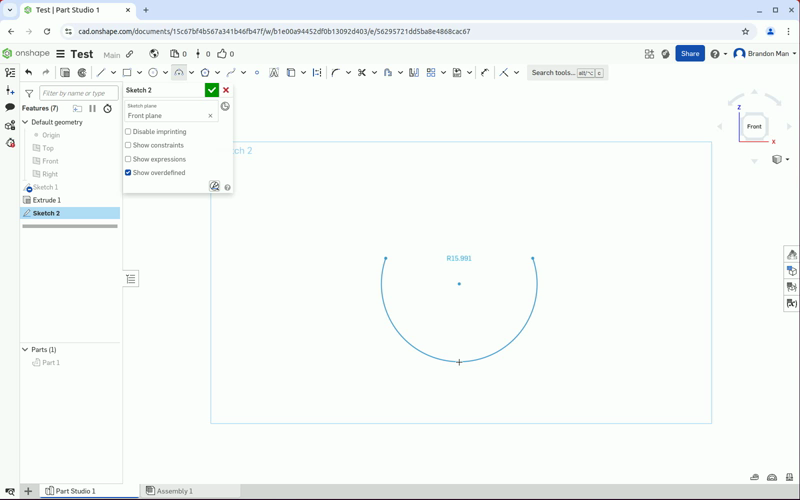
click(459, 361)
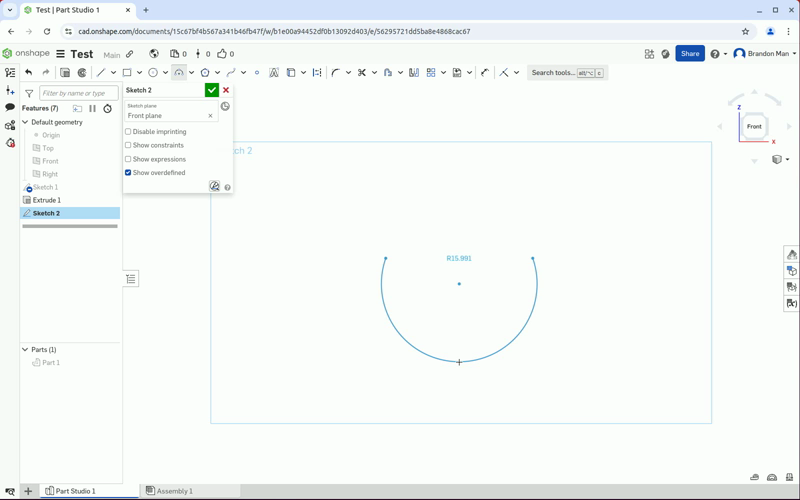
key_up(shift)
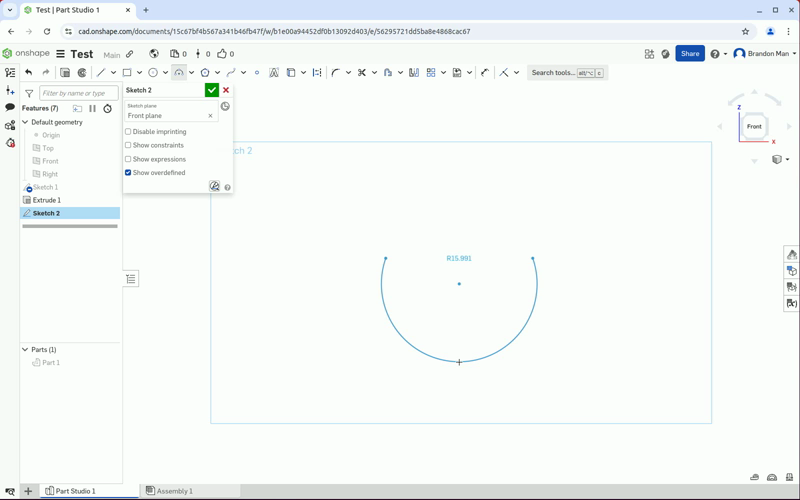
mouse_move(532, 258)
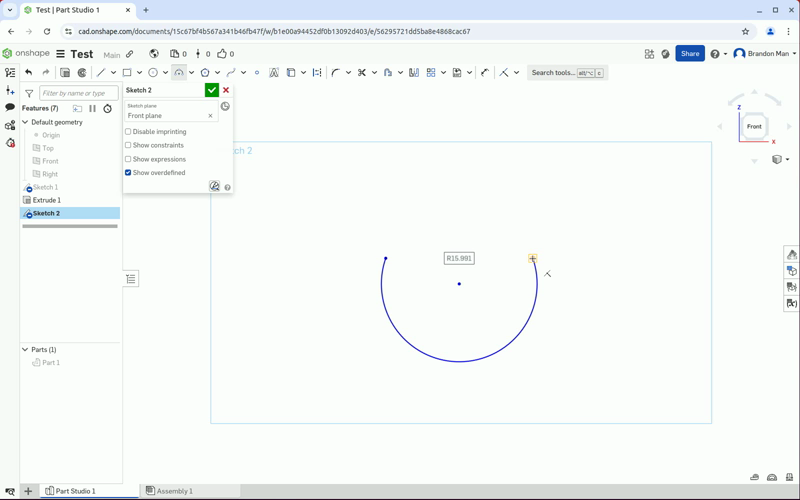
click(532, 258)
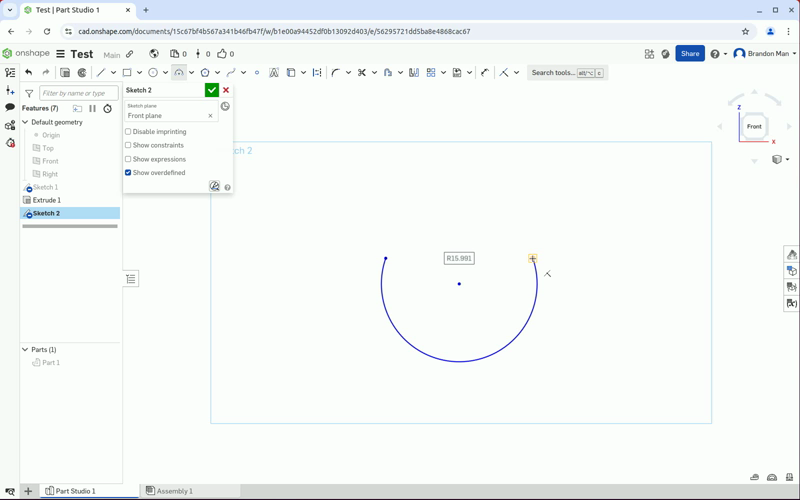
key_down(shift)
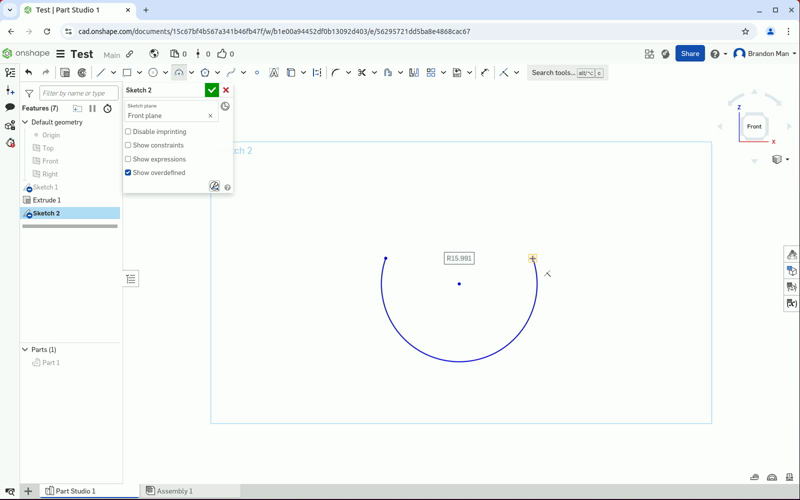
mouse_move(481, 274)
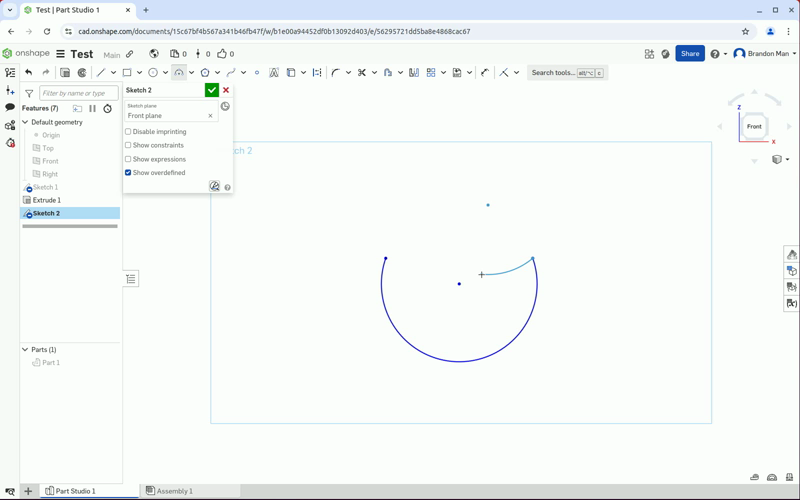
click(481, 274)
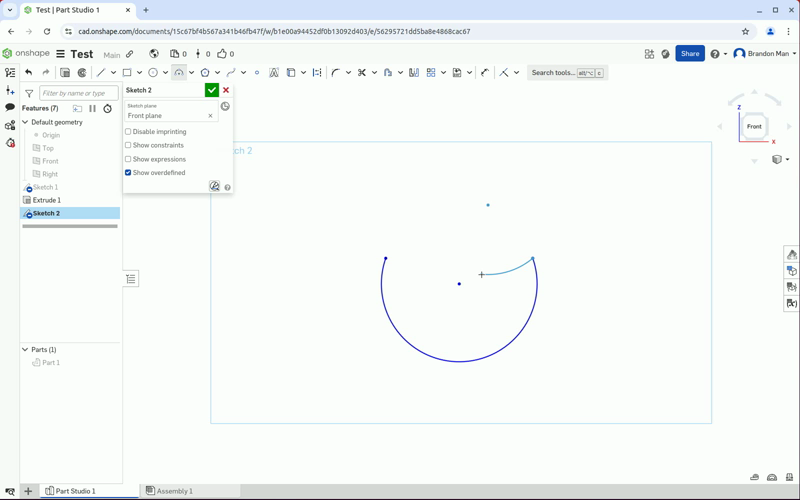
mouse_move(510, 277)
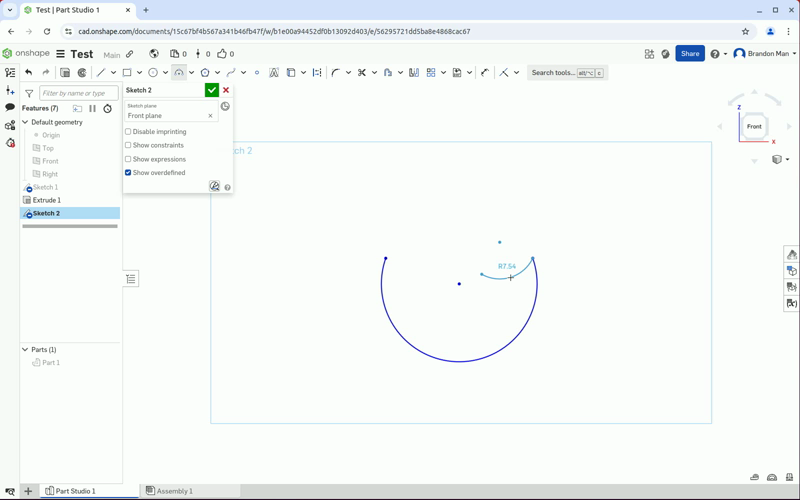
click(510, 277)
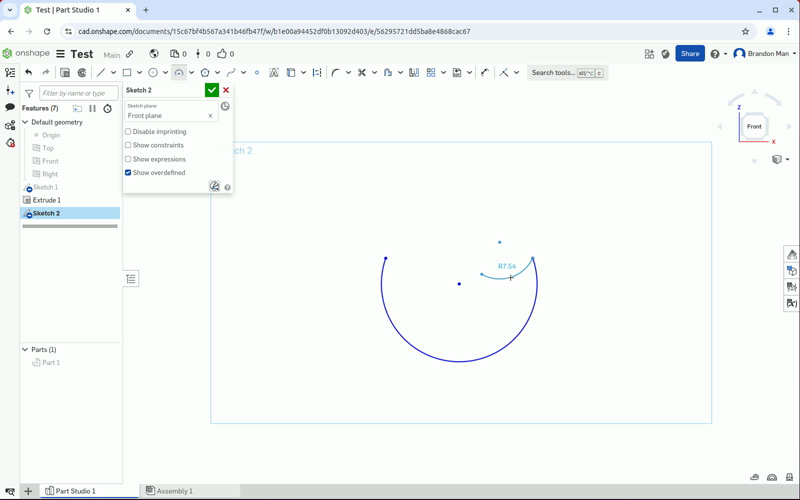
key_up(shift)
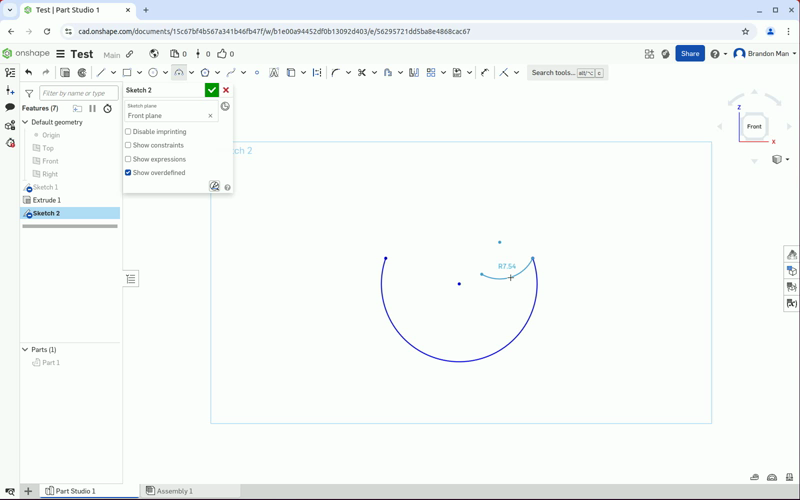
key(esc)
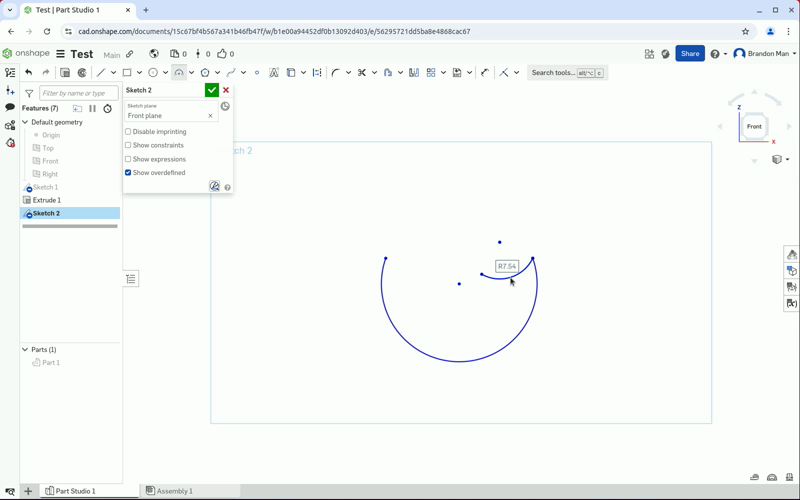
key(l)
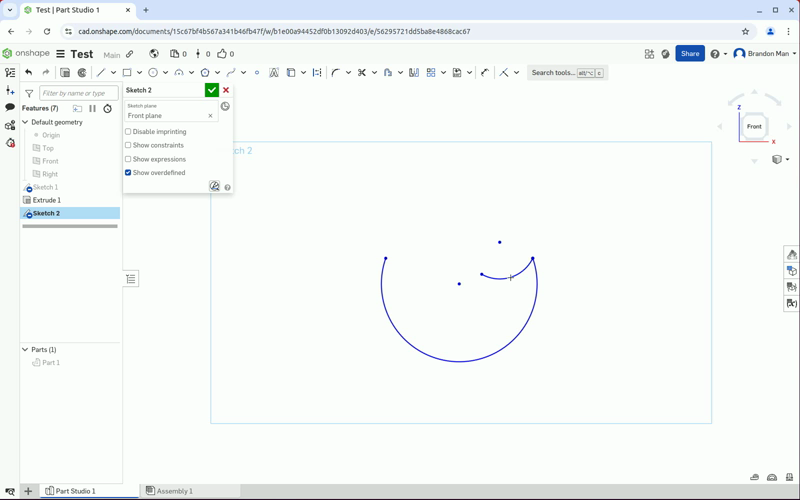
mouse_move(481, 274)
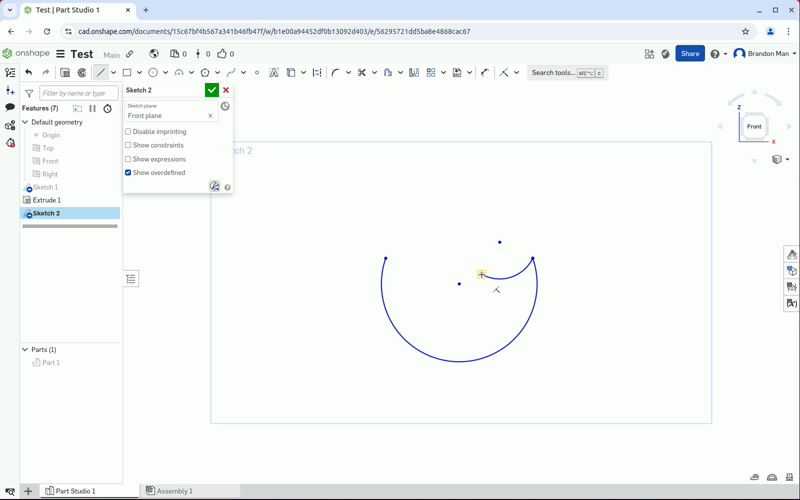
click(481, 274)
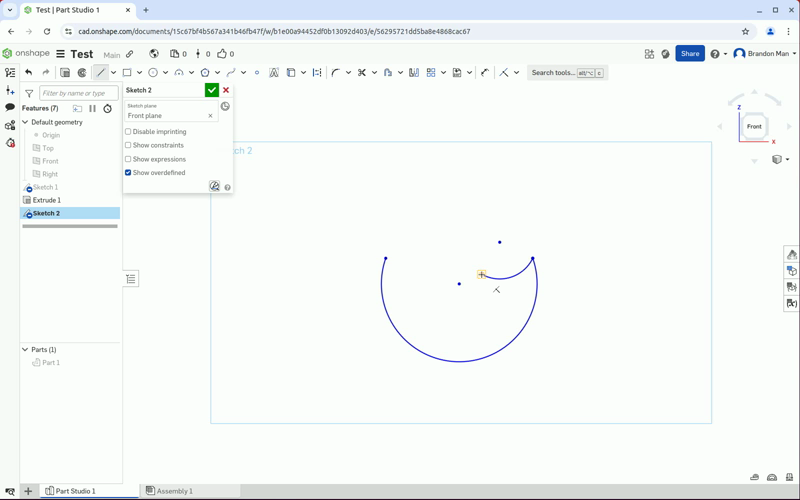
key_down(shift)
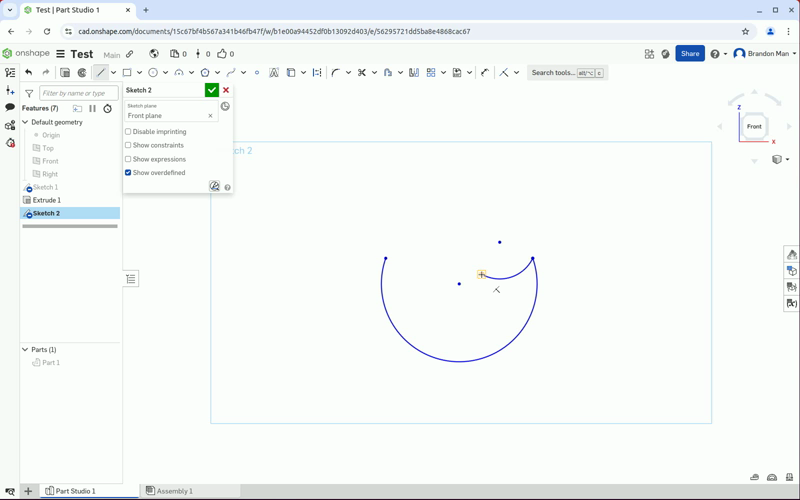
mouse_move(481, 211)
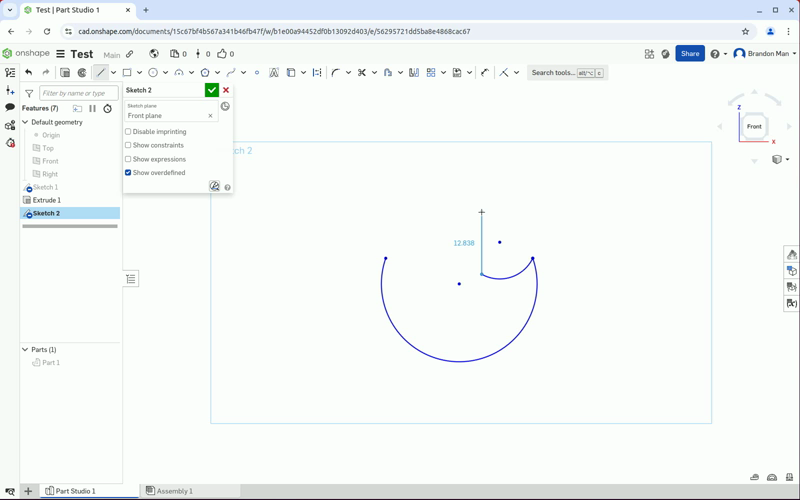
click(481, 211)
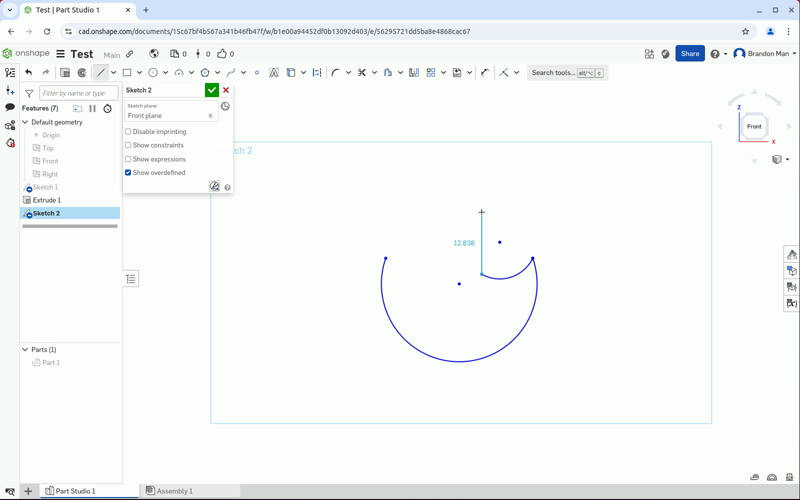
key_up(shift)
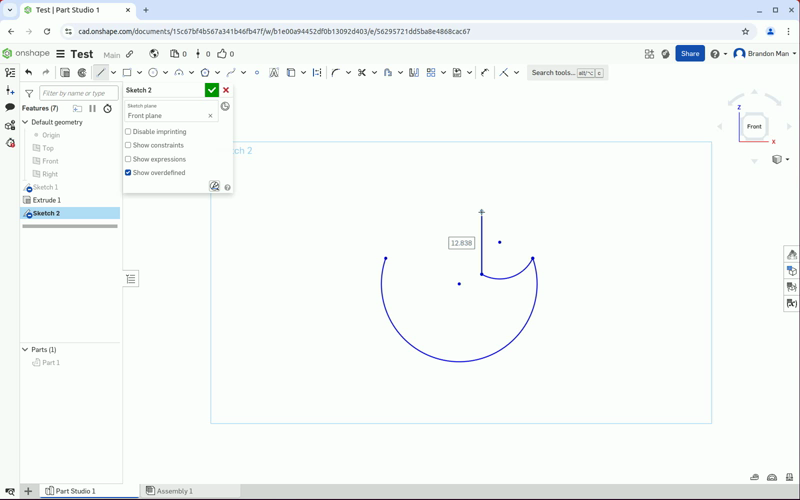
key(esc)
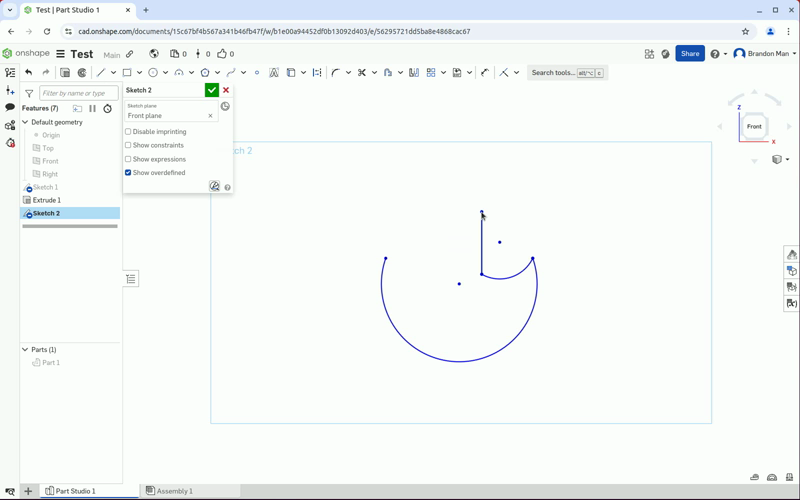
key(a)
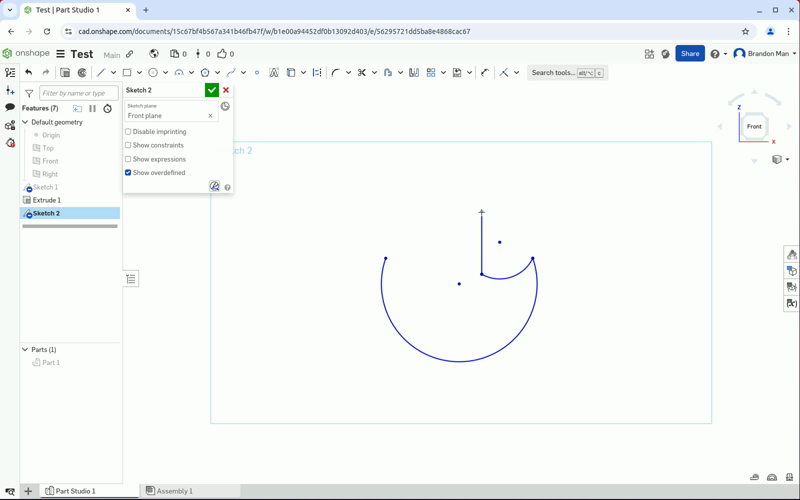
mouse_move(481, 211)
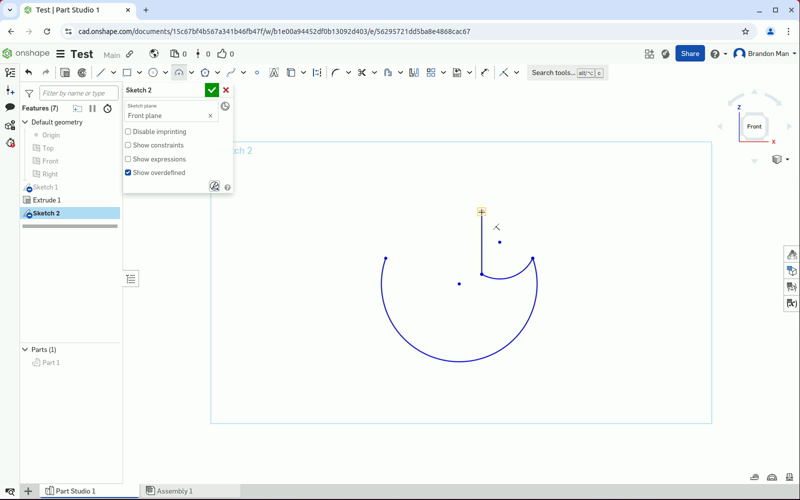
click(481, 211)
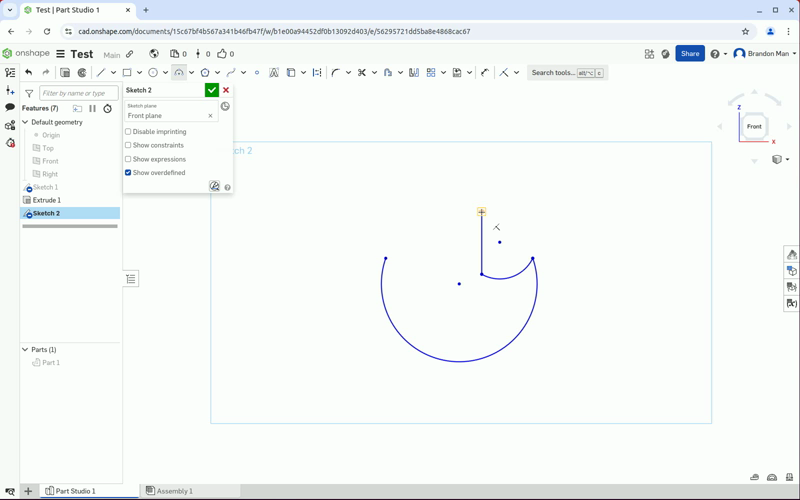
key_down(shift)
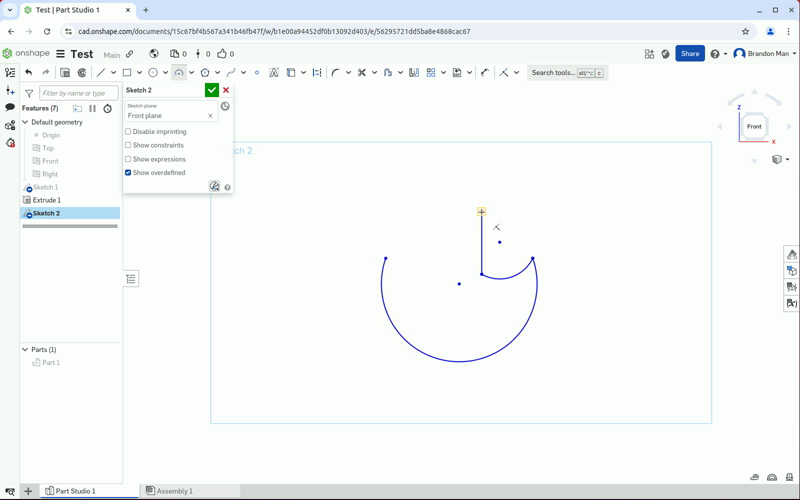
mouse_move(438, 210)
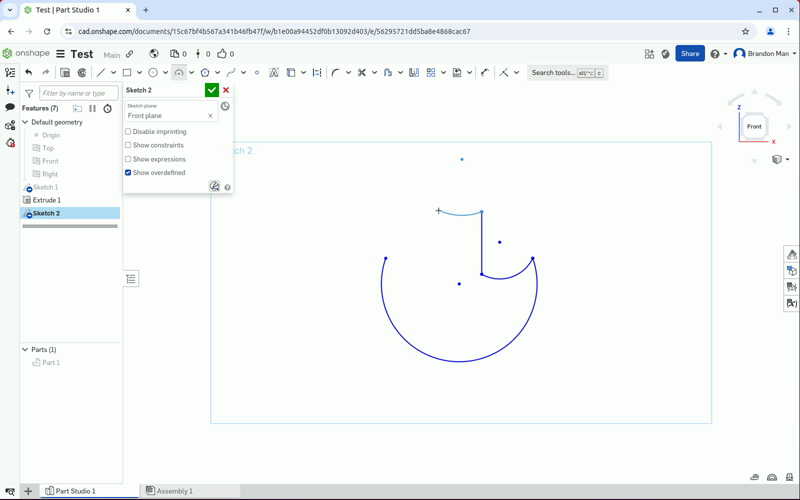
click(438, 210)
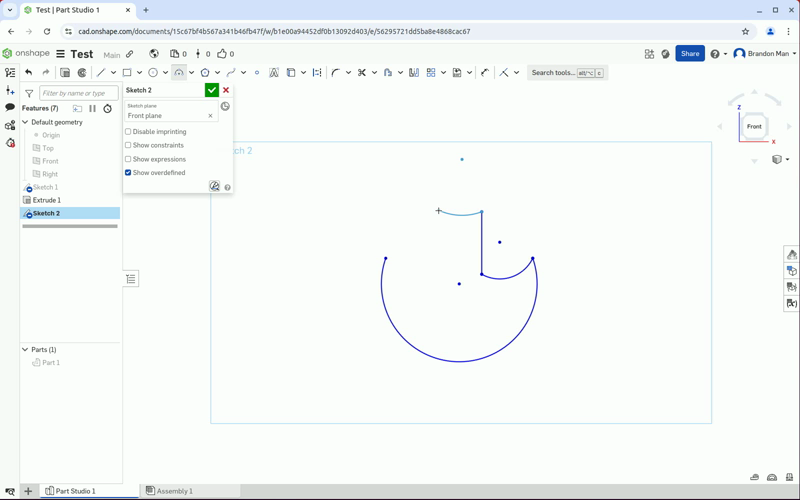
mouse_move(460, 199)
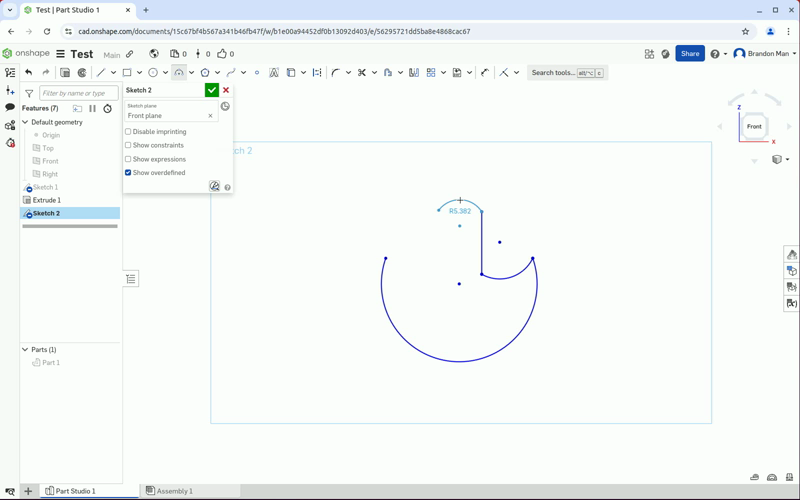
click(460, 199)
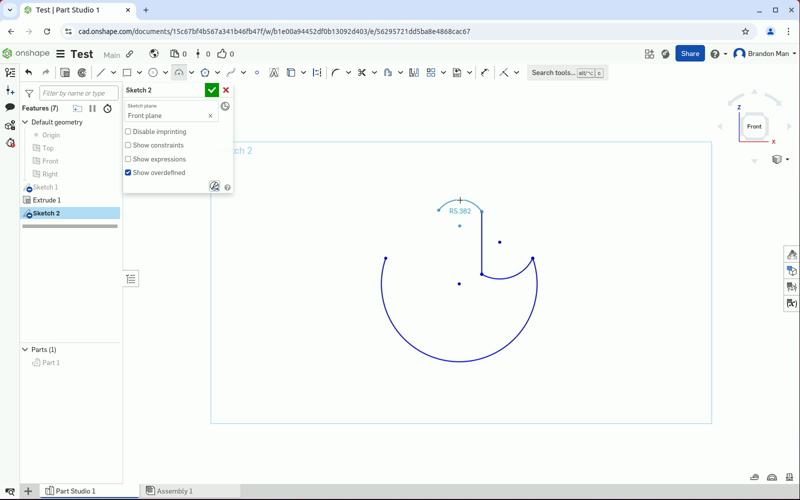
key_up(shift)
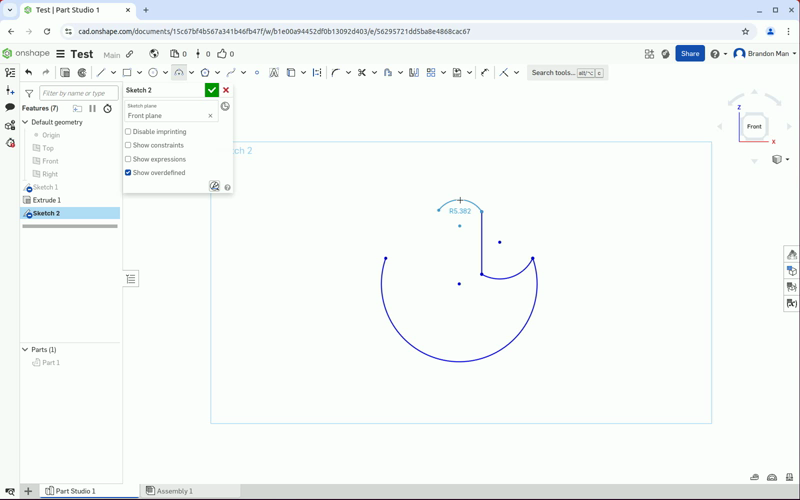
key(esc)
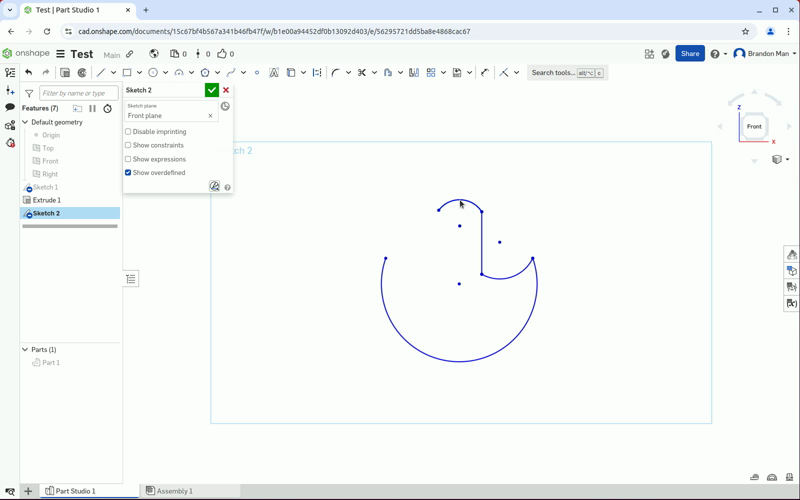
key(l)
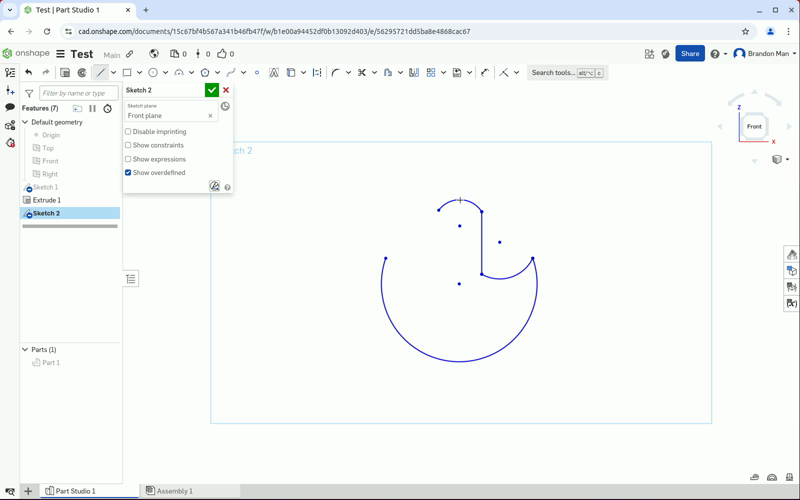
mouse_move(438, 210)
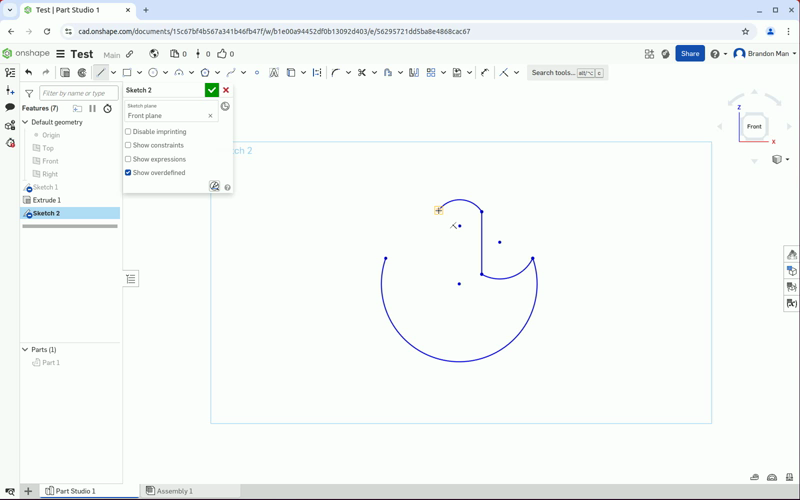
click(438, 210)
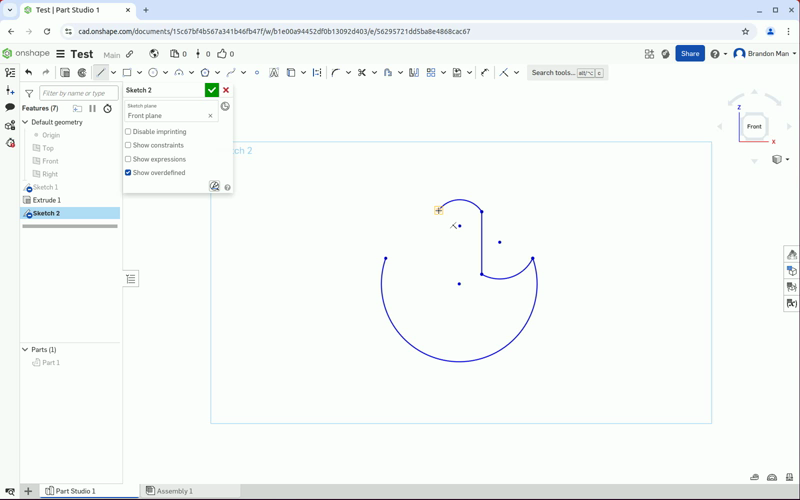
key_down(shift)
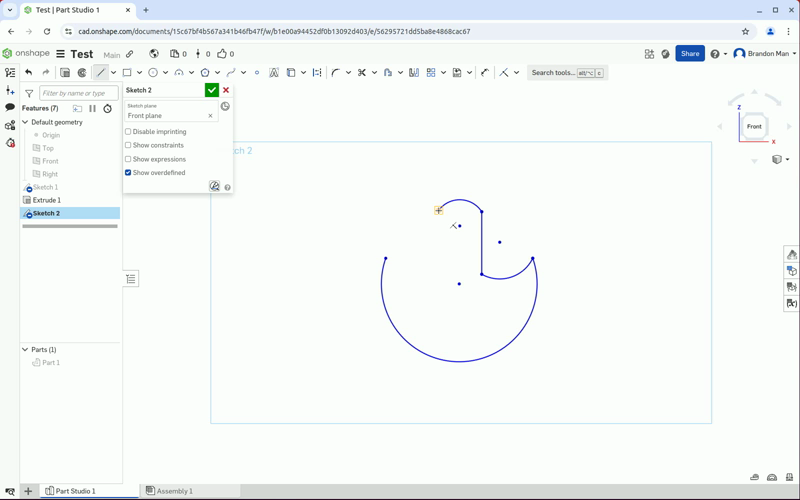
mouse_move(438, 274)
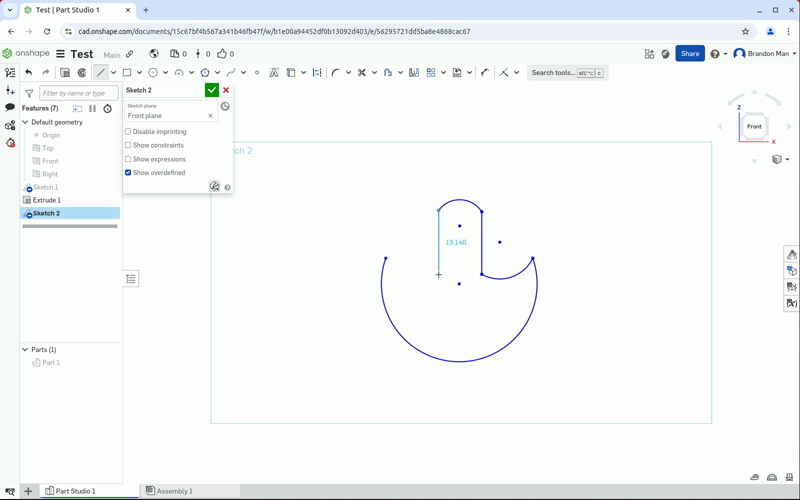
click(438, 274)
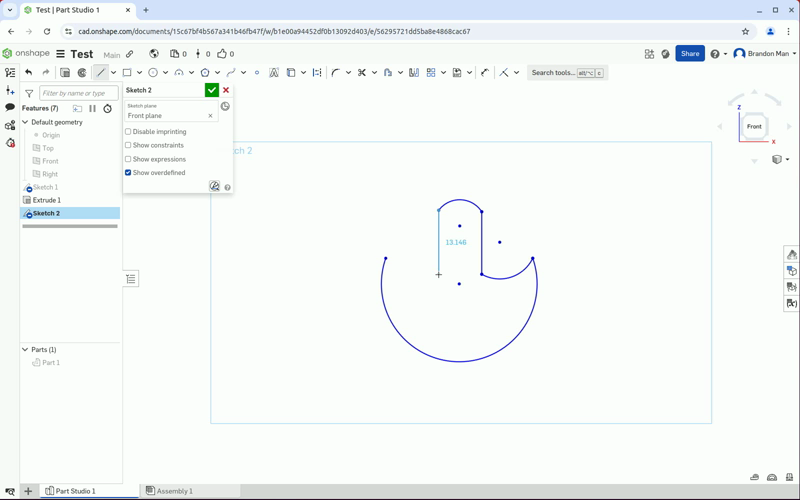
key_up(shift)
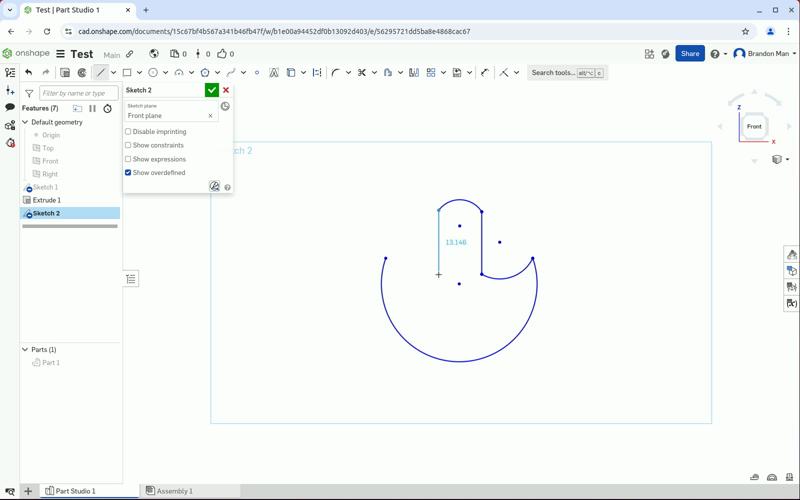
key(esc)
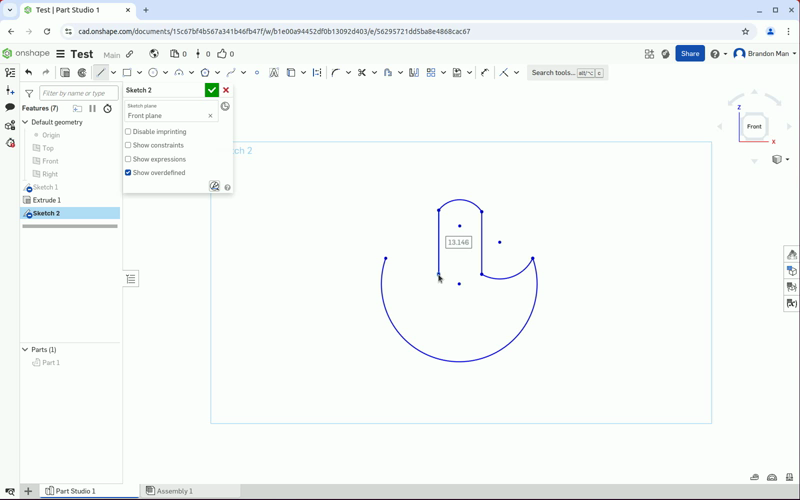
key(a)
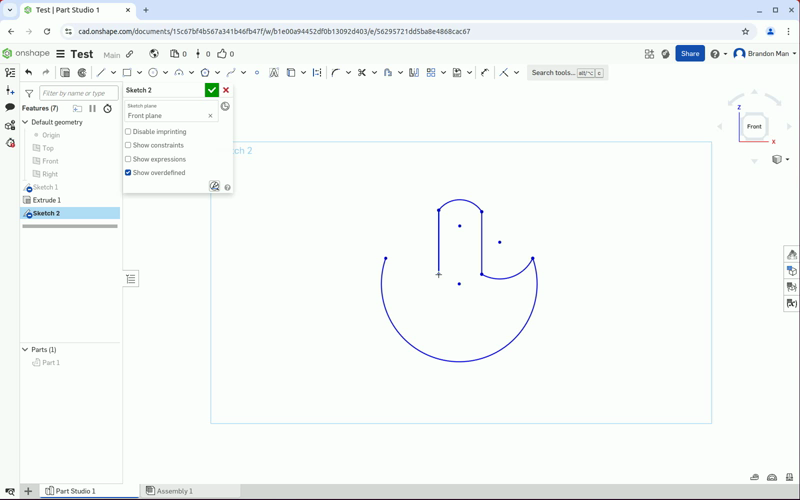
mouse_move(438, 274)
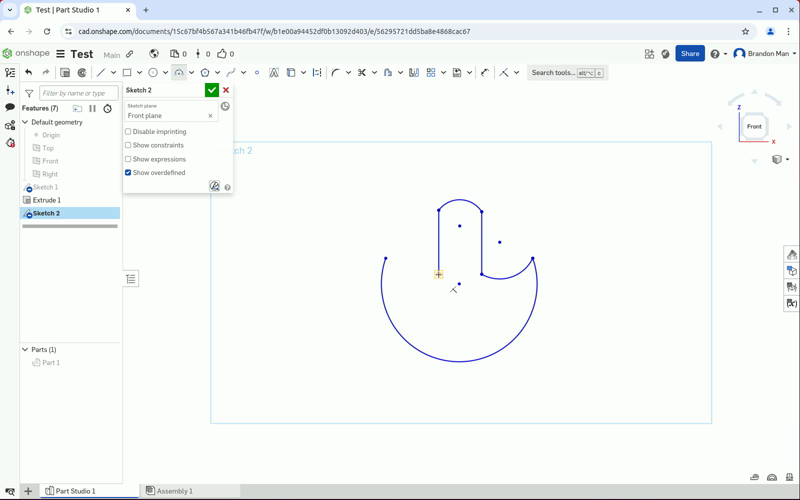
click(438, 274)
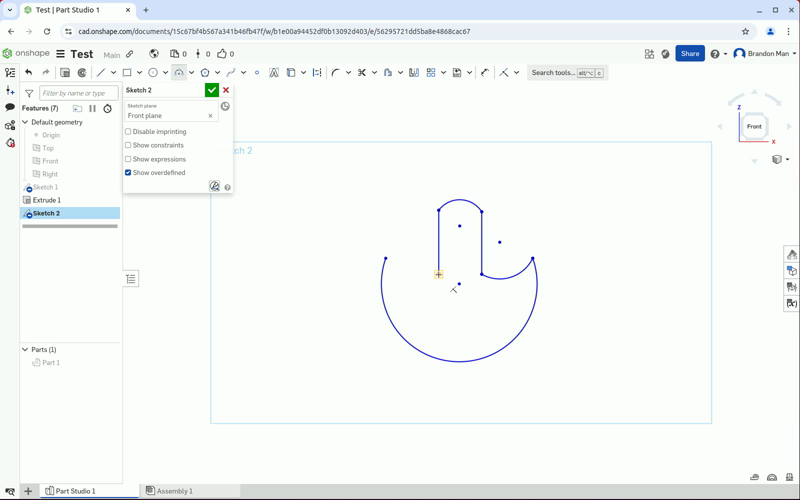
mouse_move(385, 258)
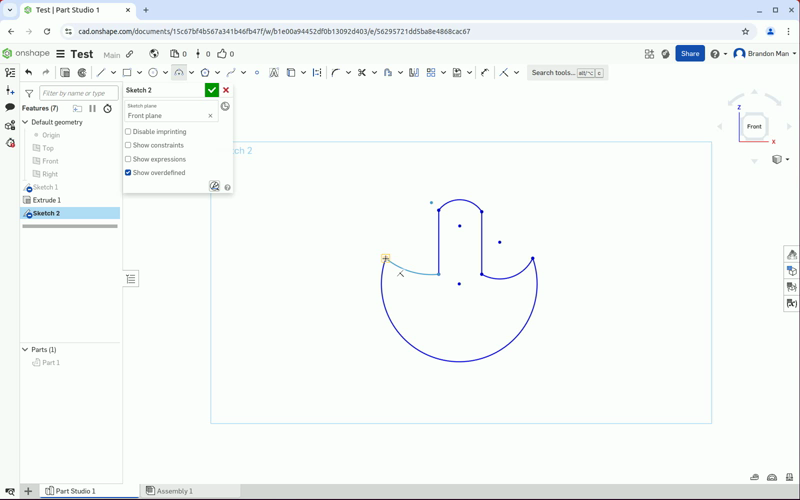
click(385, 258)
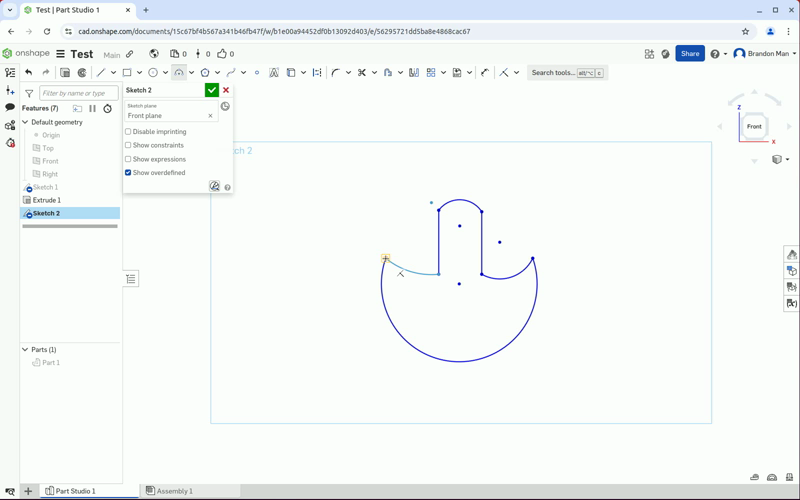
key_down(shift)
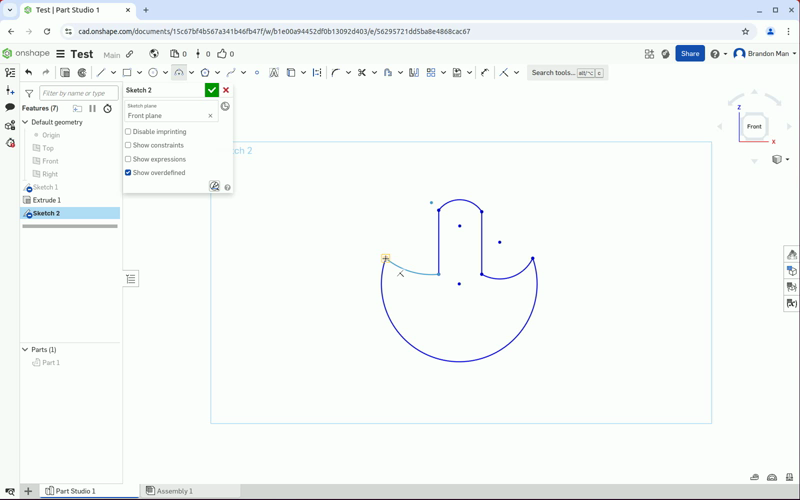
mouse_move(408, 277)
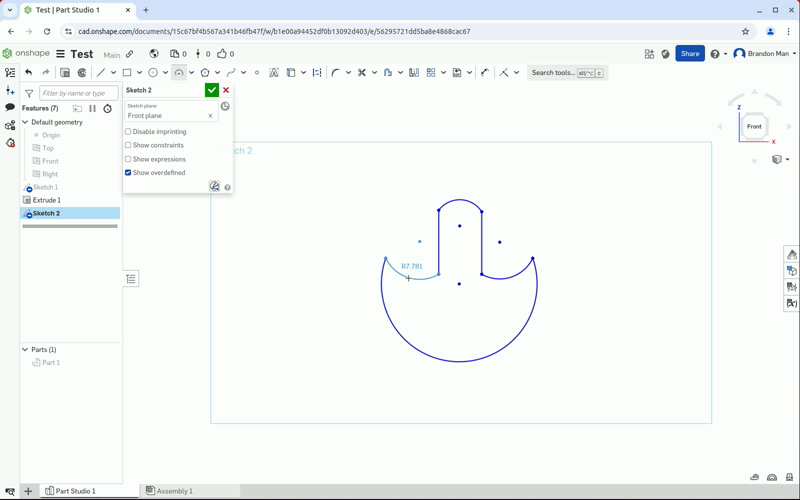
click(408, 277)
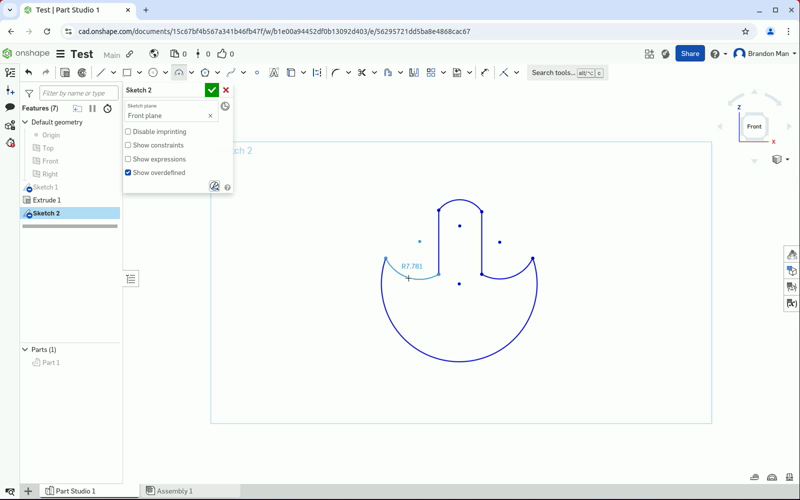
key_up(shift)
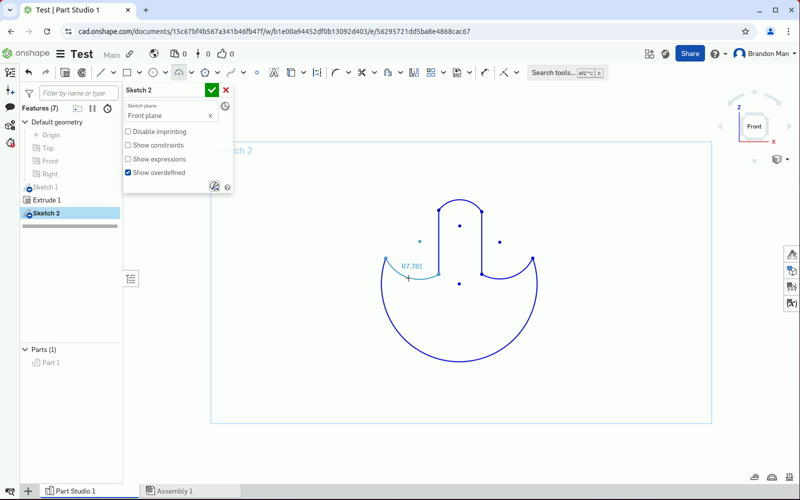
key(esc)
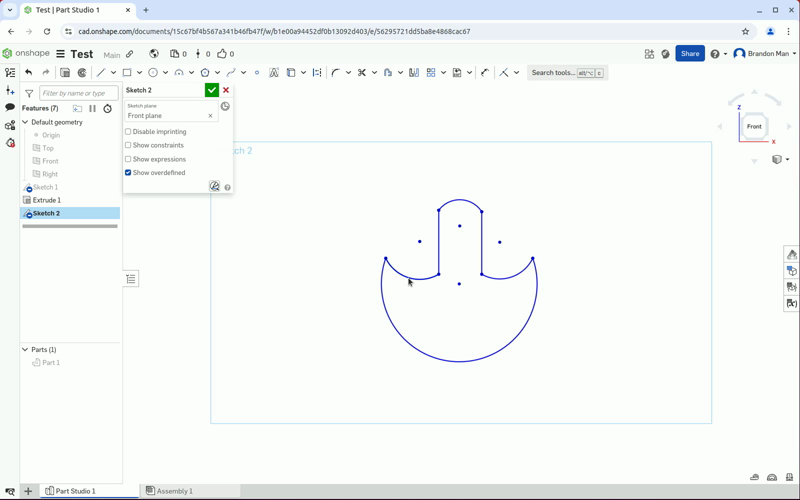
key(c)
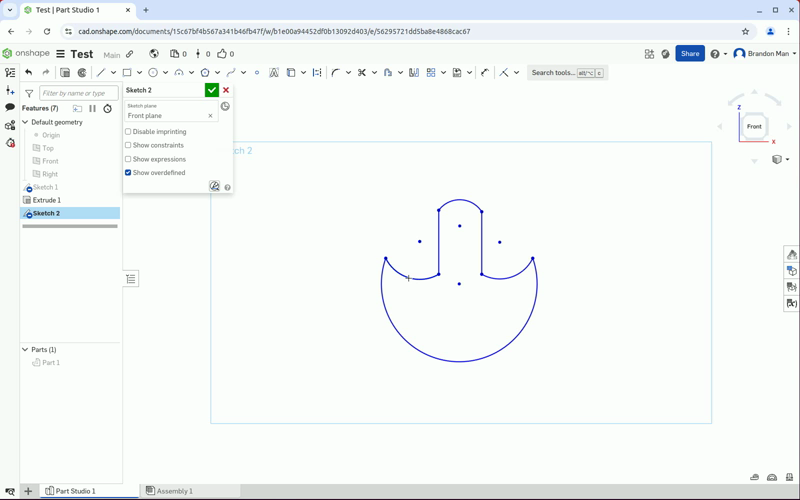
key_down(shift)
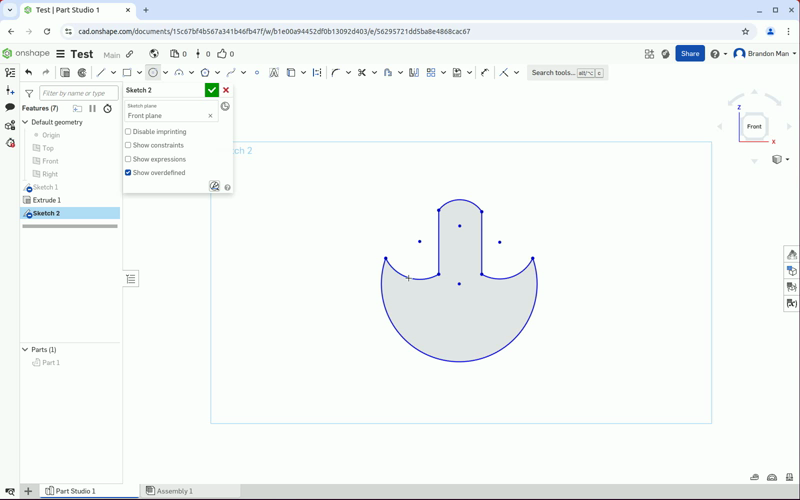
mouse_move(459, 303)
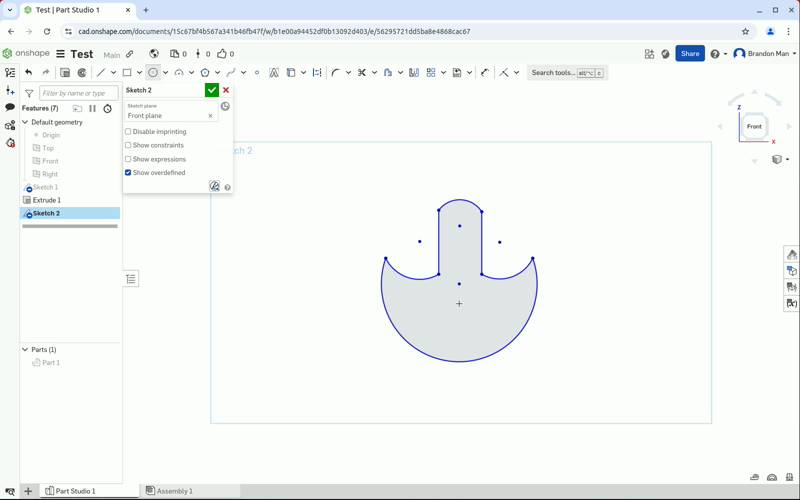
click(459, 303)
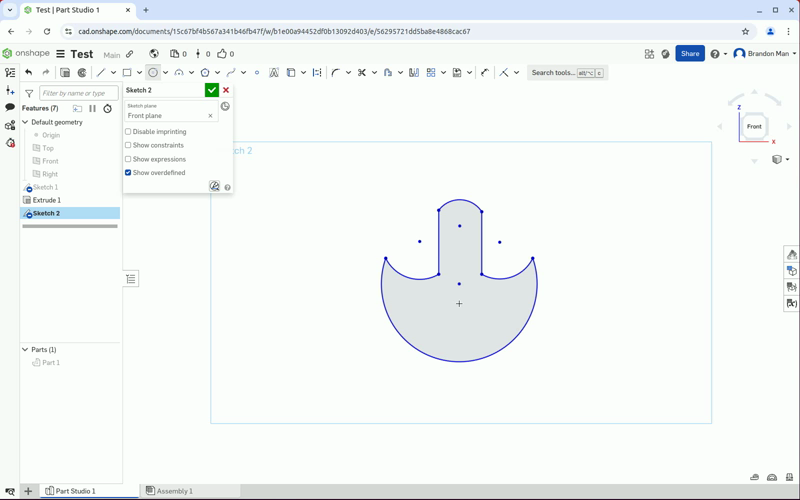
key_up(shift)
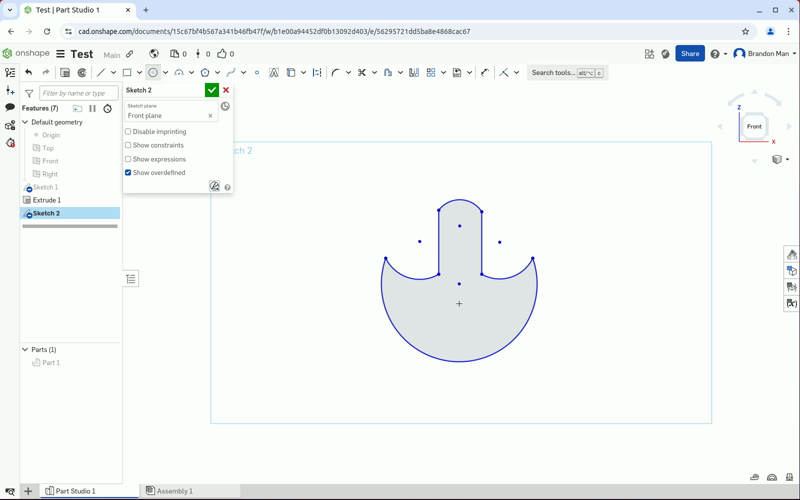
mouse_move(479, 303)
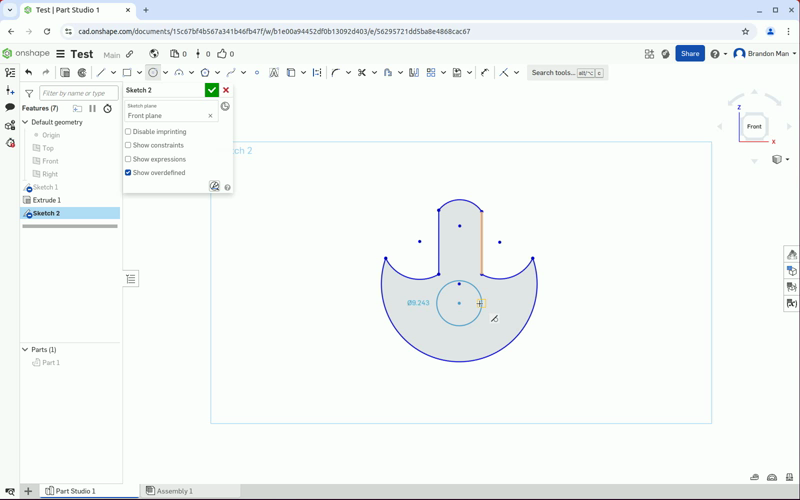
click(479, 303)
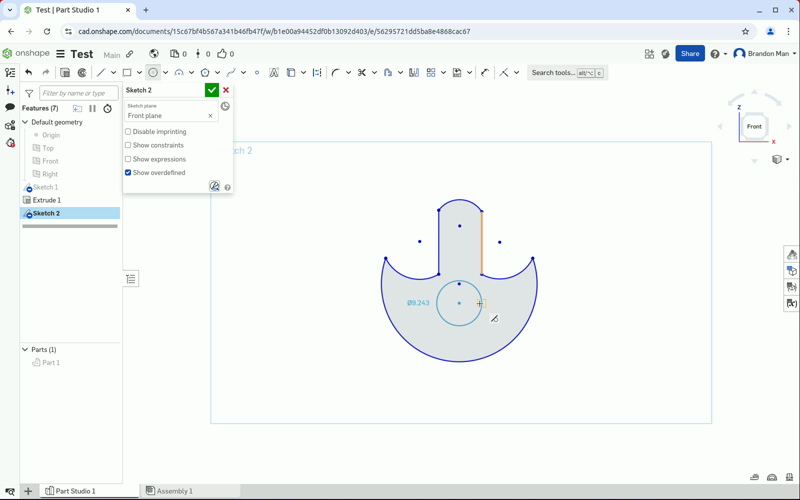
key(esc)
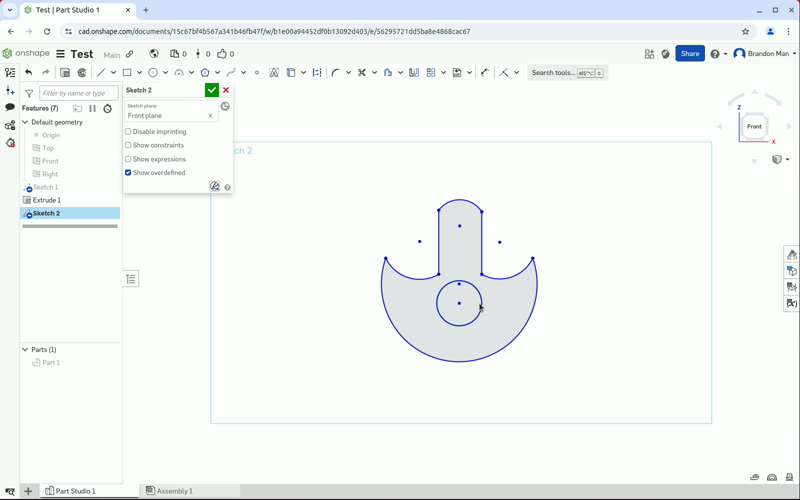
key(c)
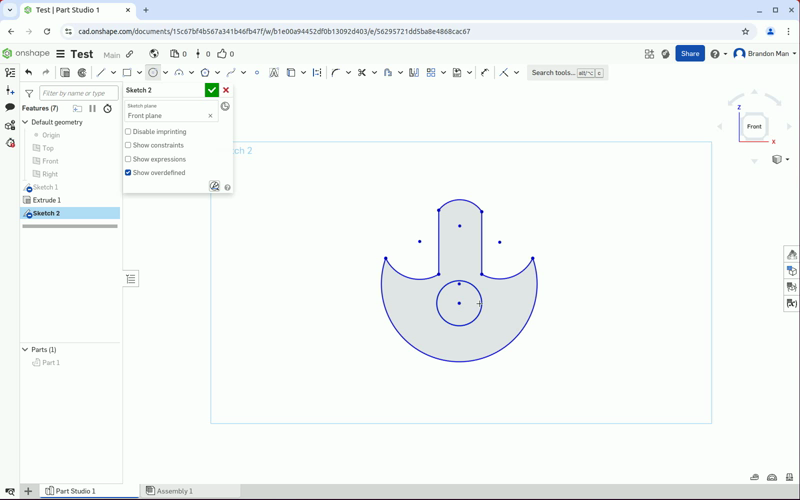
key_down(shift)
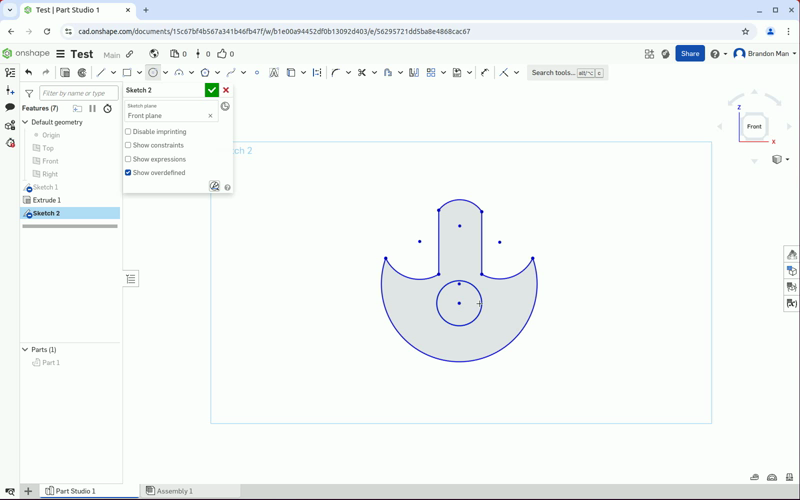
mouse_move(459, 224)
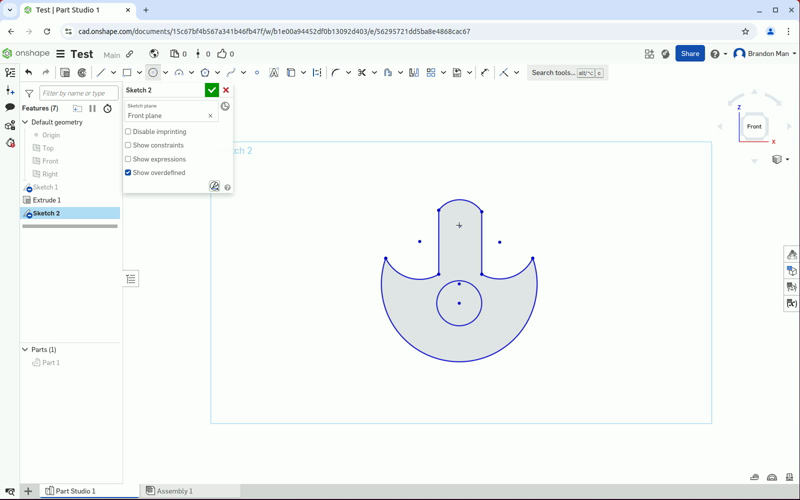
scroll(6)
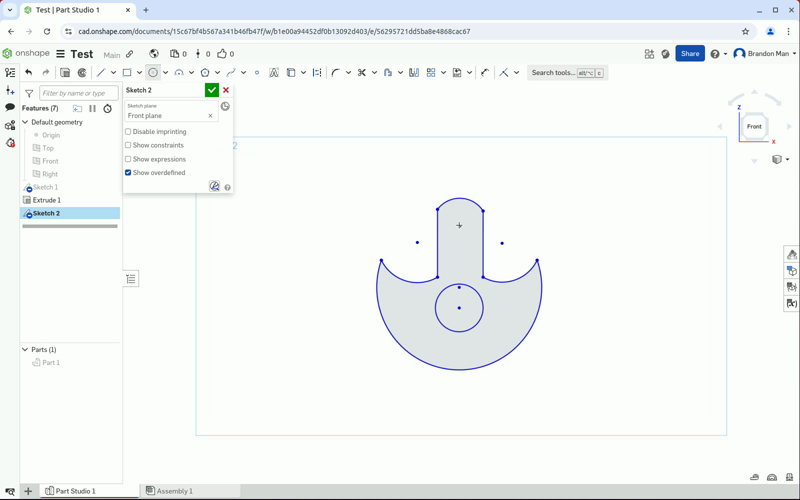
scroll(6)
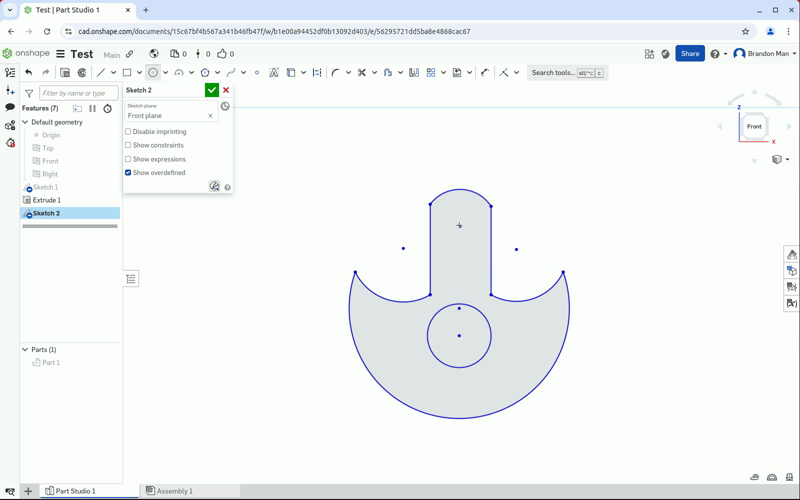
scroll(6)
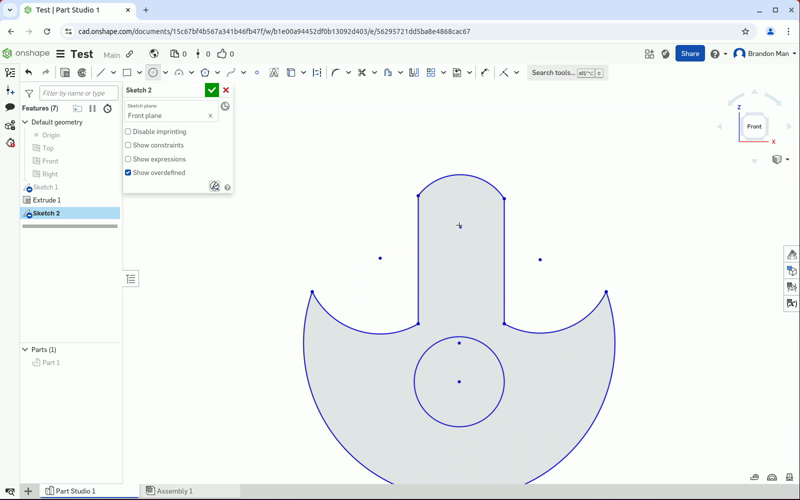
scroll(6)
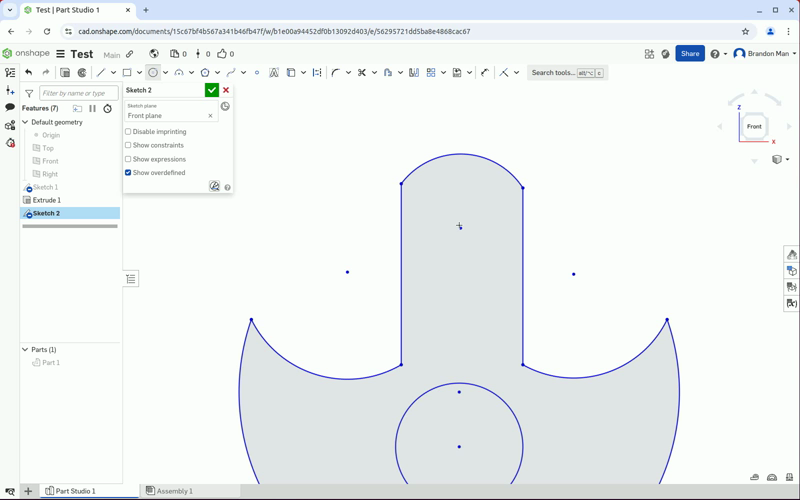
scroll(6)
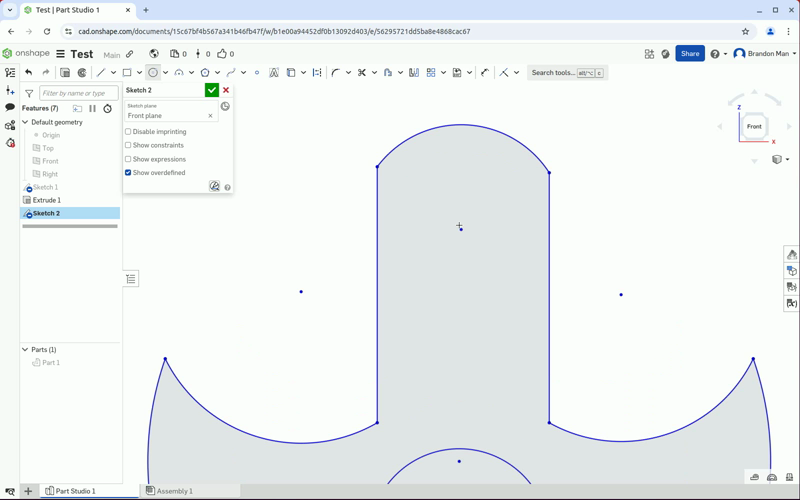
scroll(6)
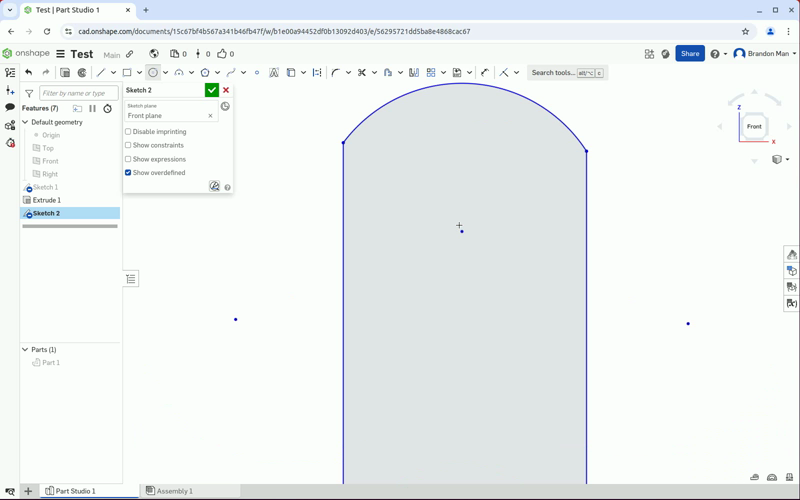
scroll(6)
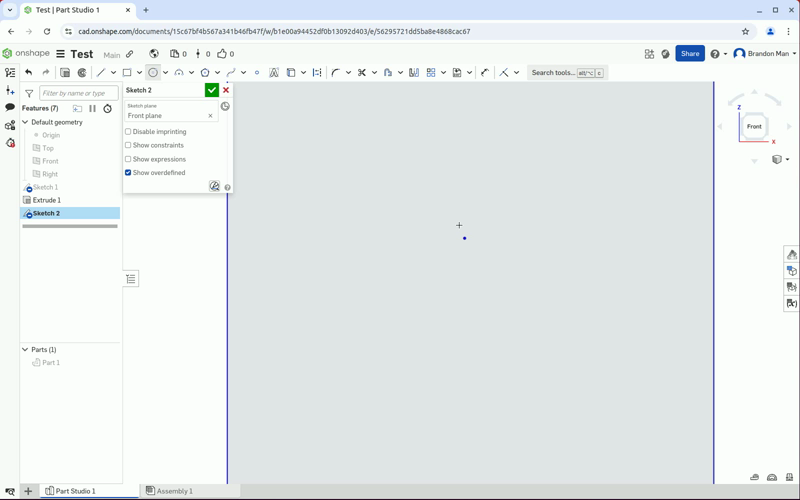
click(459, 224)
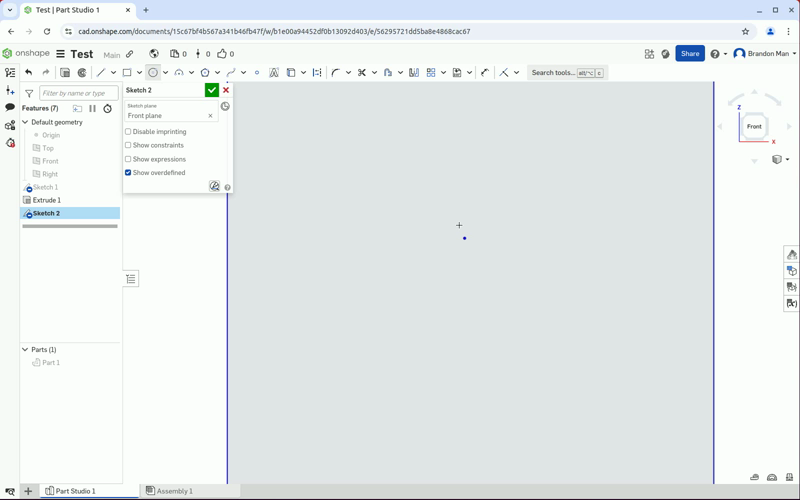
scroll(-6)
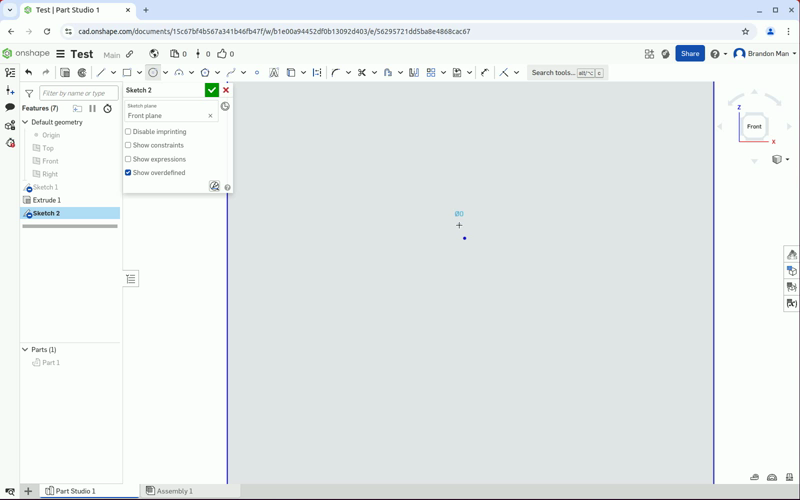
scroll(-6)
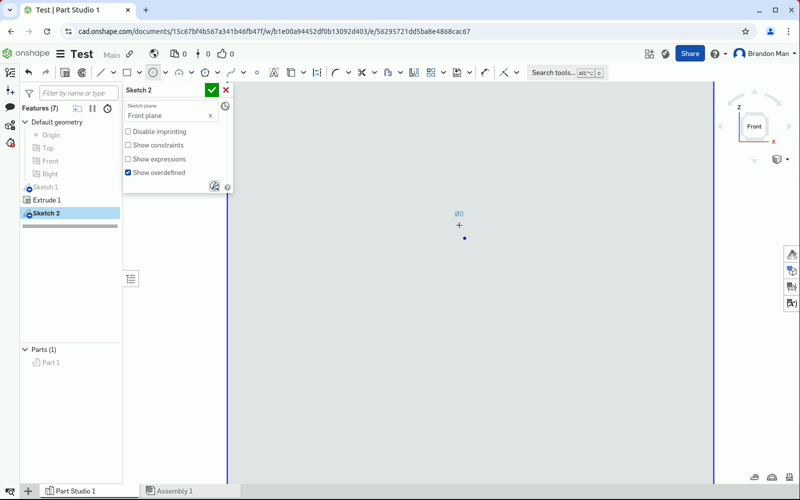
scroll(-6)
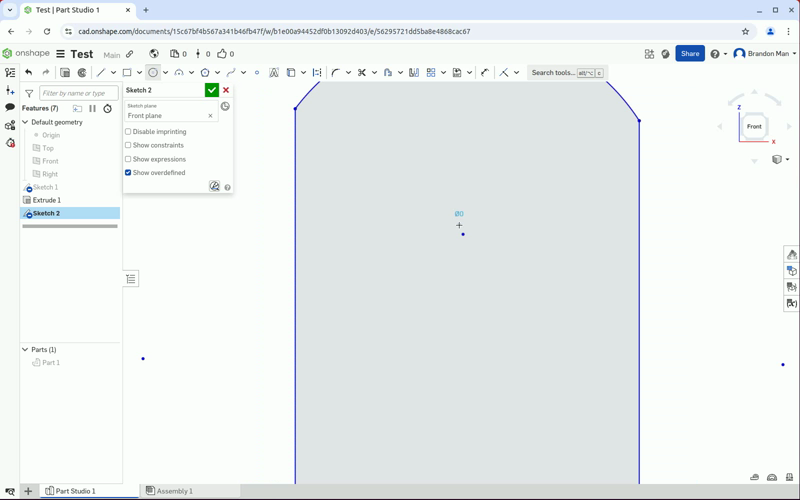
scroll(-6)
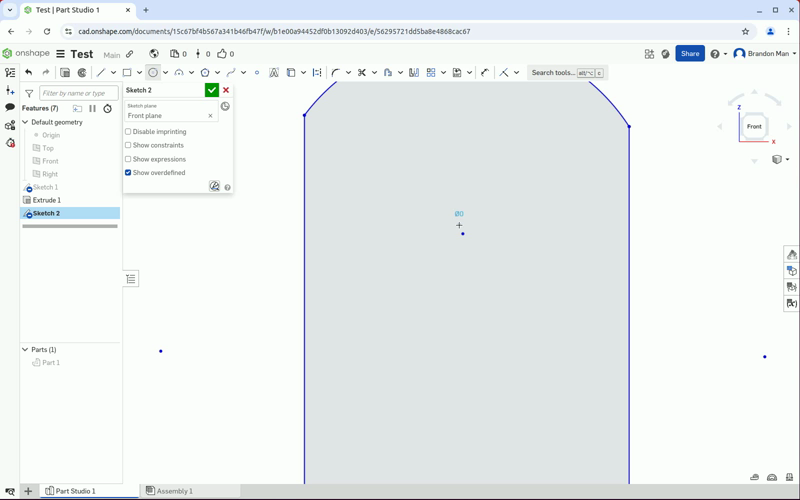
scroll(-6)
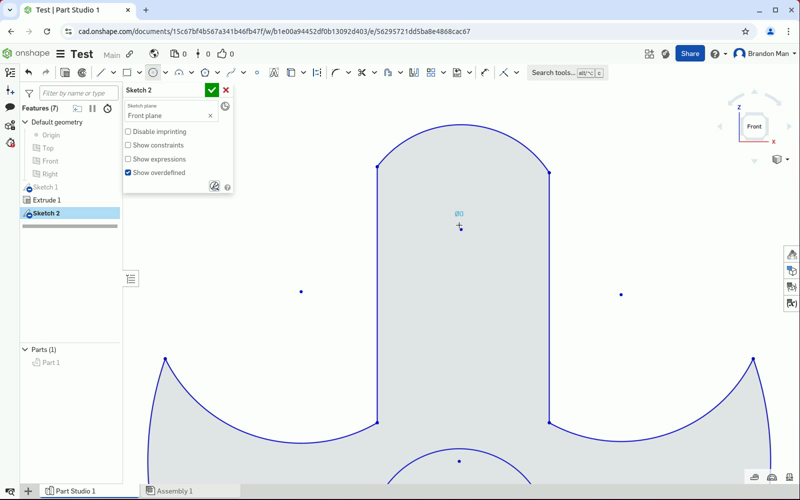
scroll(-6)
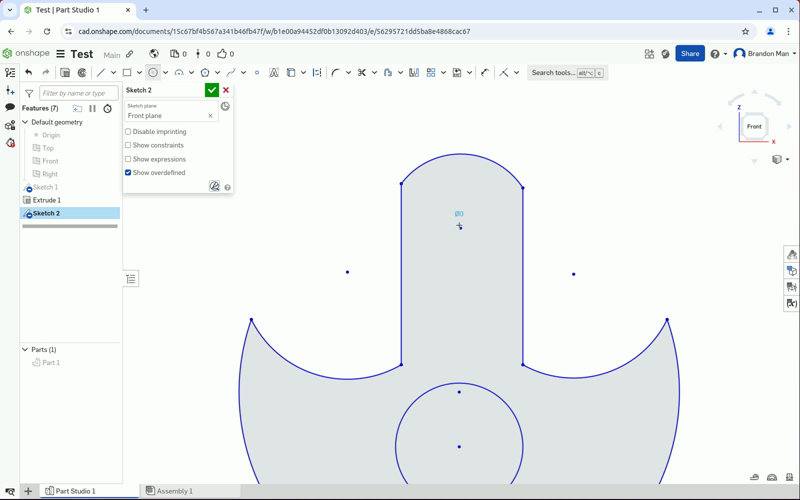
scroll(-6)
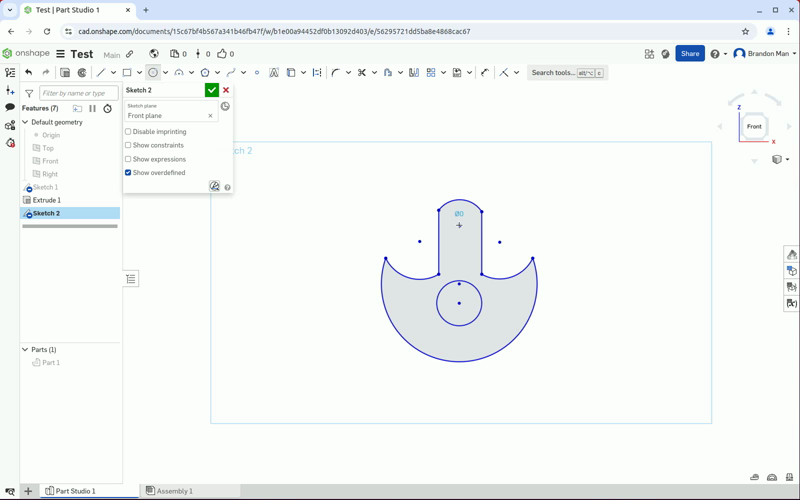
key_up(shift)
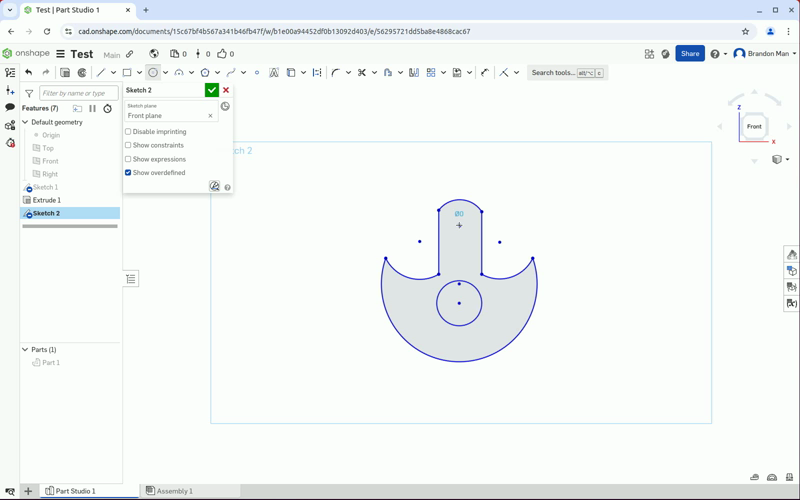
mouse_move(470, 224)
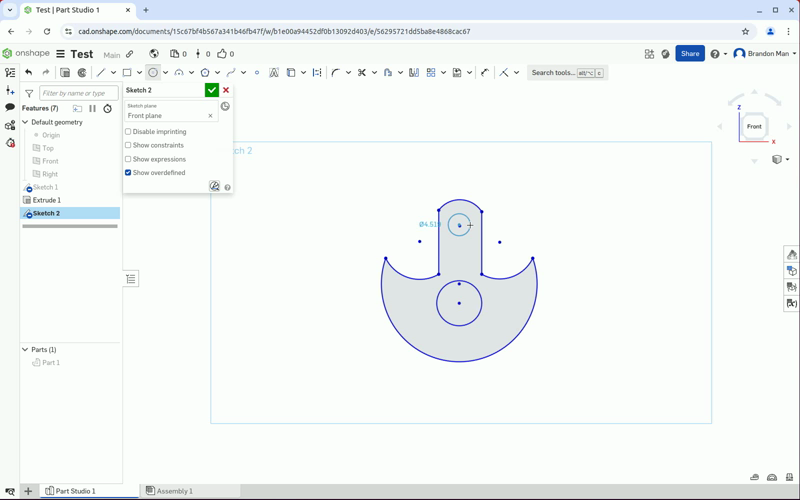
click(470, 224)
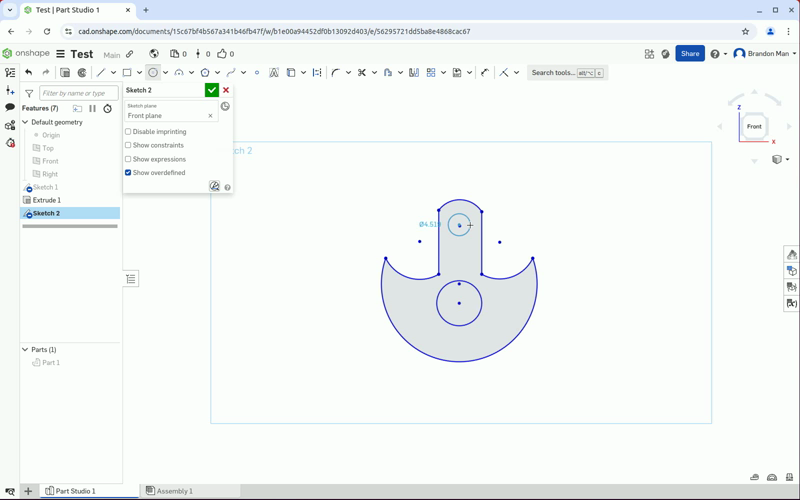
key(esc)
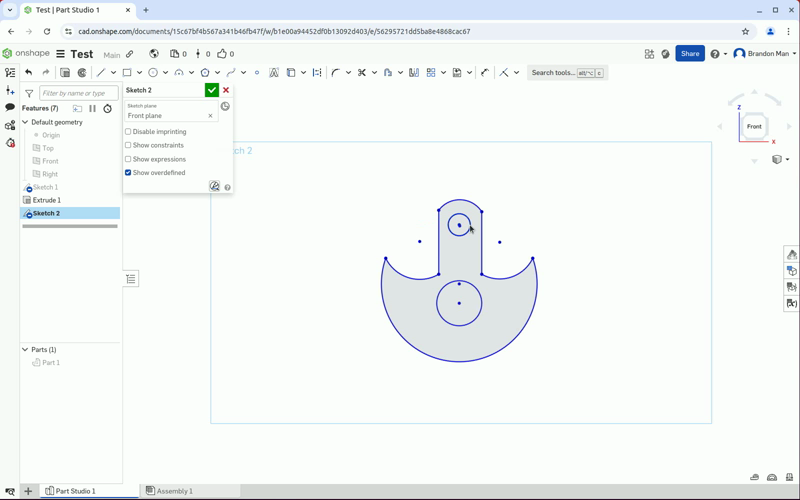
mouse_move(464, 351)
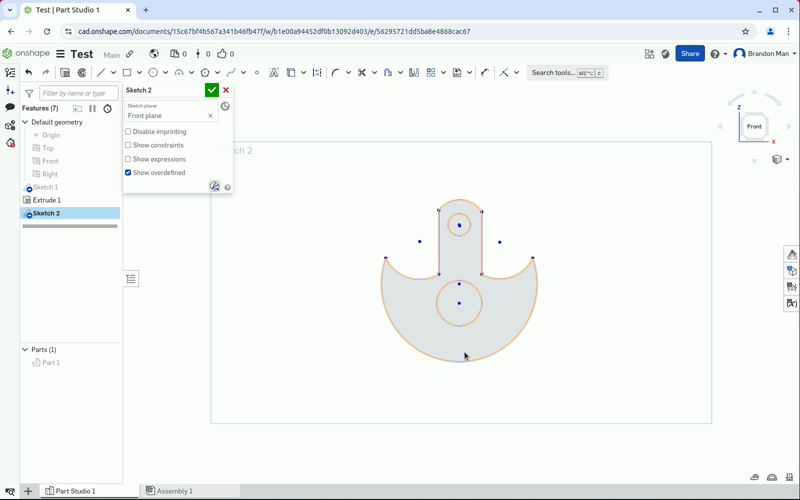
click(464, 351)
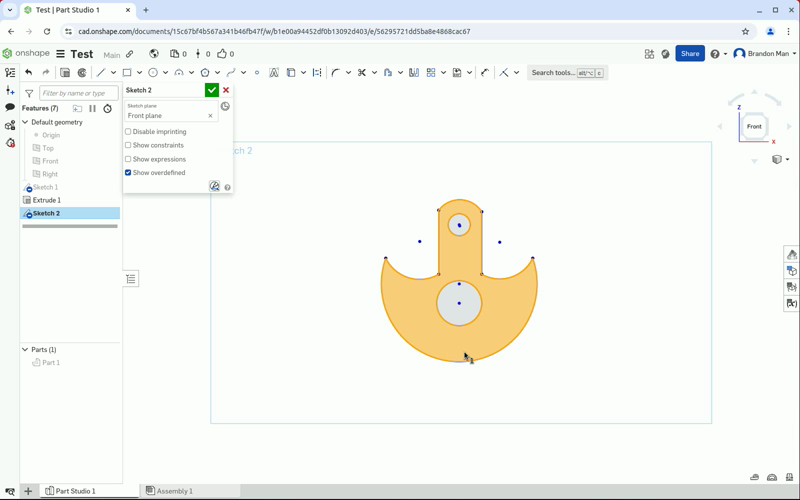
mouse_move(73, 352)
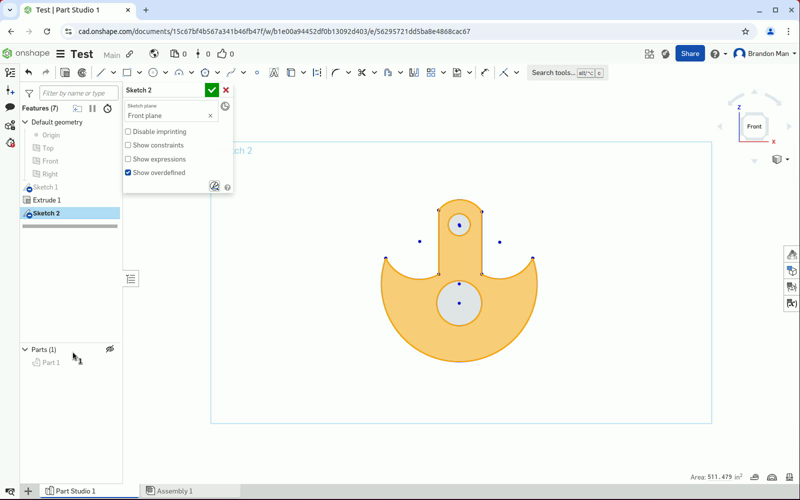
key(shift+y)
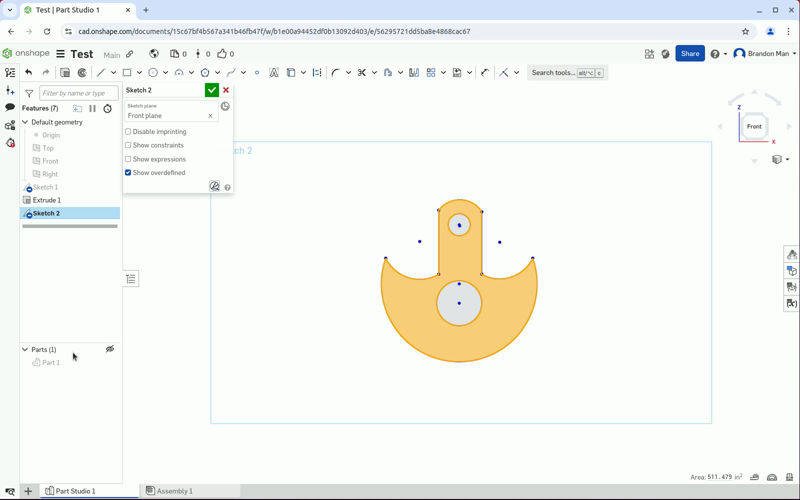
key(shift+e)
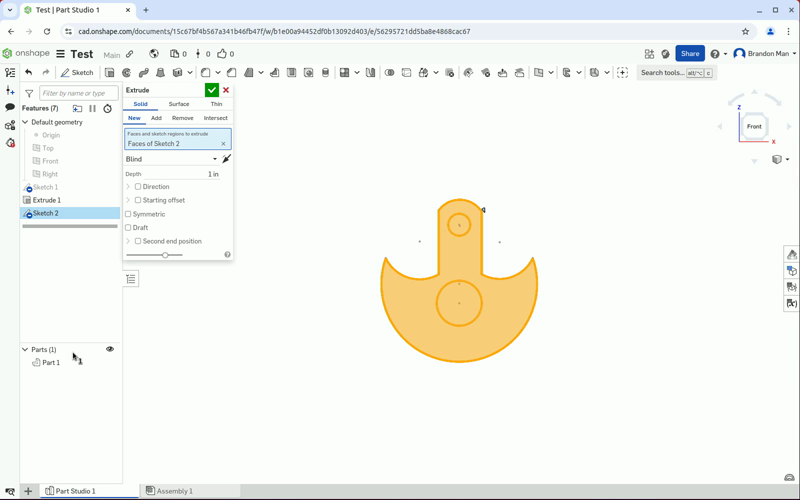
mouse_move(143, 106)
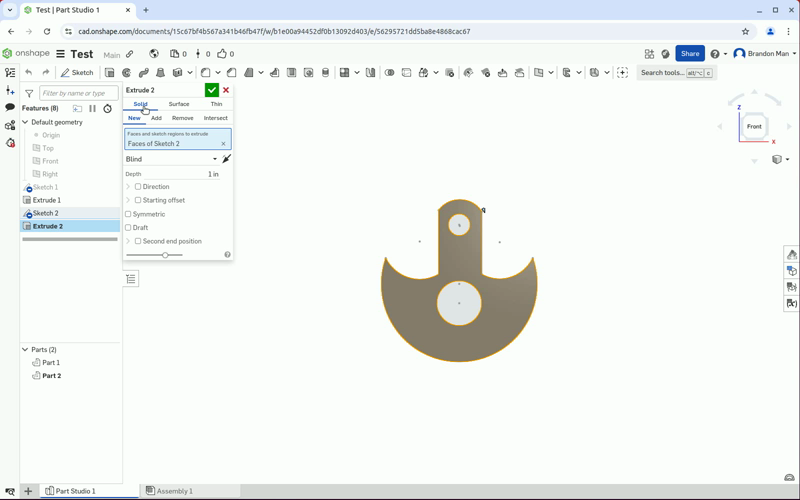
click(143, 106)
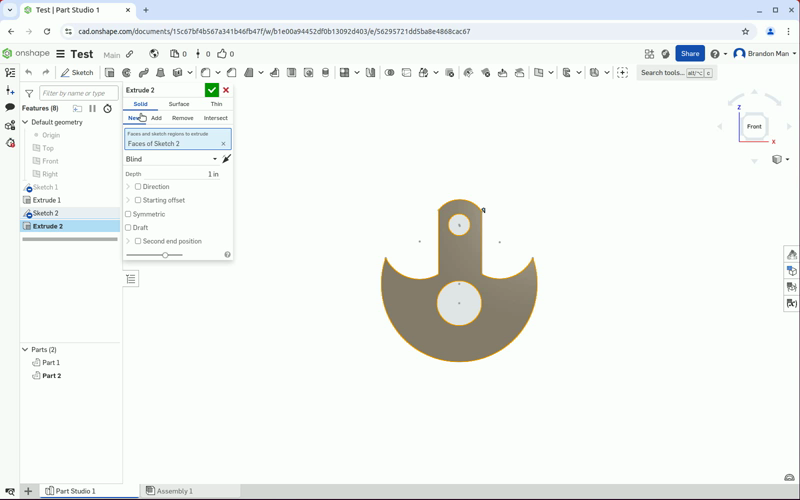
mouse_move(137, 120)
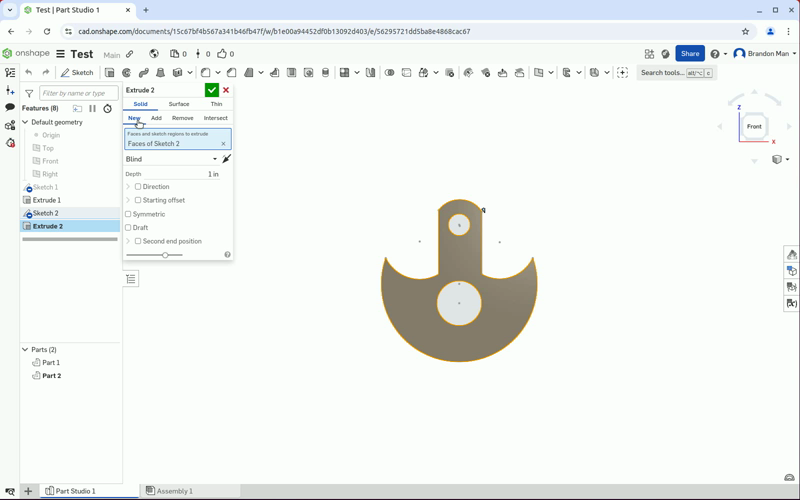
click(137, 120)
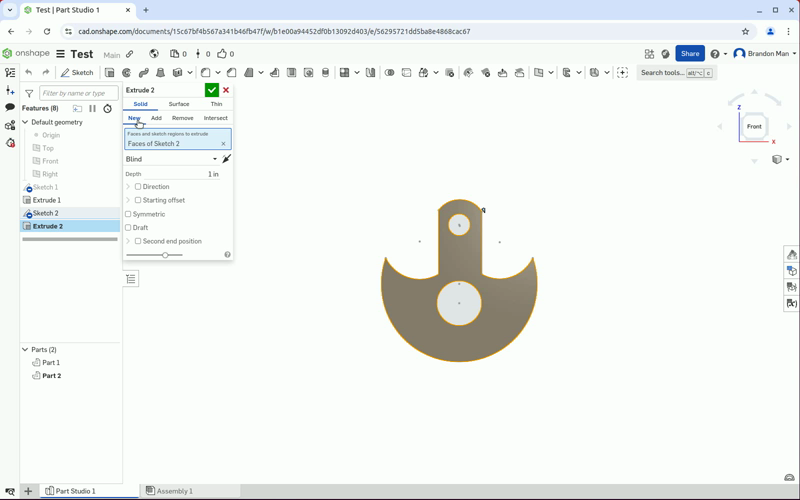
key(tab, 4)
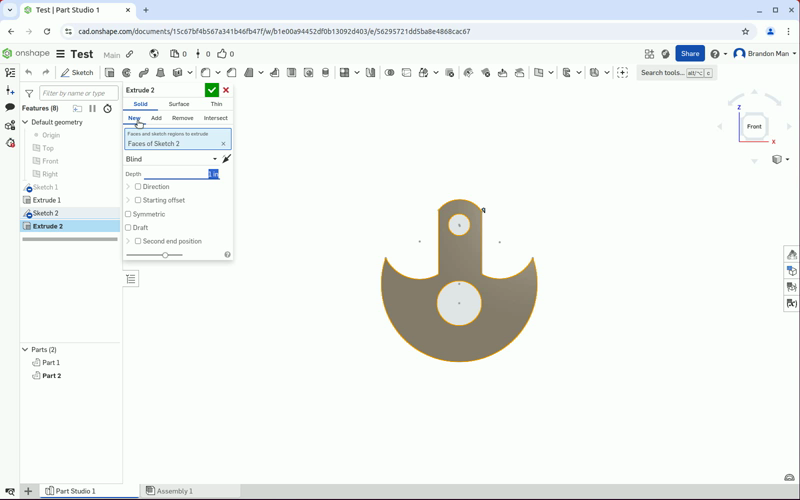
text(9.147)
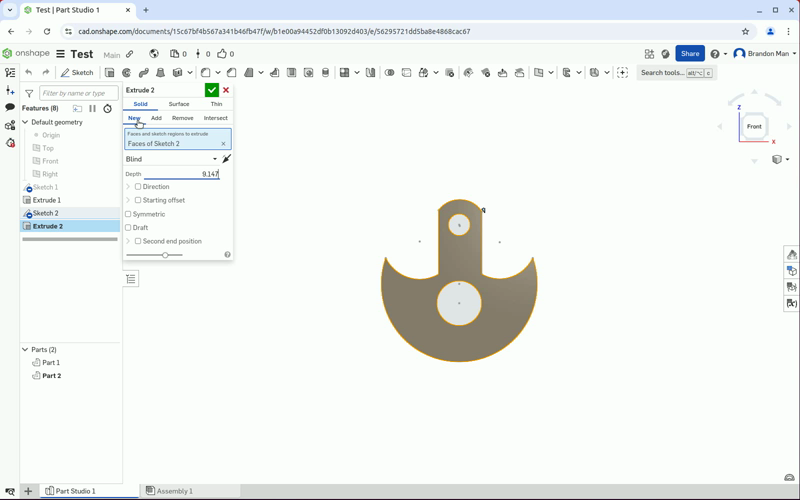
key(enter)
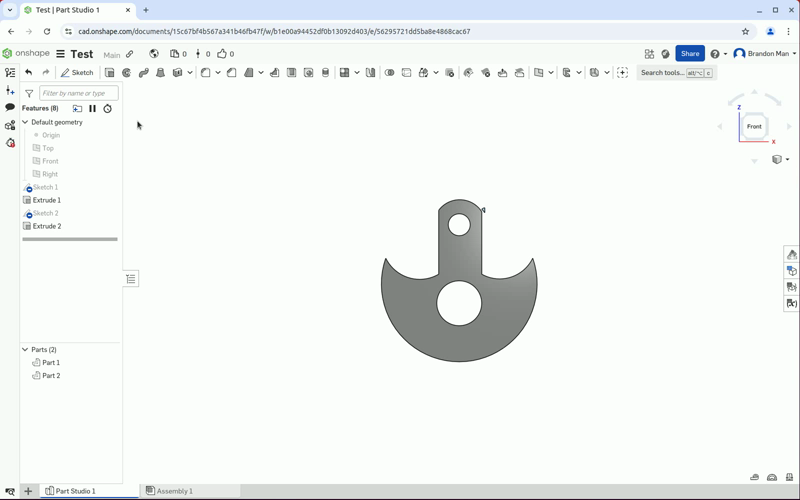
key(shift+h)
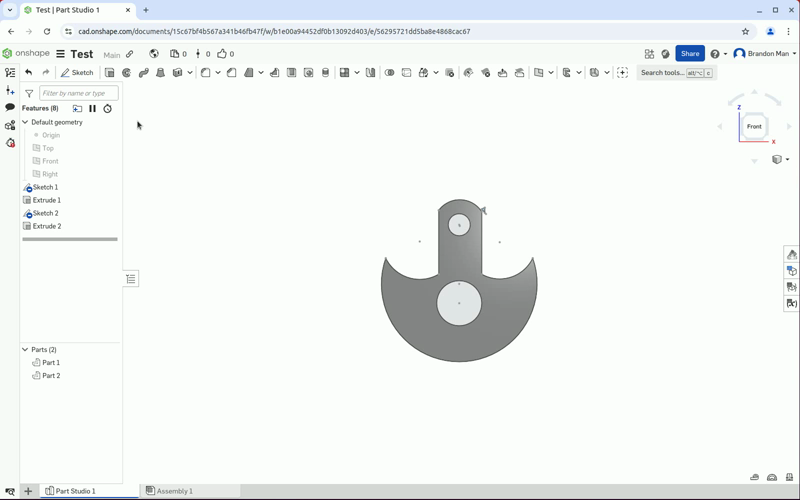
key(shift+h)
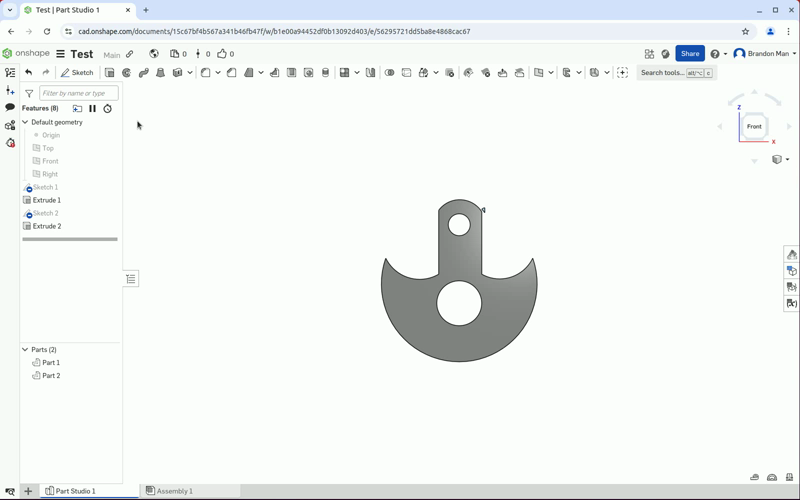
mouse_move(73, 189)
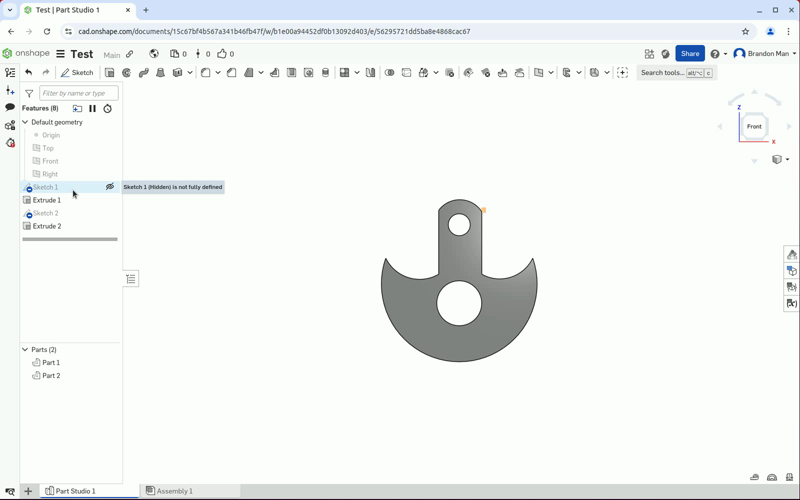
click(73, 189)
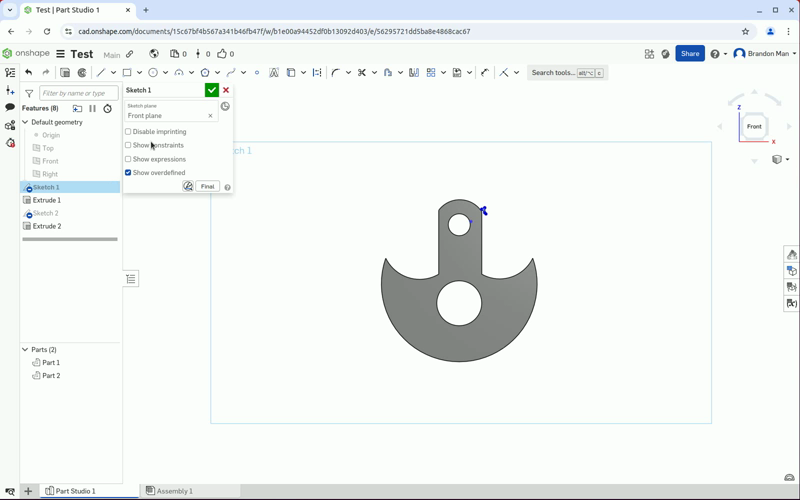
mouse_move(229, 92)
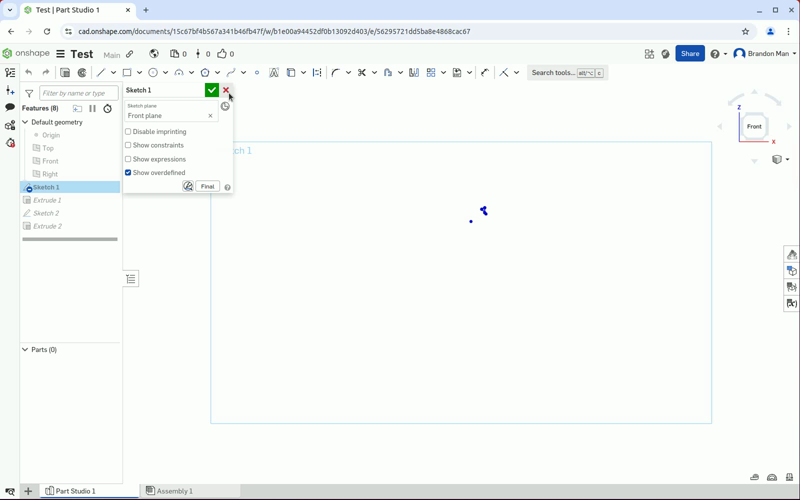
click(229, 92)
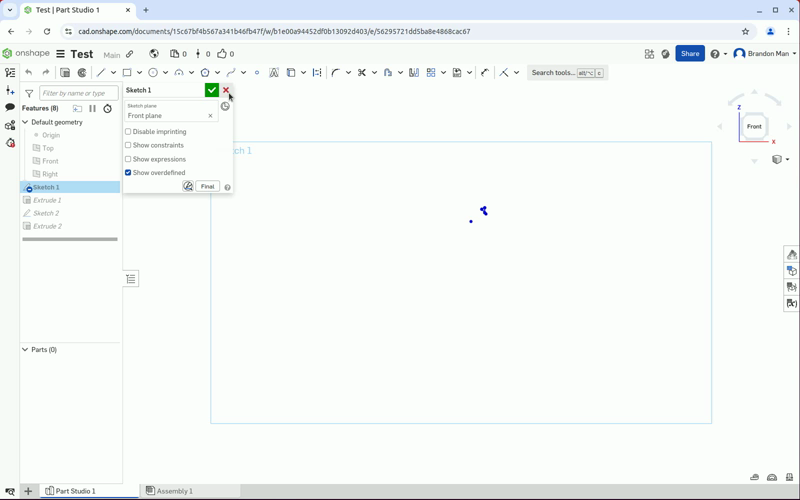
key(shift+s)
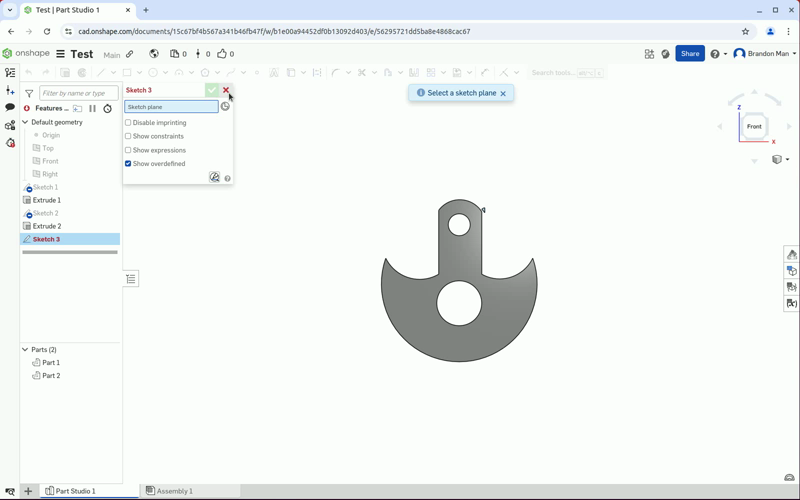
mouse_move(73, 163)
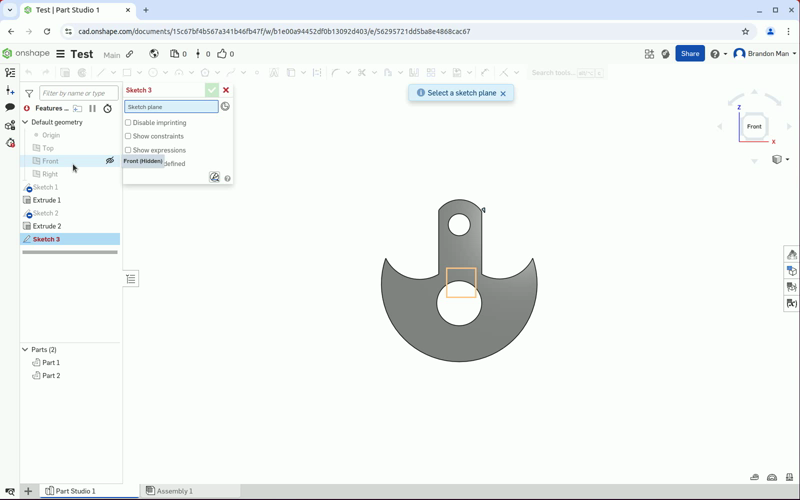
click(73, 163)
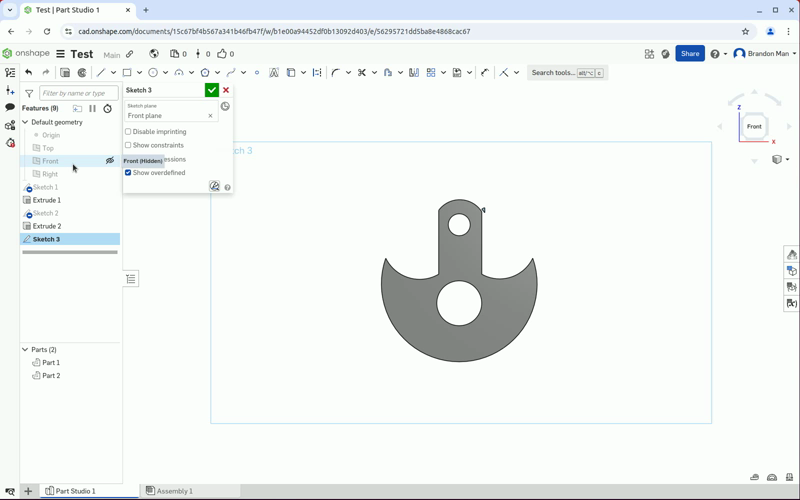
mouse_move(73, 352)
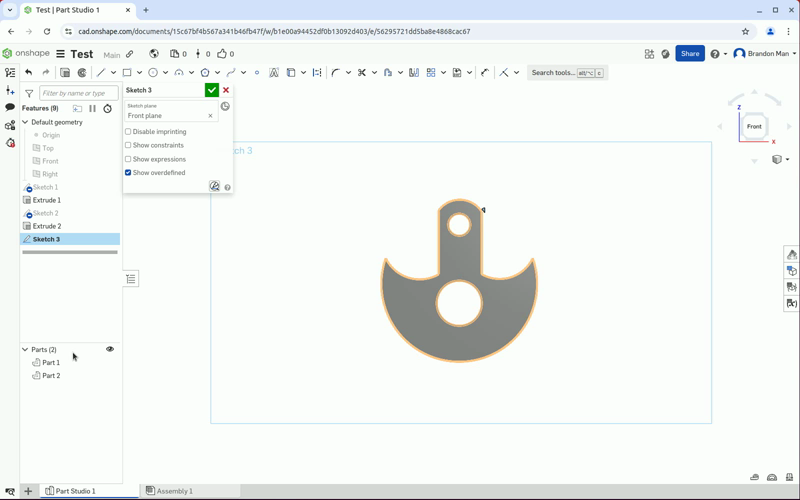
key(y)
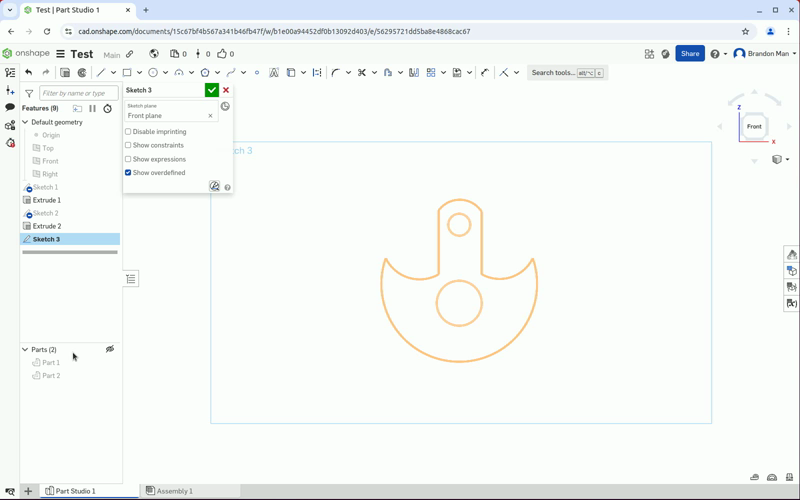
key(c)
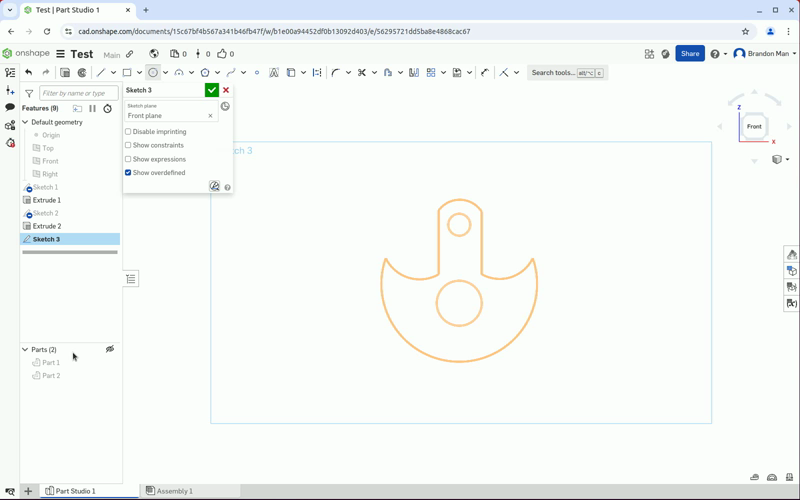
key_down(shift)
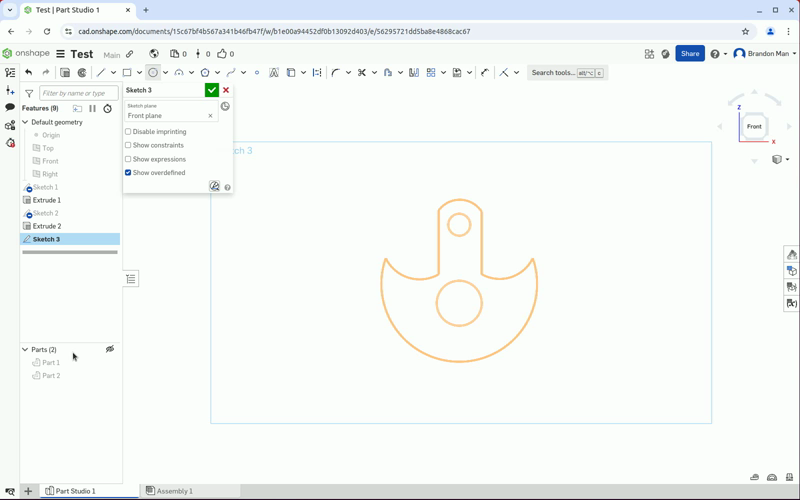
mouse_move(460, 303)
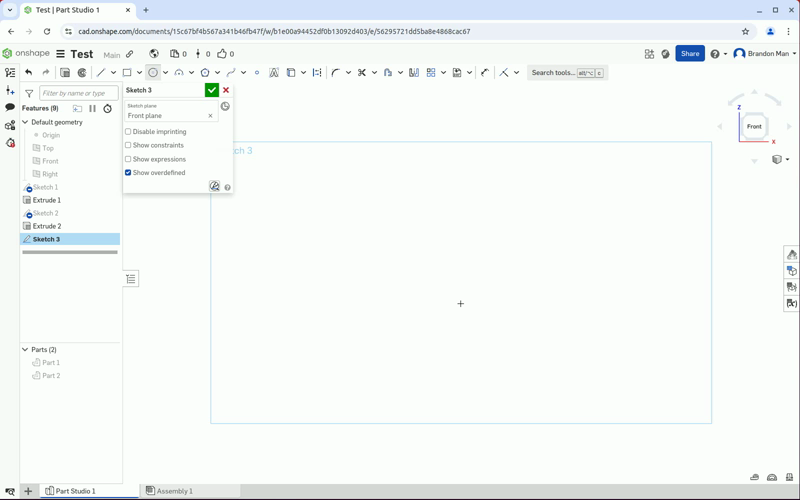
click(460, 303)
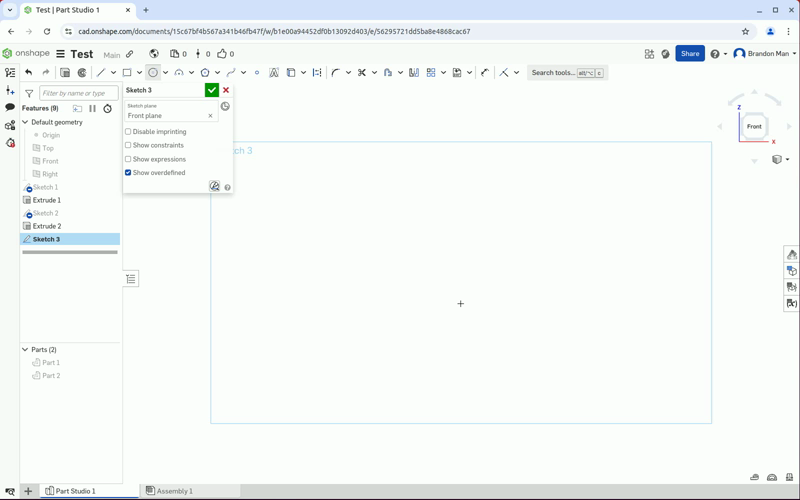
key_up(shift)
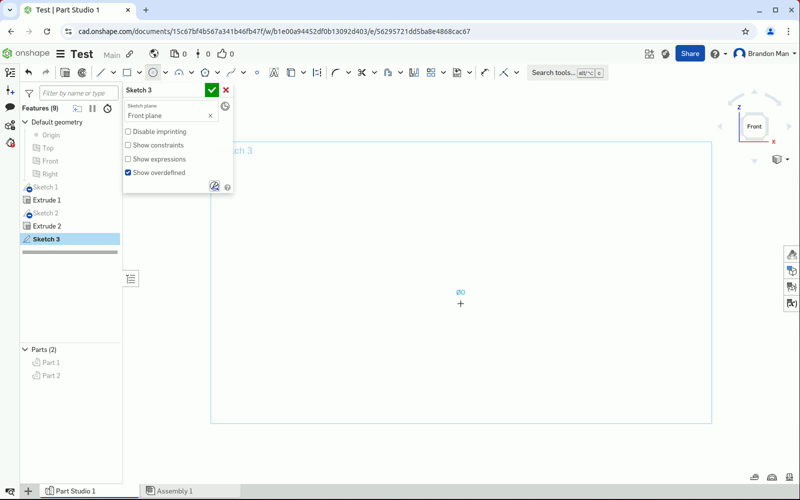
mouse_move(482, 303)
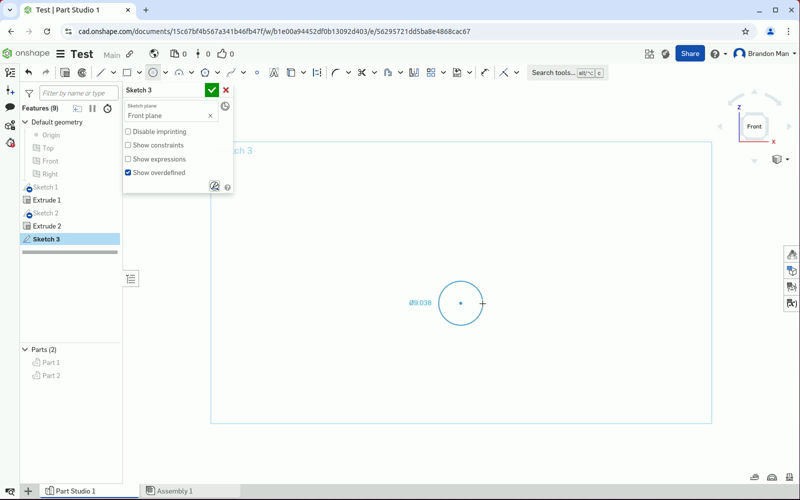
click(482, 303)
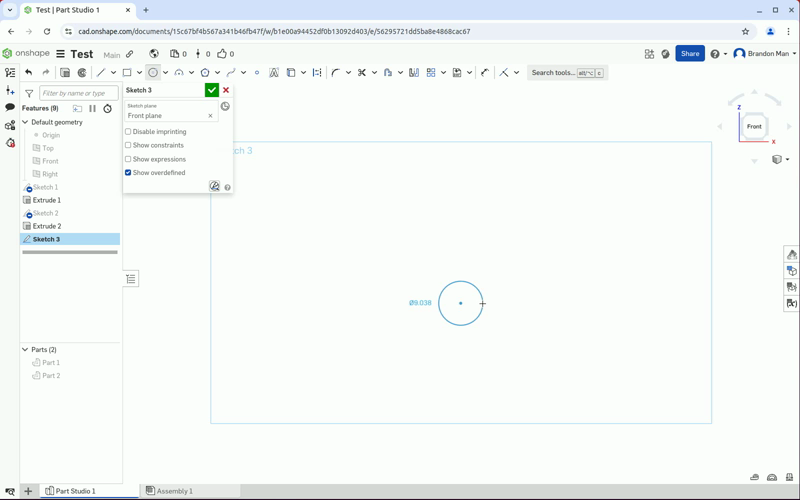
key(esc)
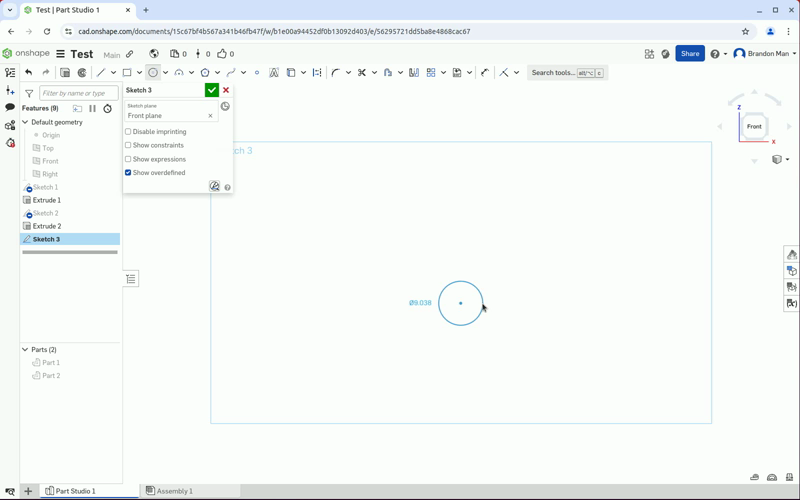
mouse_move(455, 322)
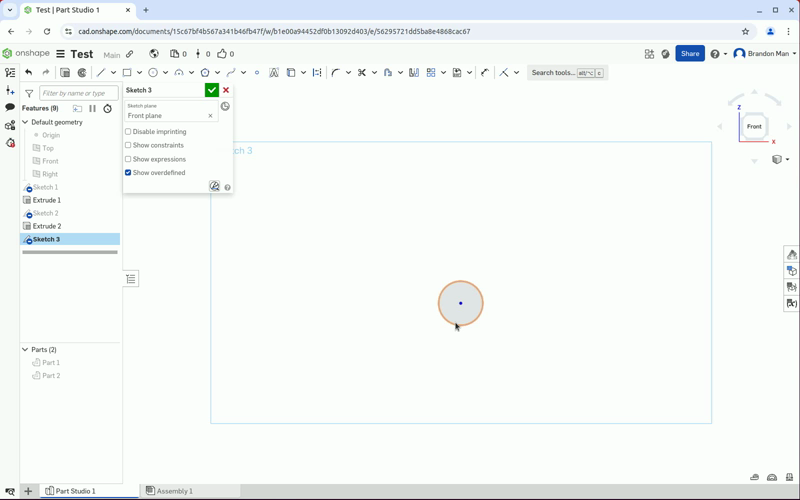
scroll(6)
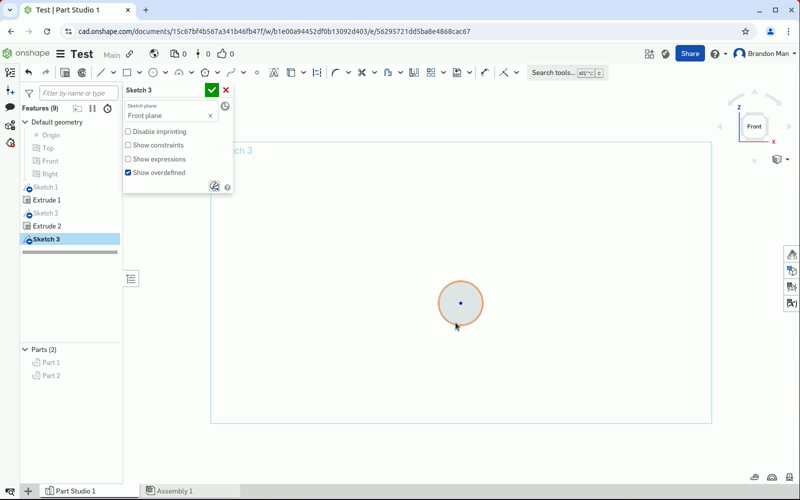
scroll(6)
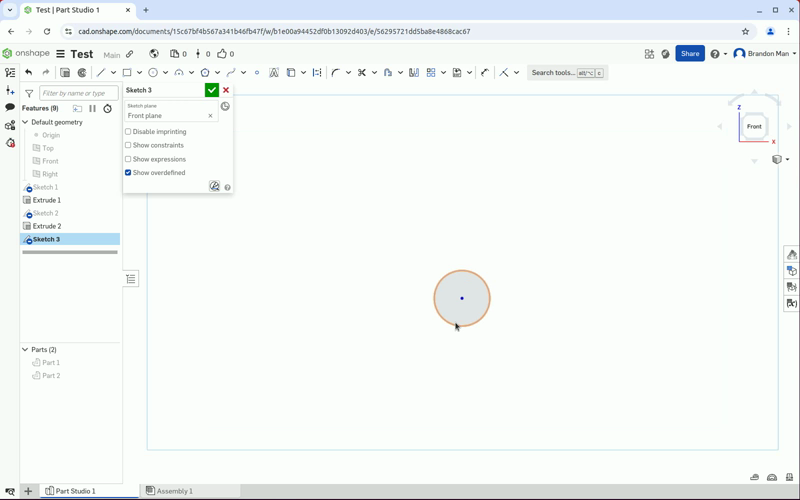
scroll(6)
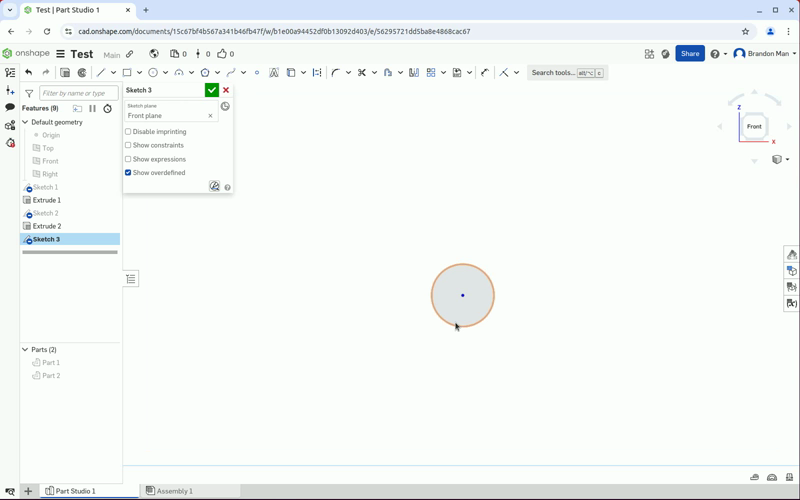
scroll(6)
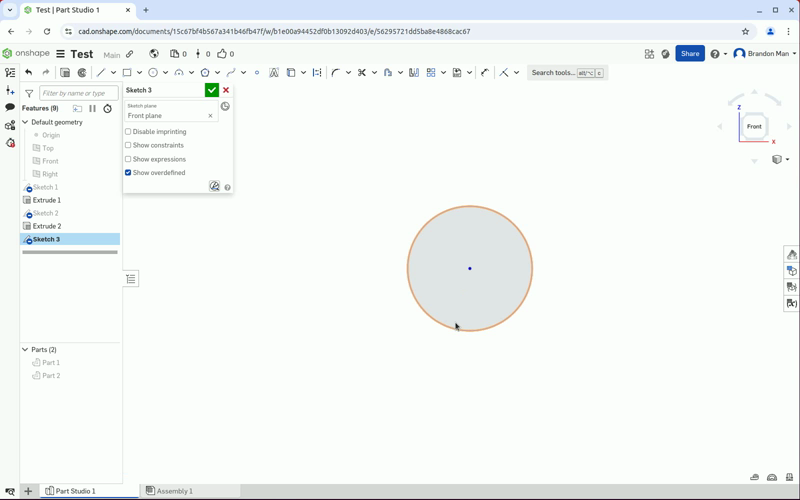
scroll(6)
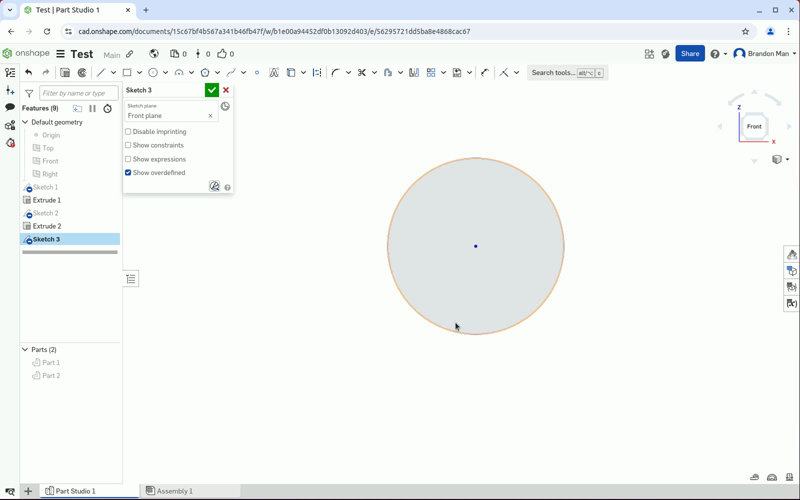
scroll(6)
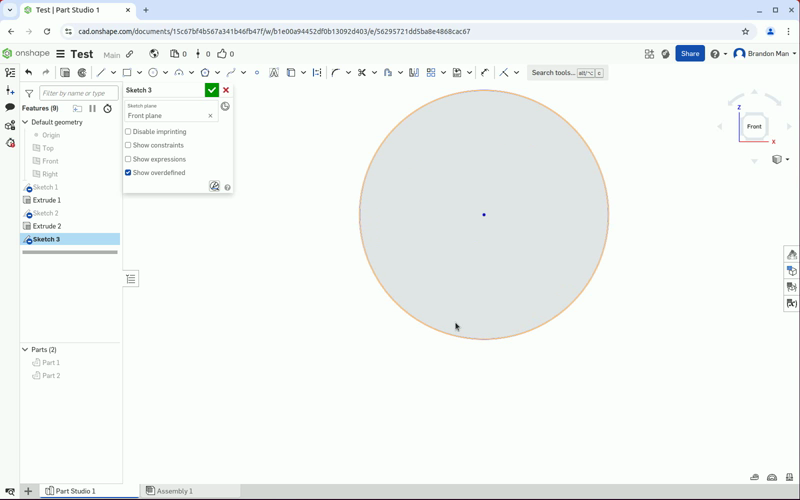
scroll(6)
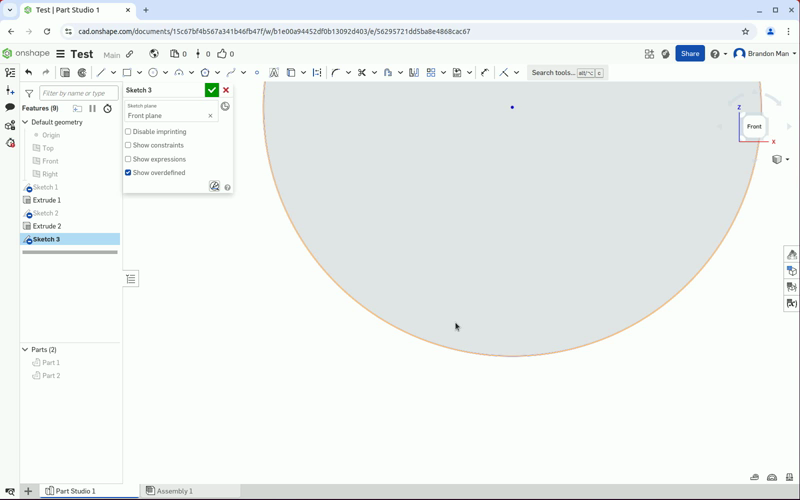
click(455, 322)
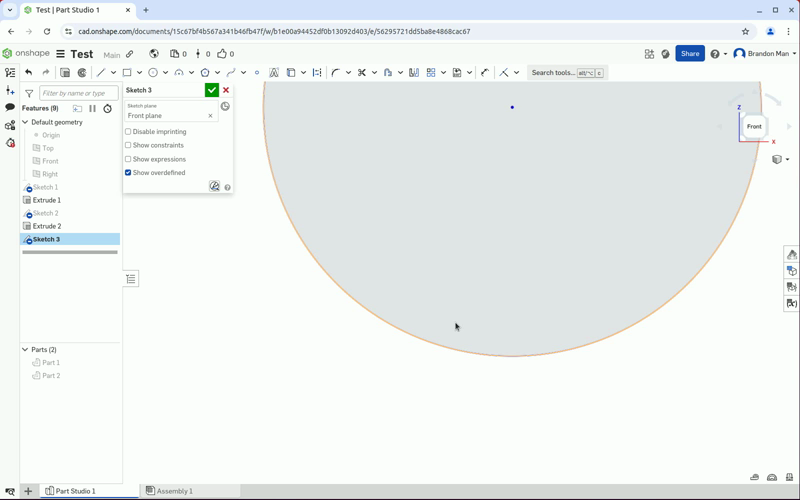
scroll(-6)
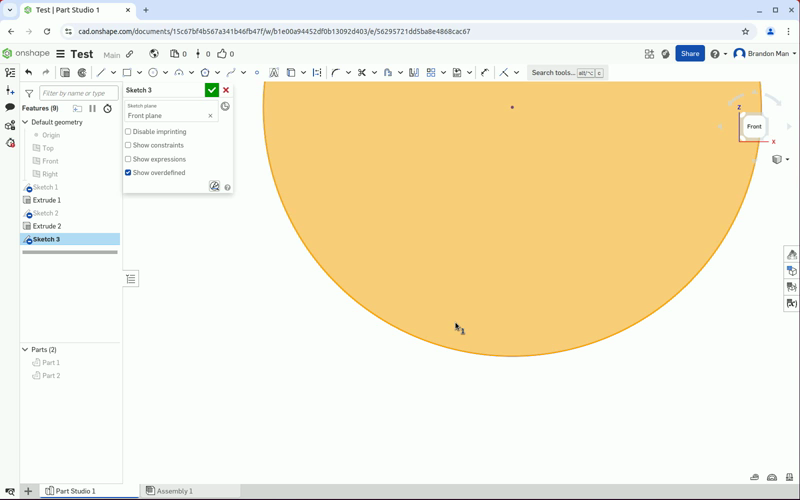
scroll(-6)
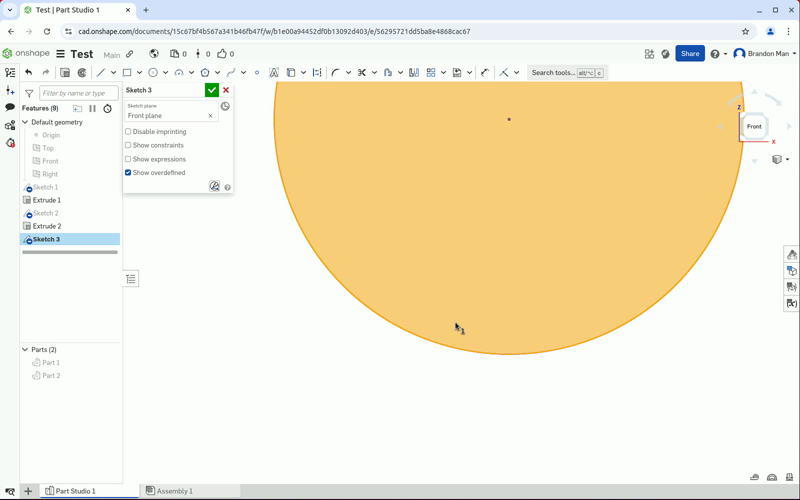
scroll(-6)
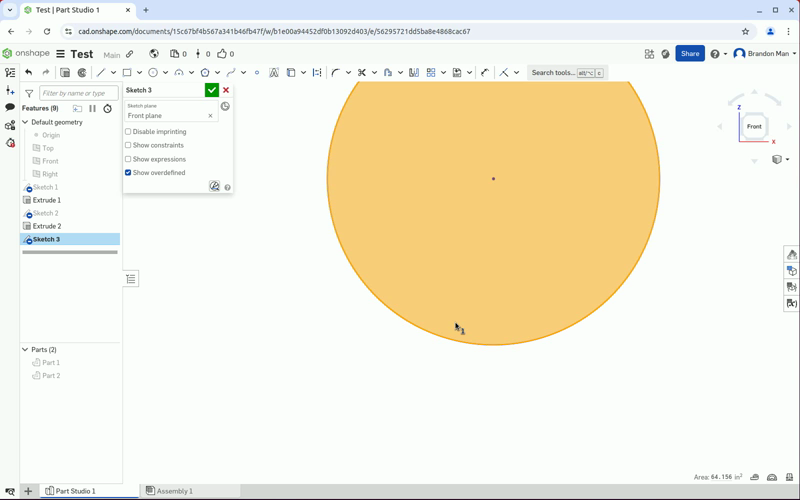
scroll(-6)
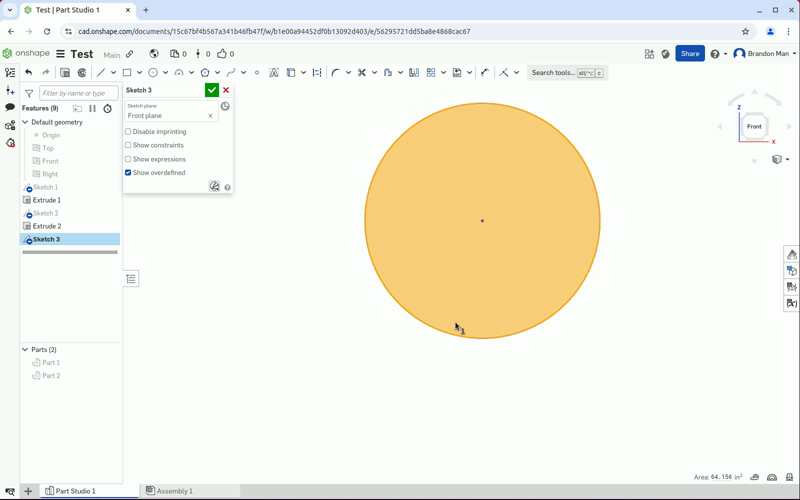
scroll(-6)
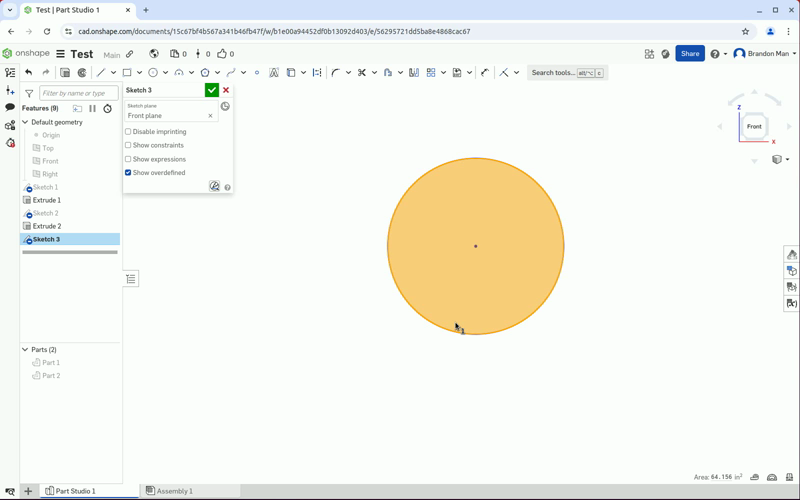
scroll(-6)
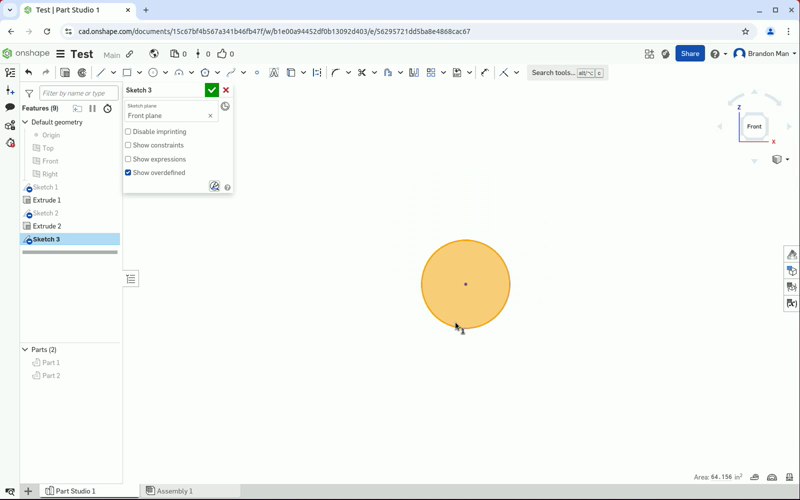
scroll(-6)
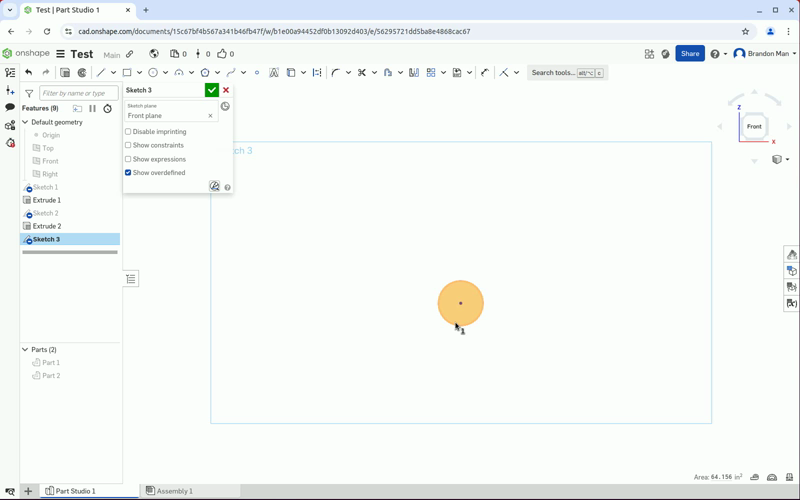
mouse_move(73, 352)
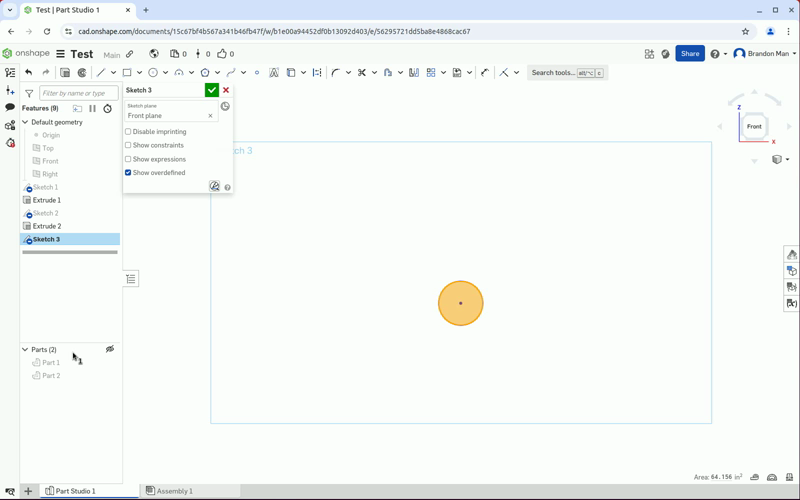
key(shift+y)
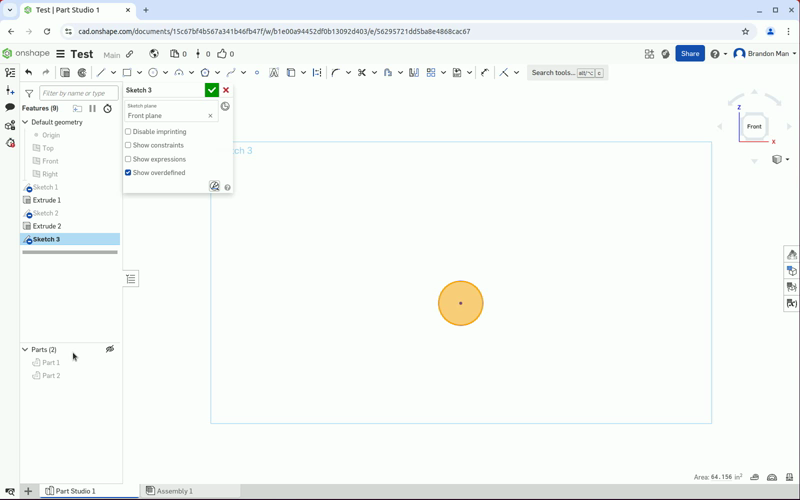
key(shift+e)
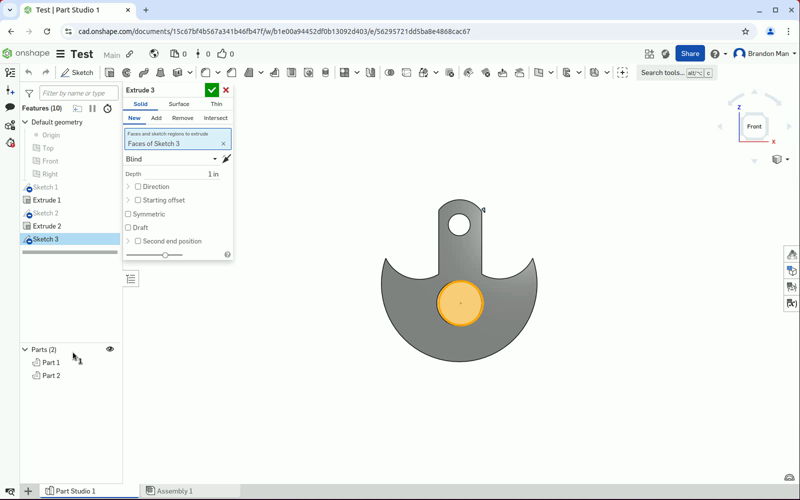
mouse_move(143, 106)
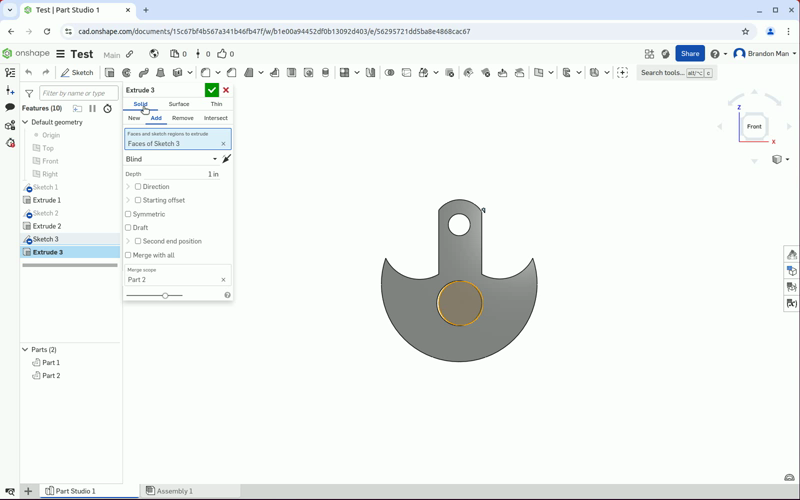
click(143, 106)
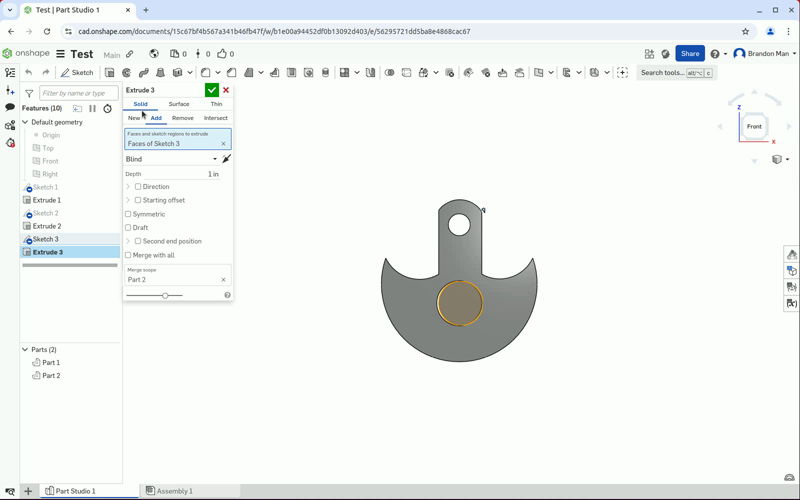
mouse_move(137, 120)
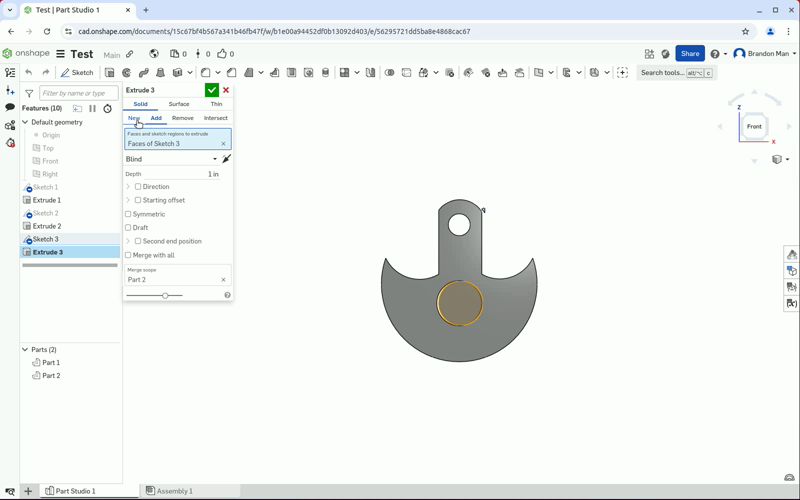
click(137, 120)
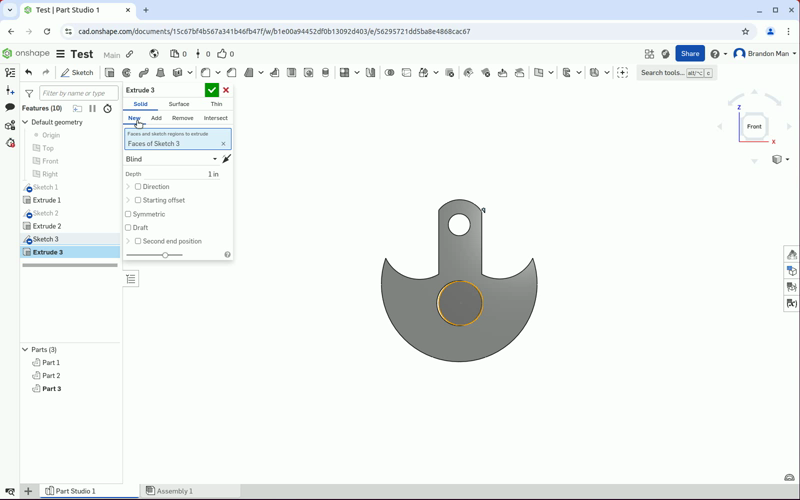
key(tab, 4)
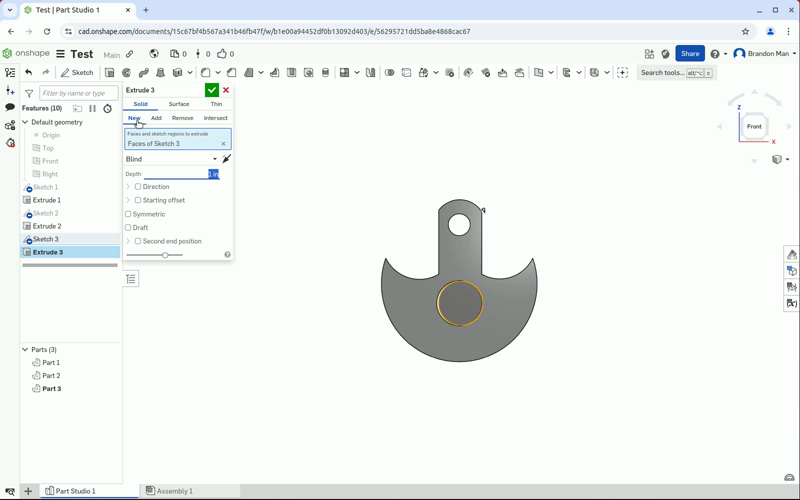
text(23.108)
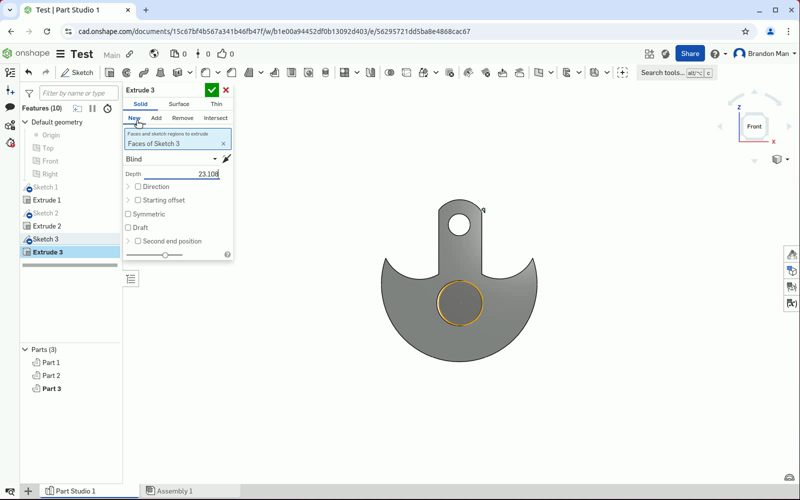
key(enter)
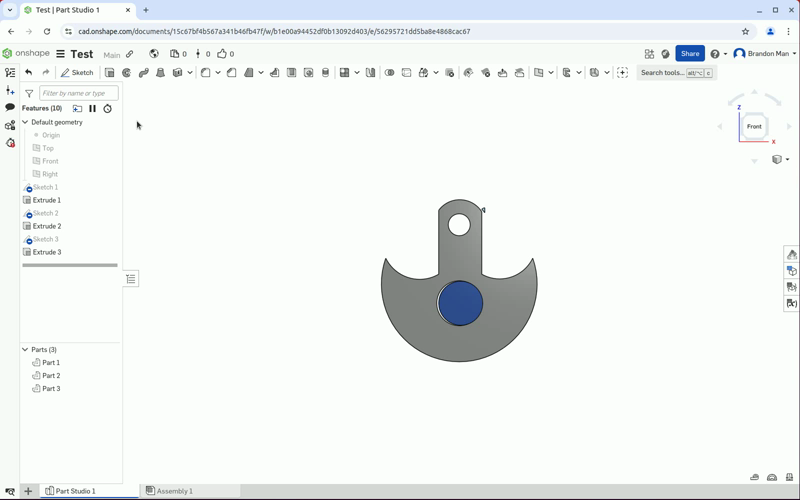
key(shift+h)
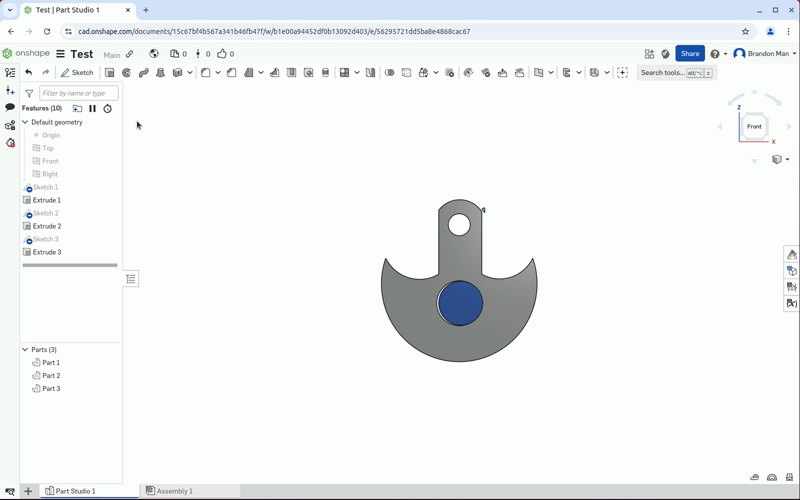
key(shift+h)
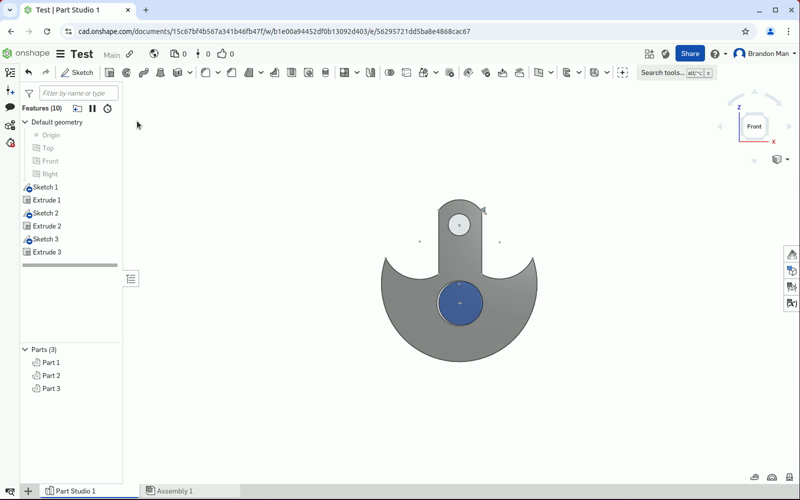
key(shift+7)
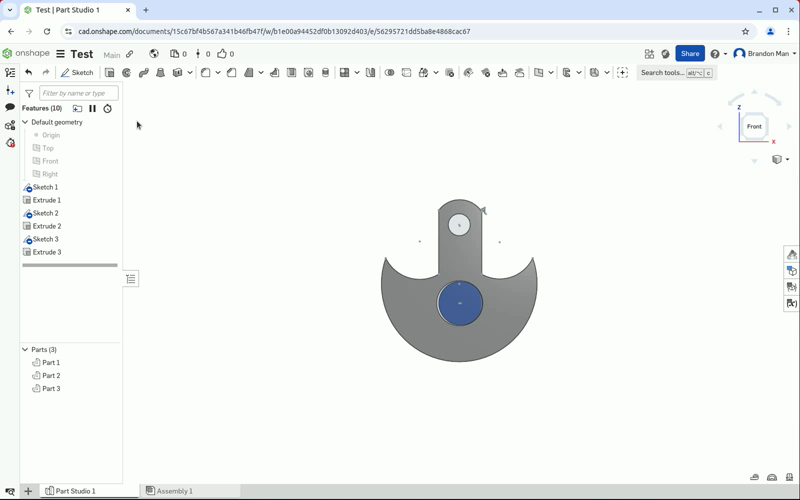
key(left, 2)
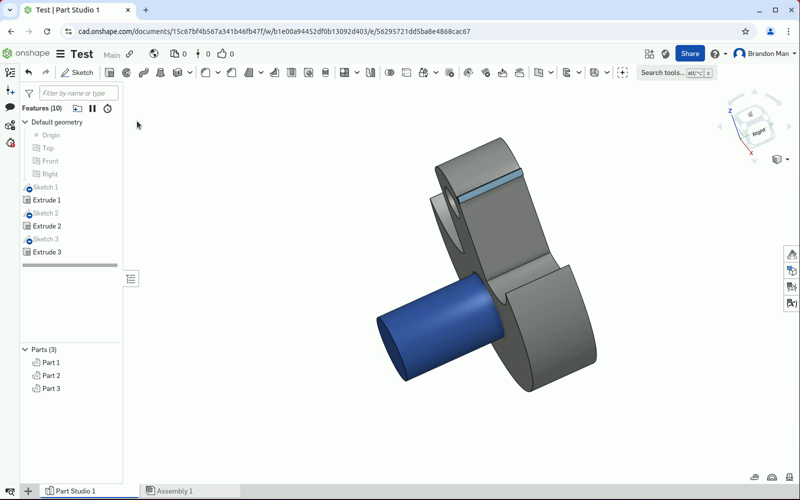
key(down, 2)
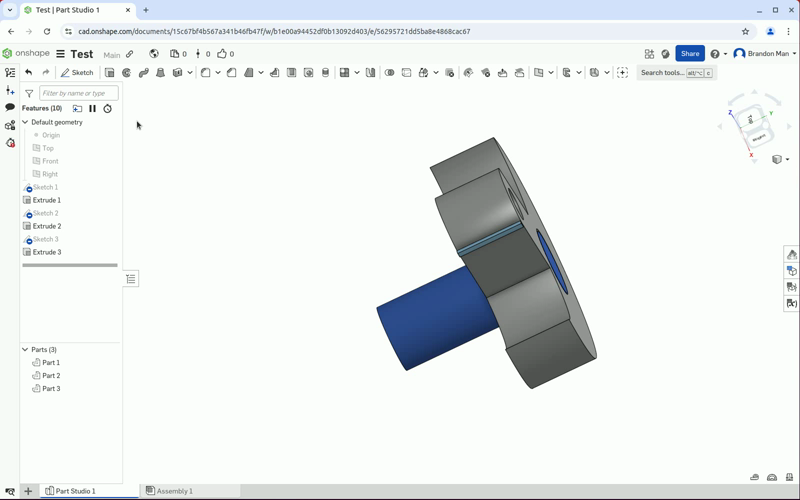
key(up, 2)
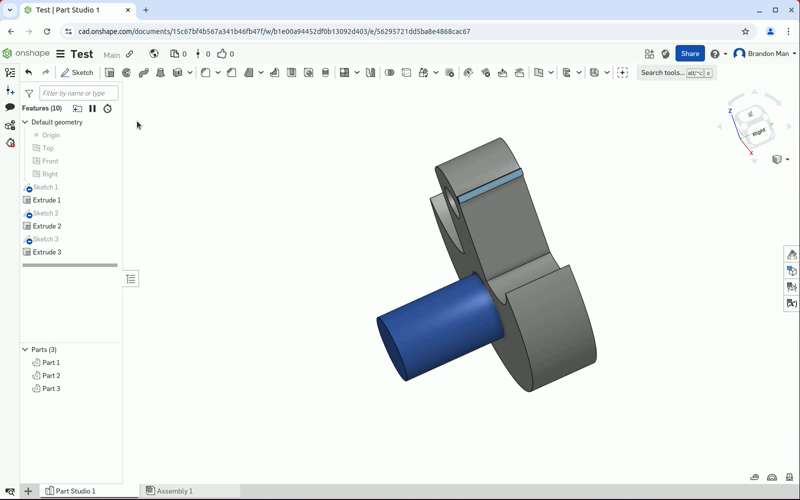
key(right, 2)
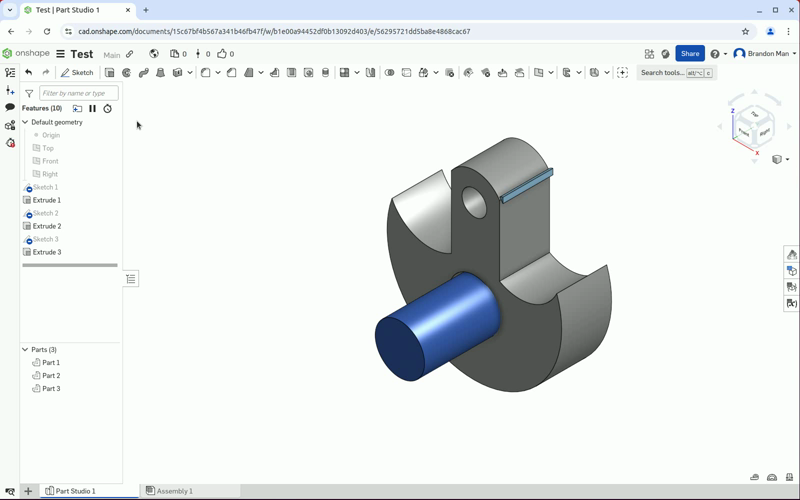
mouse_move(73, 189)
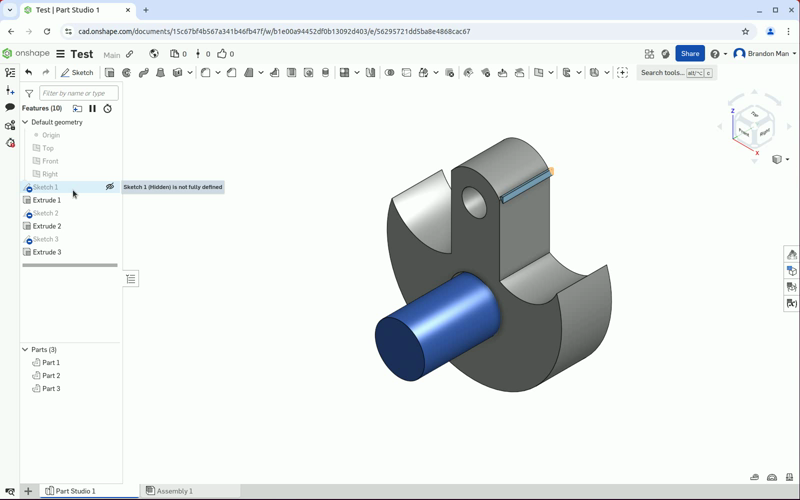
click(73, 189)